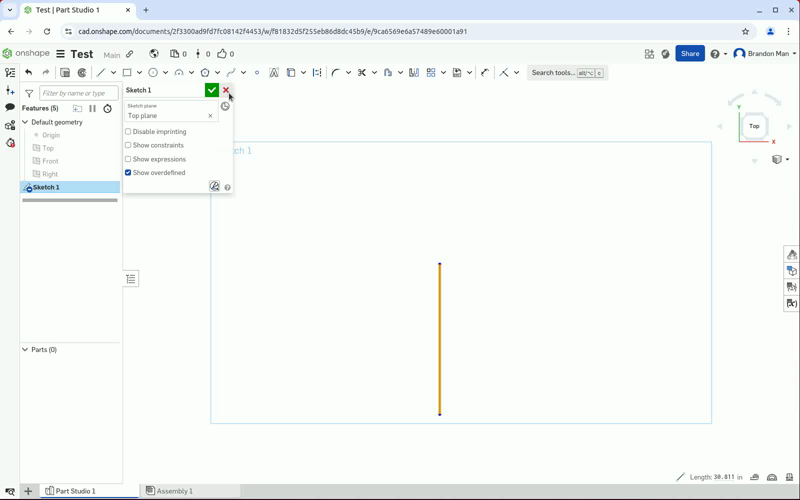
key(shift+h)
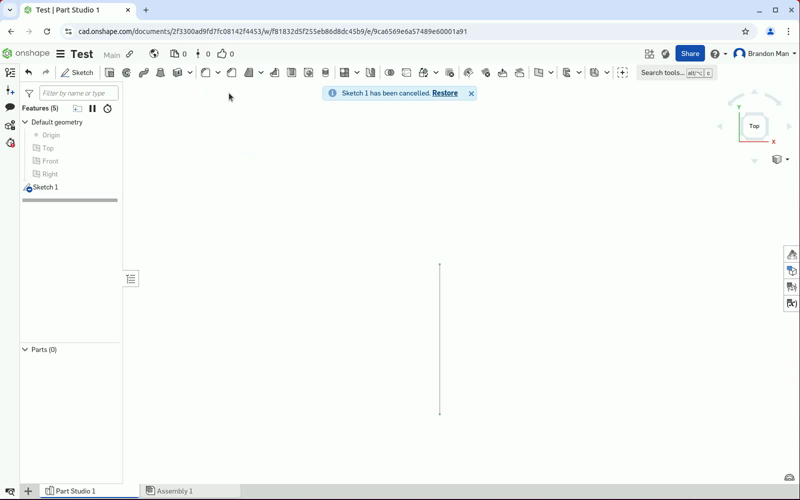
key(shift+s)
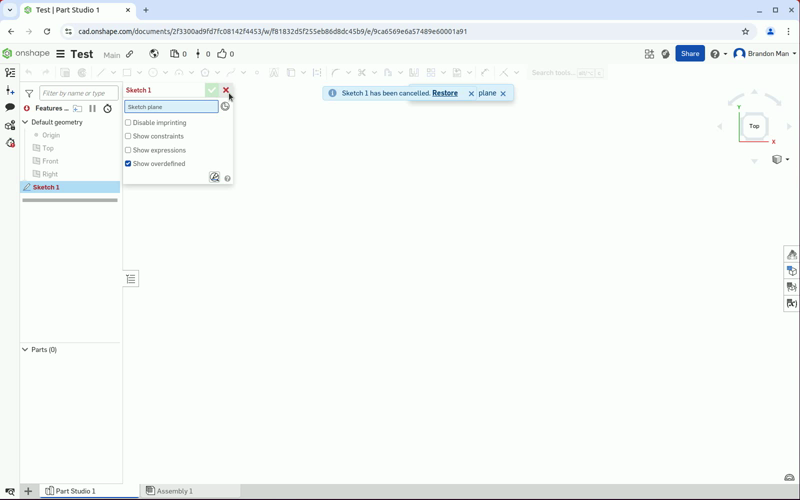
mouse_move(73, 150)
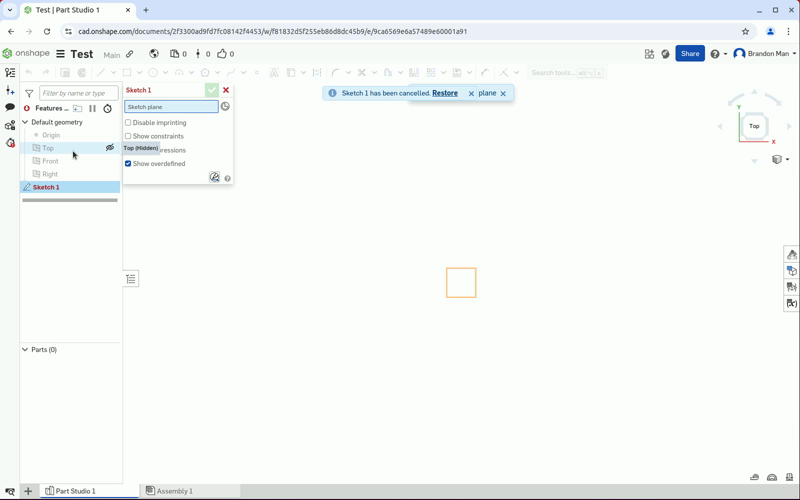
click(73, 150)
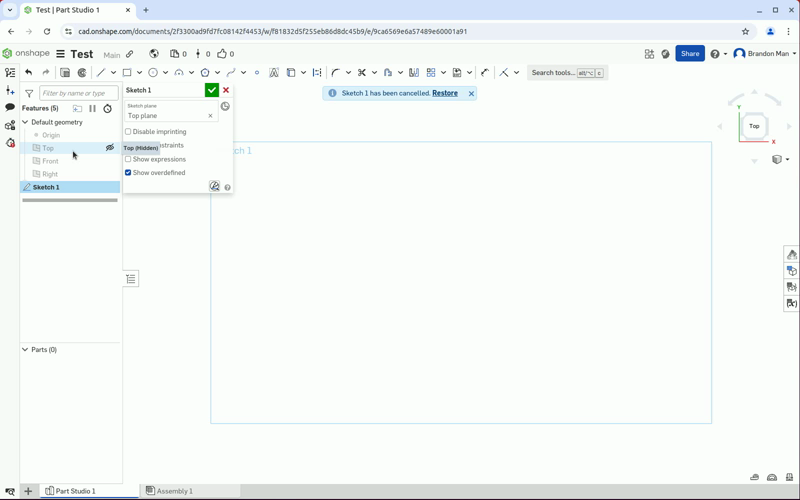
mouse_move(73, 352)
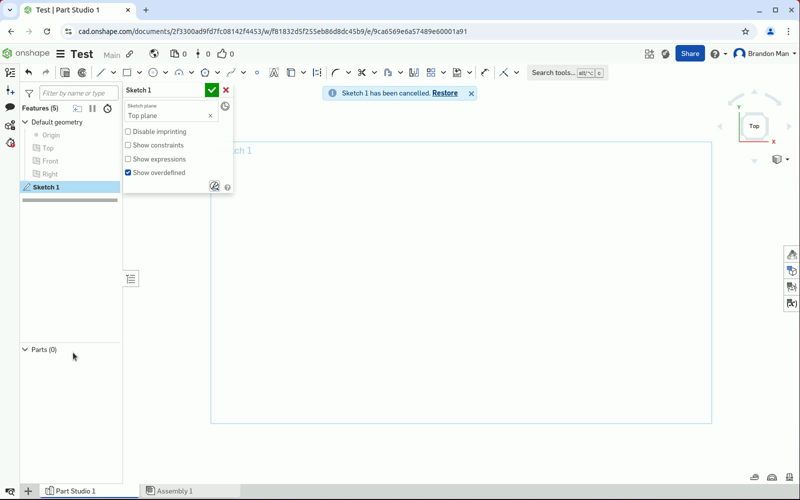
key(y)
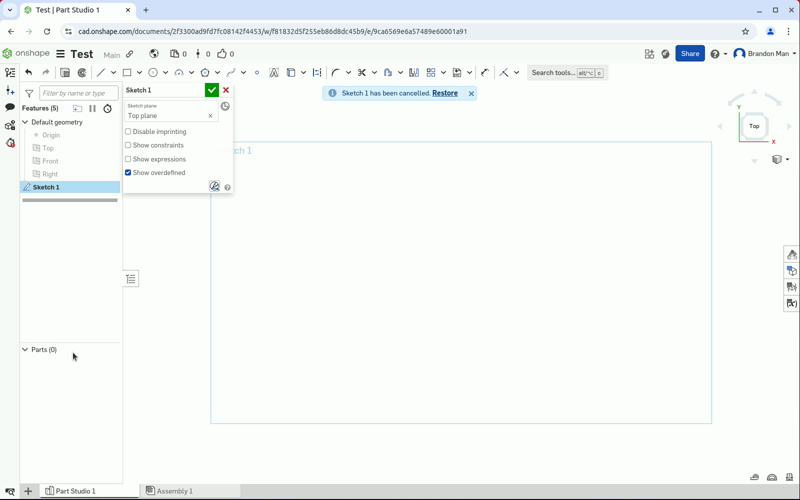
key(l)
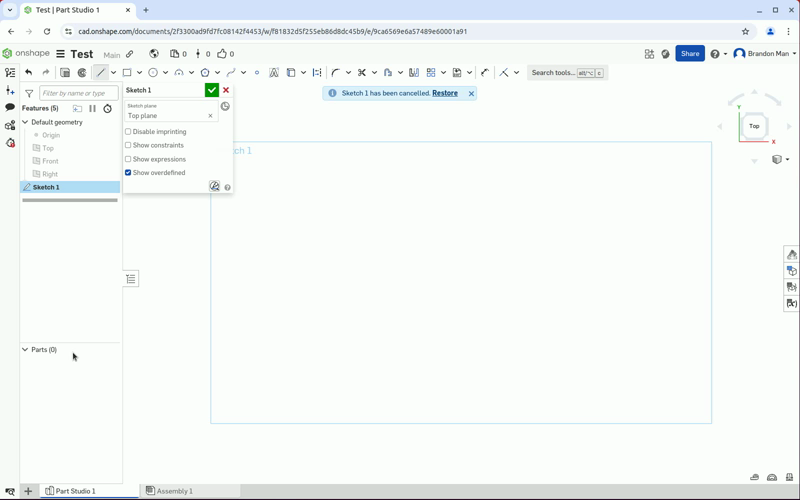
key_down(shift)
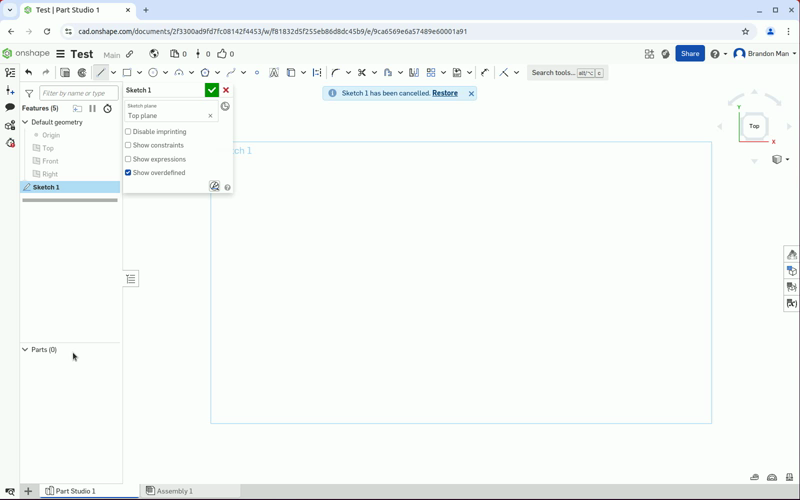
mouse_move(375, 374)
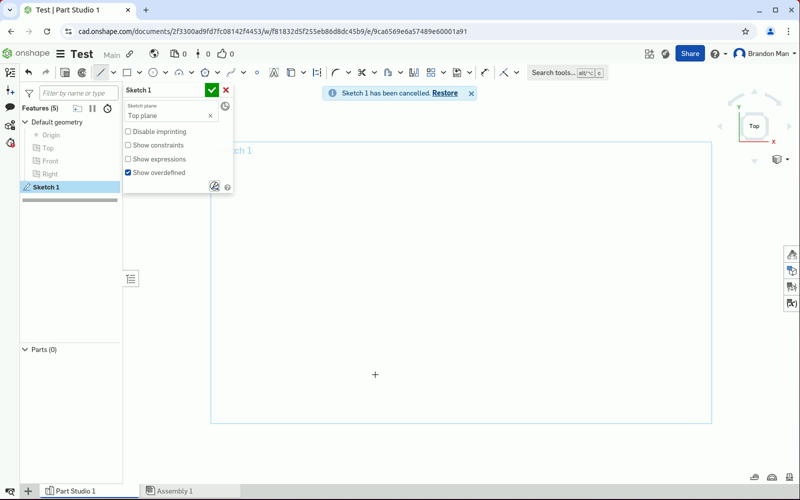
click(375, 374)
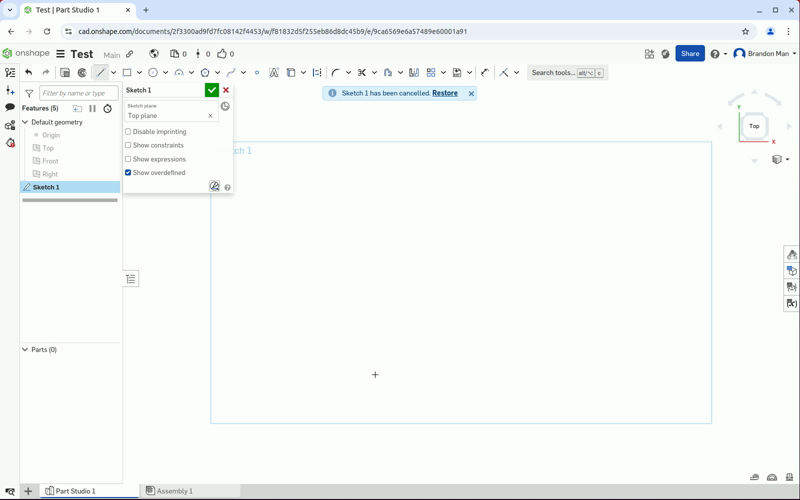
key_up(shift)
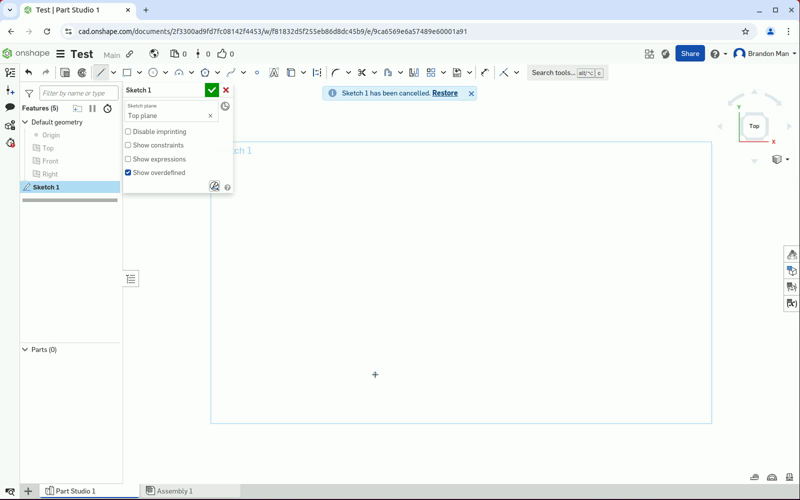
key_down(shift)
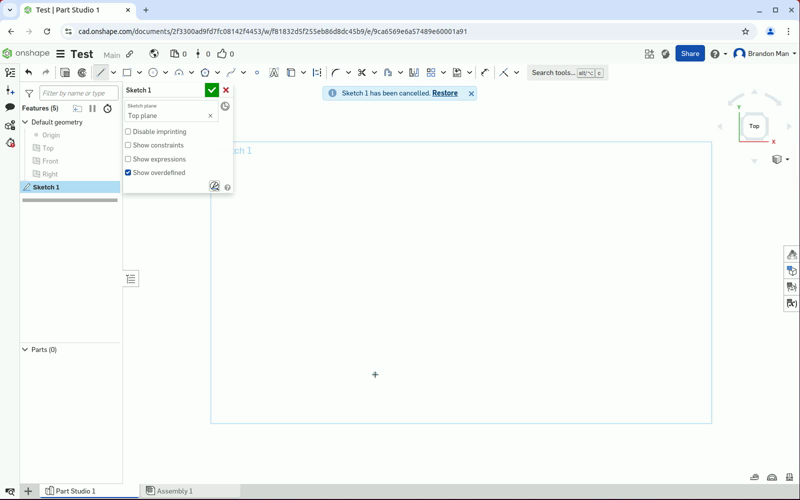
mouse_move(488, 374)
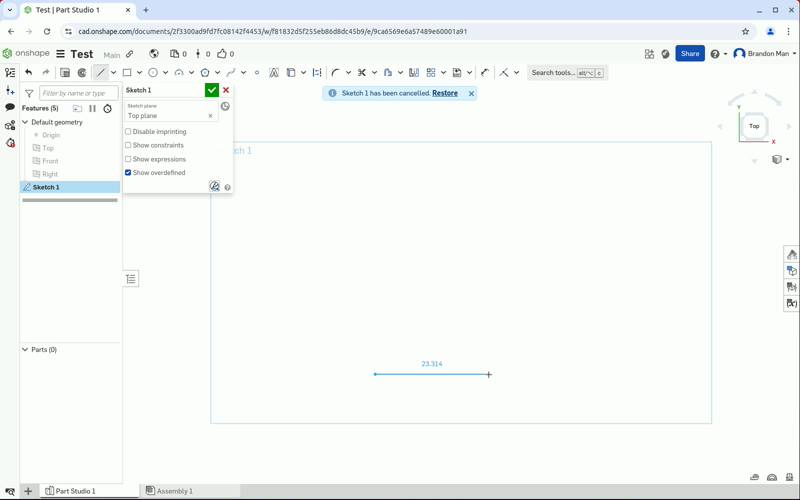
click(488, 374)
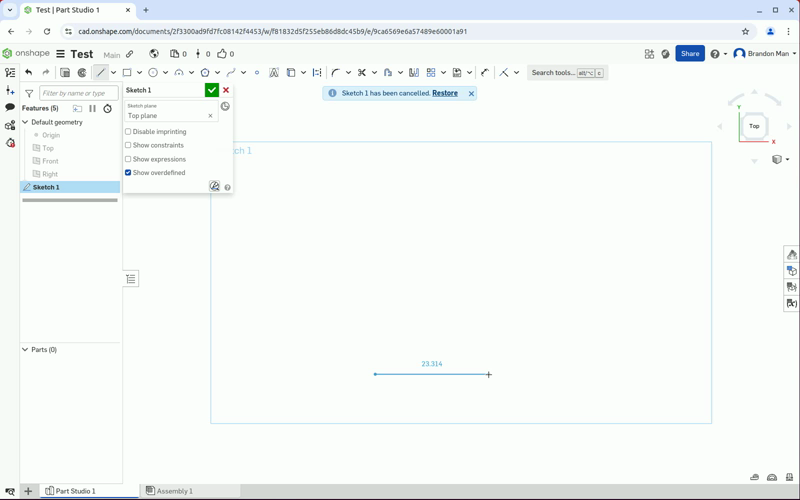
key_up(shift)
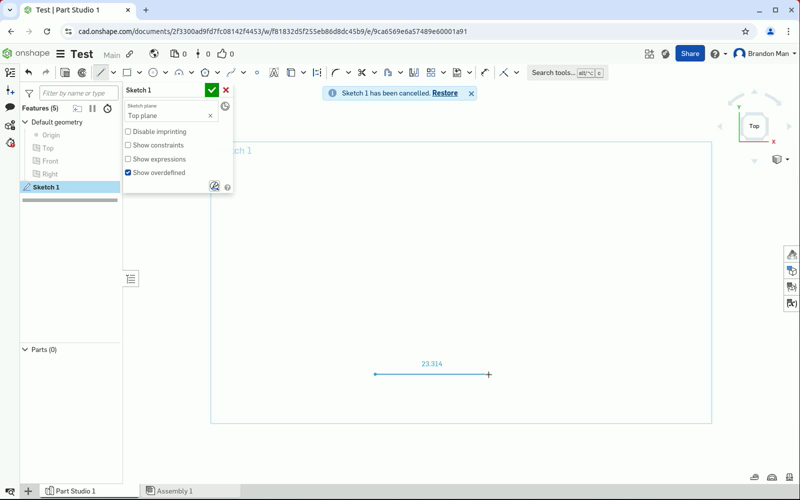
key_down(shift)
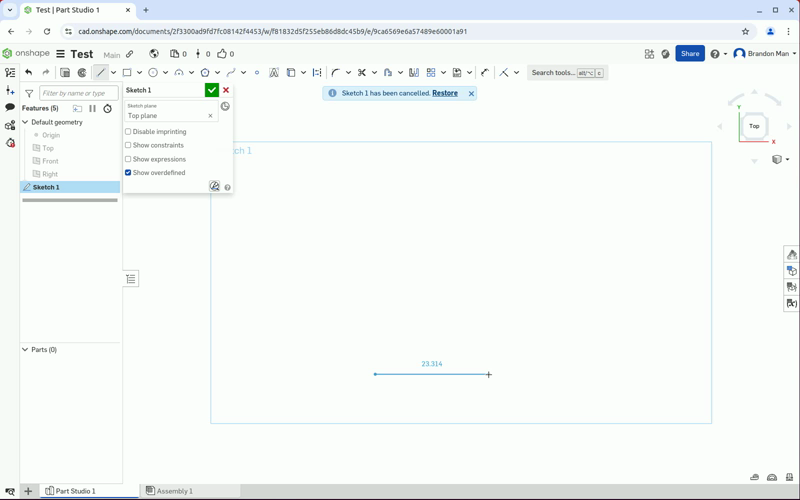
mouse_move(518, 374)
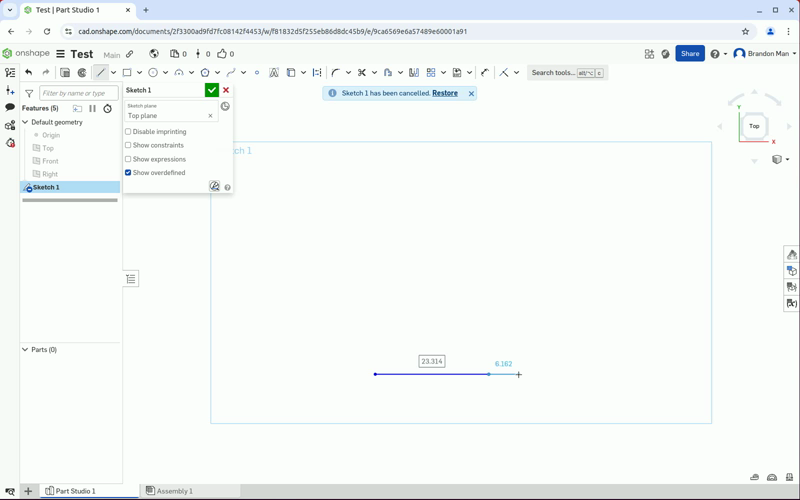
mouse_move(488, 368)
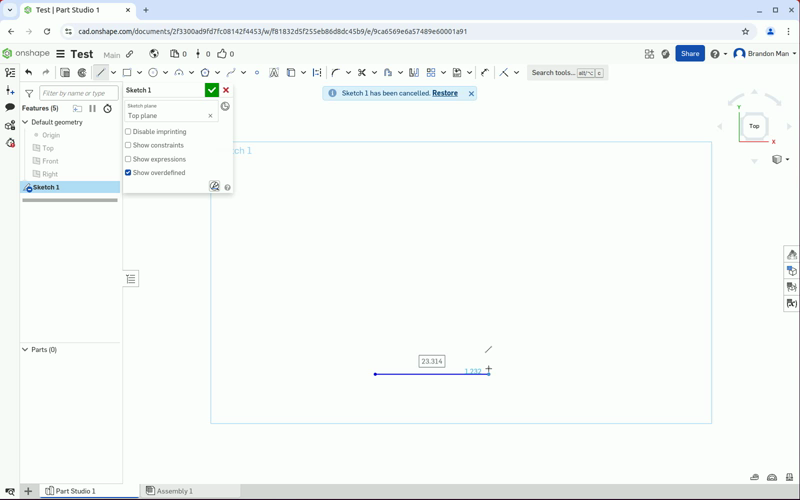
scroll(6)
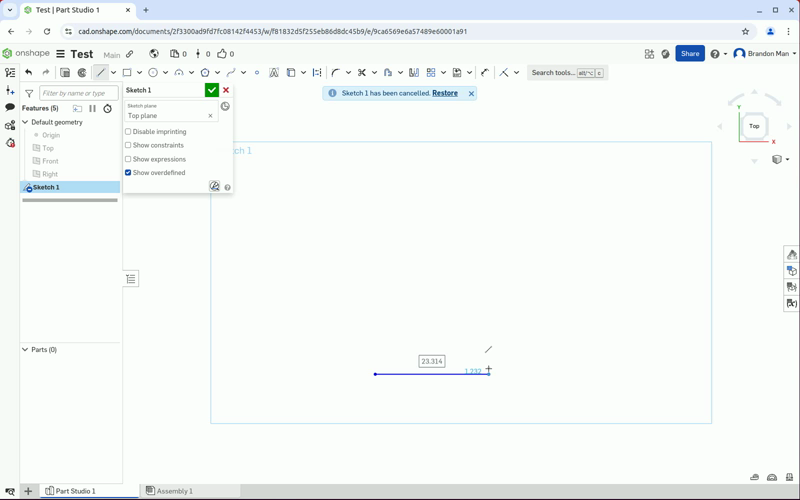
scroll(6)
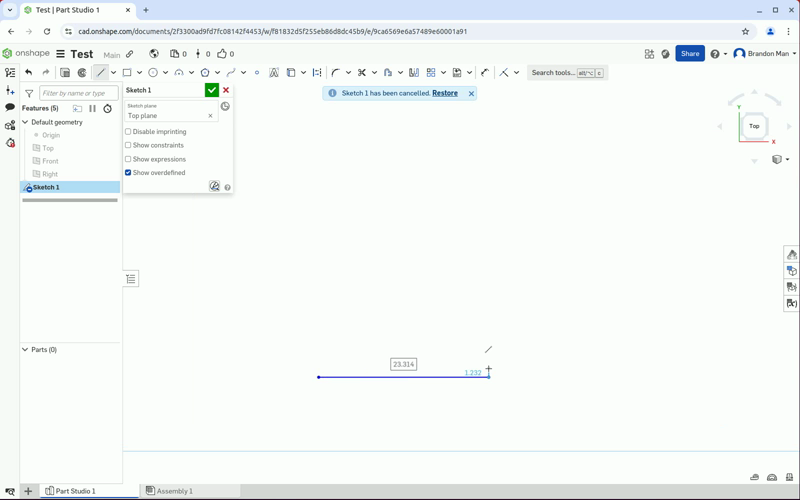
scroll(6)
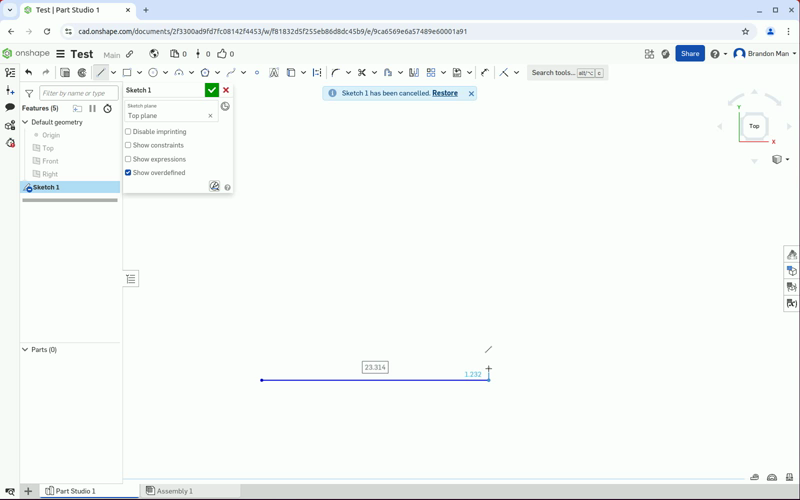
scroll(6)
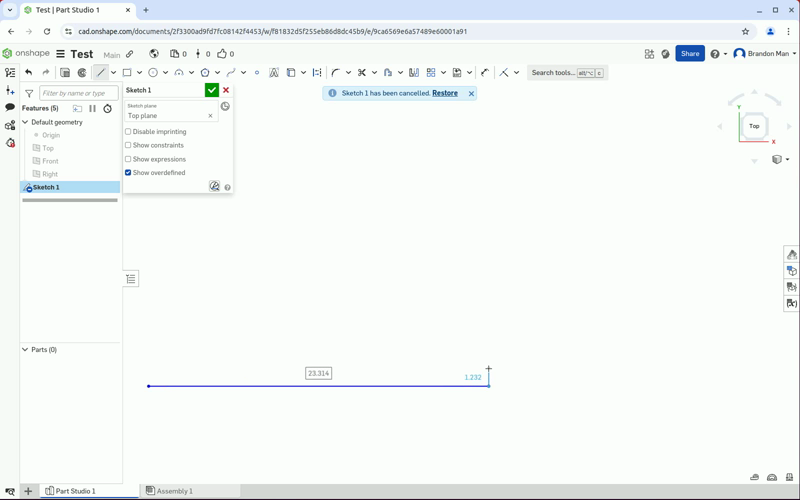
scroll(6)
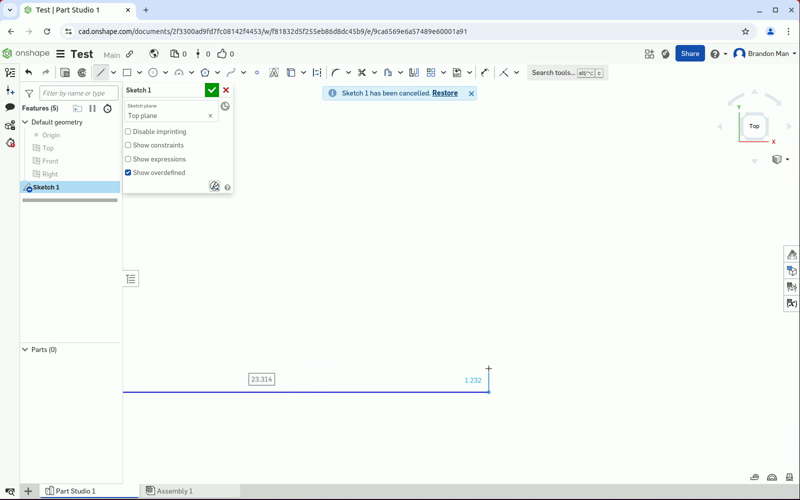
scroll(6)
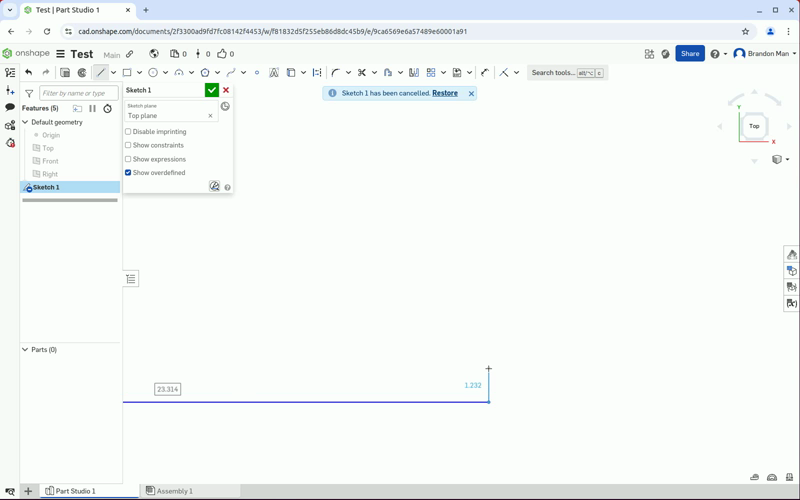
scroll(6)
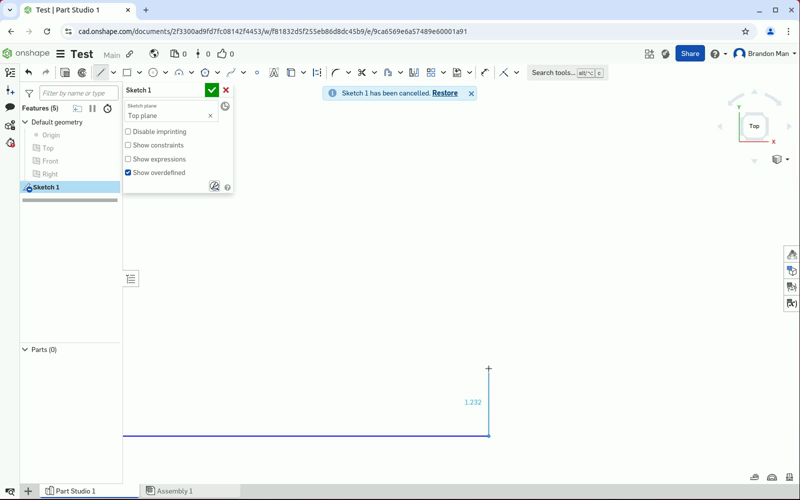
click(488, 368)
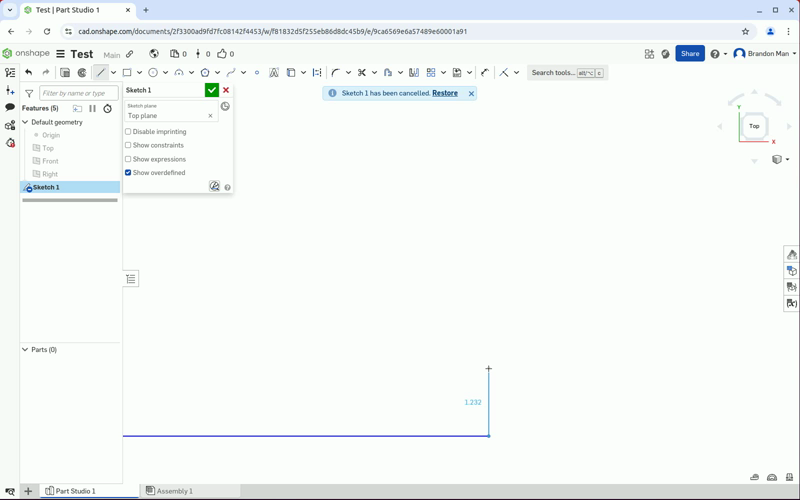
scroll(-6)
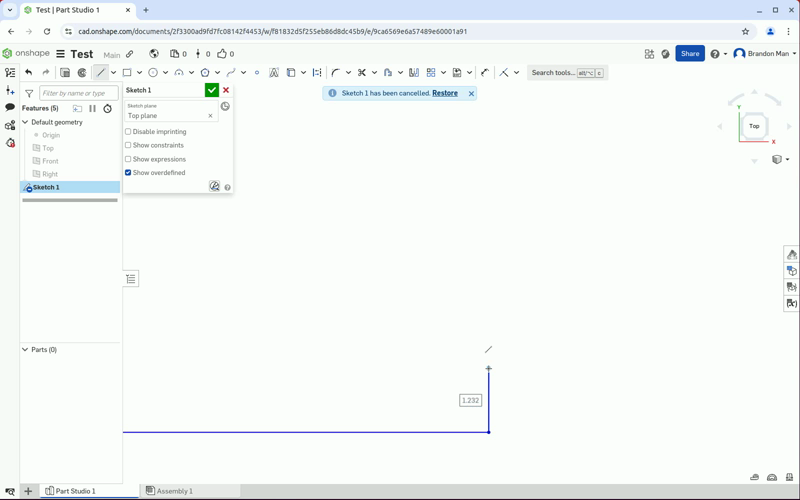
scroll(-6)
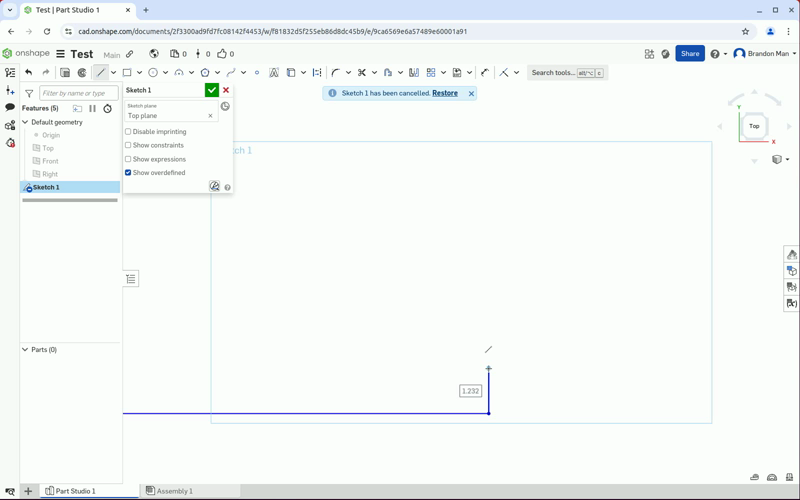
scroll(-6)
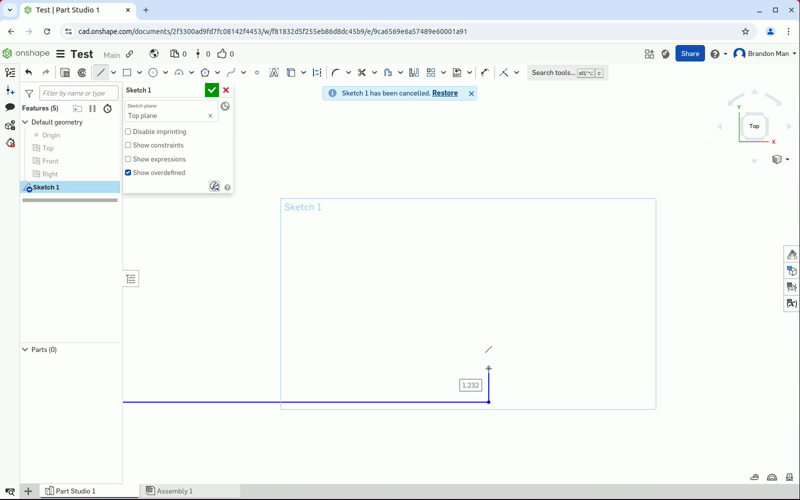
scroll(-6)
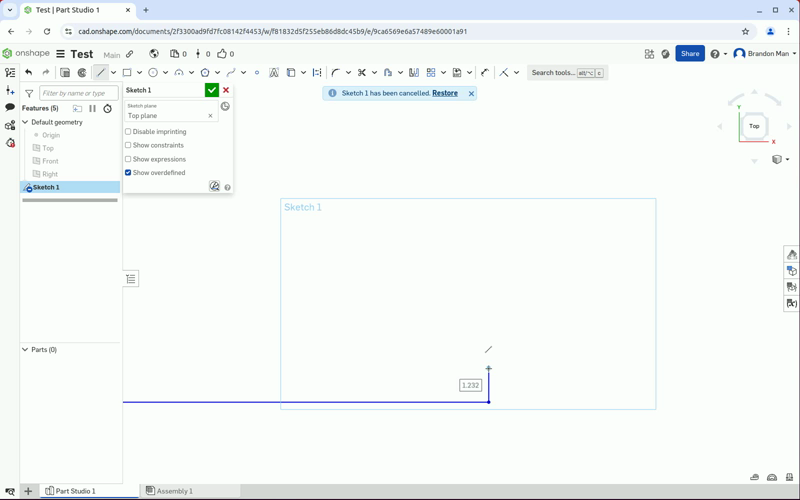
scroll(-6)
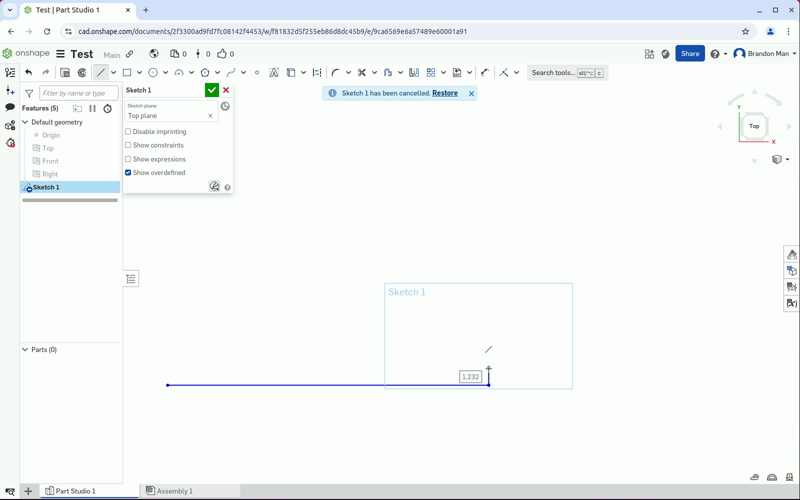
scroll(-6)
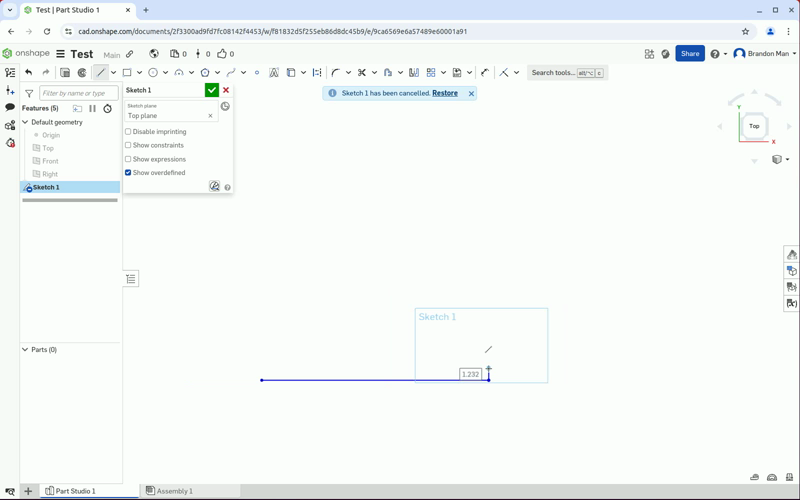
scroll(-6)
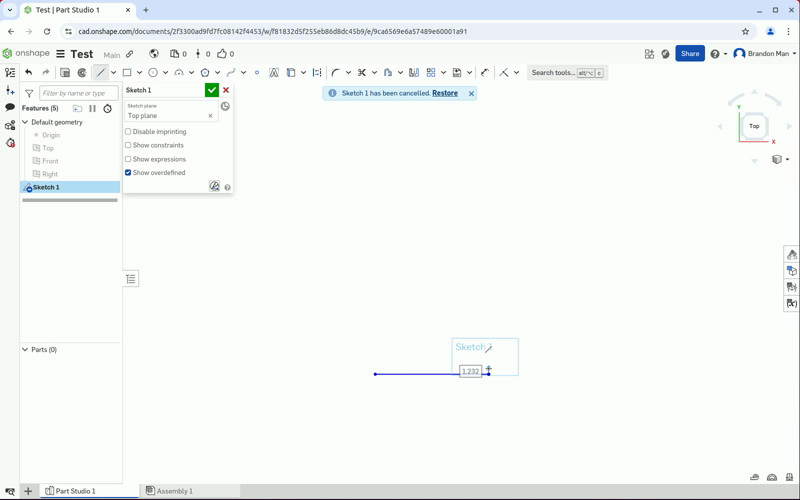
key_up(shift)
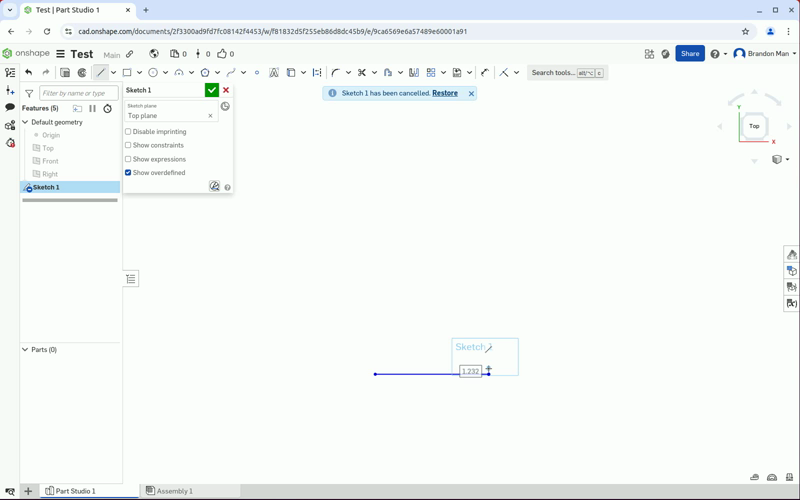
key_down(shift)
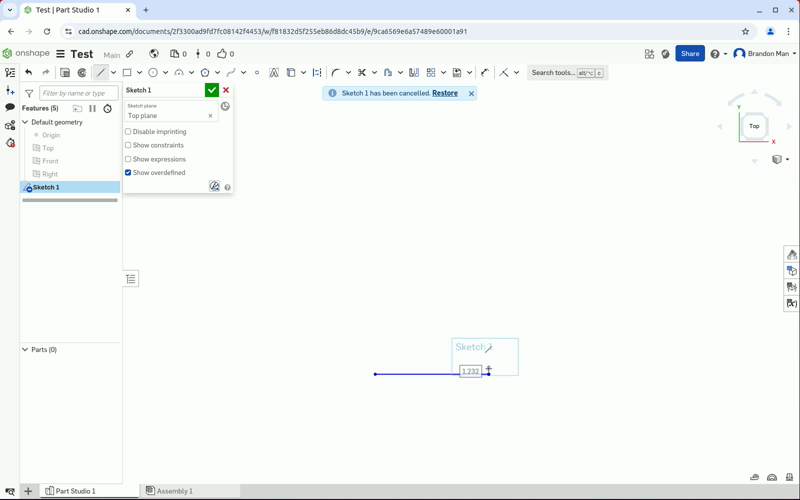
mouse_move(518, 368)
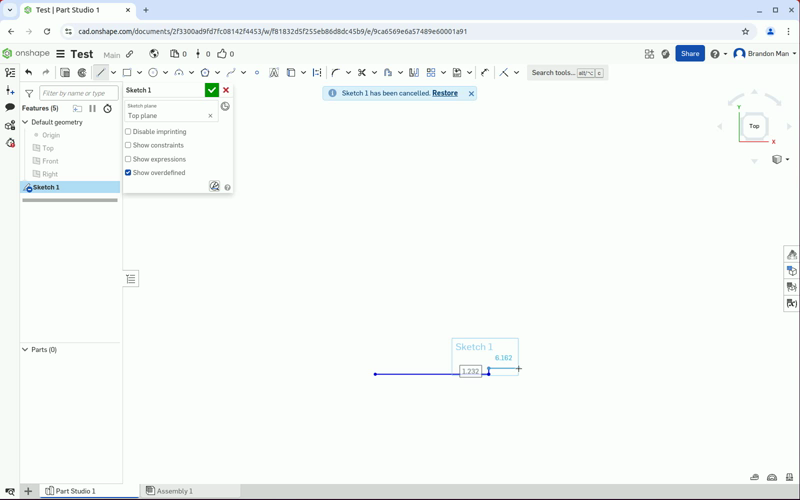
mouse_move(488, 313)
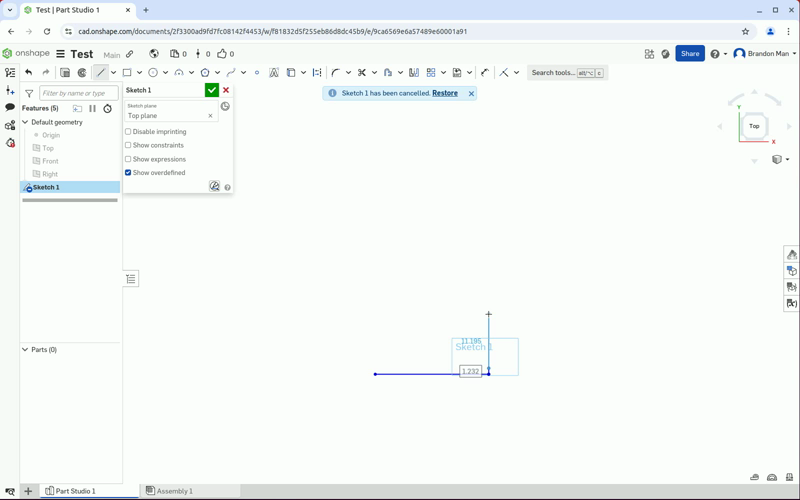
click(488, 313)
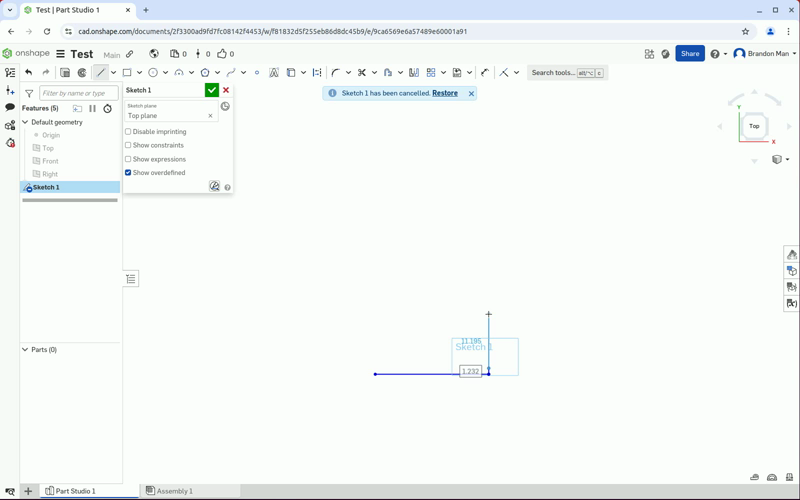
key_up(shift)
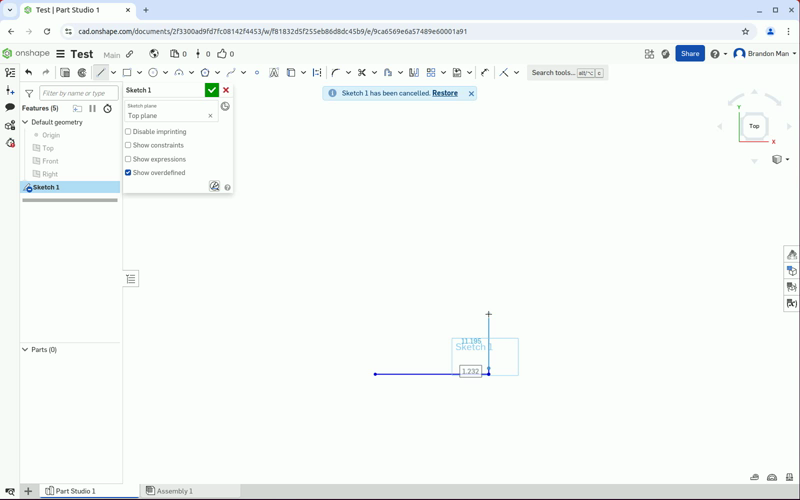
key_down(shift)
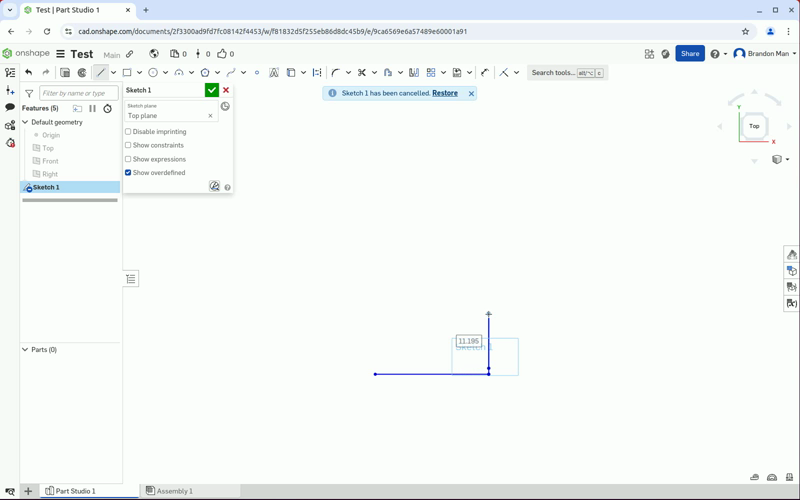
mouse_move(488, 224)
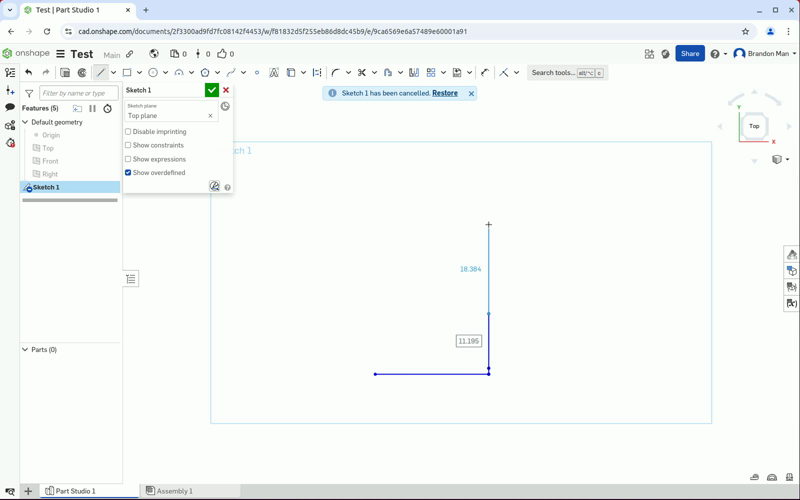
click(488, 224)
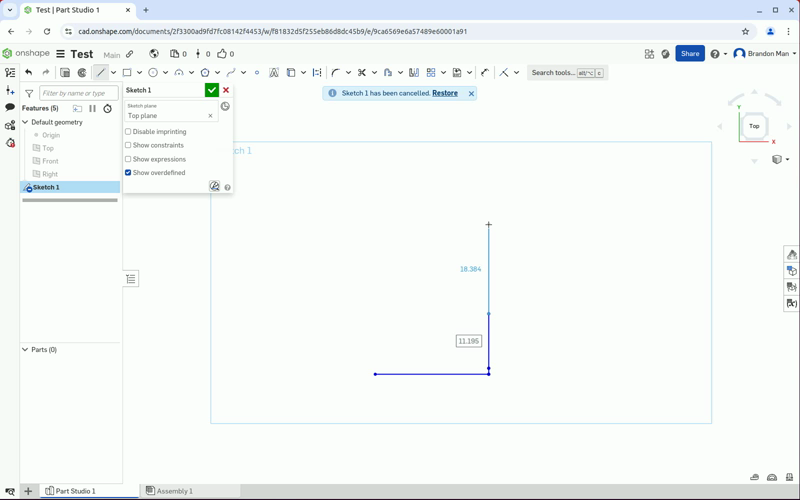
key_up(shift)
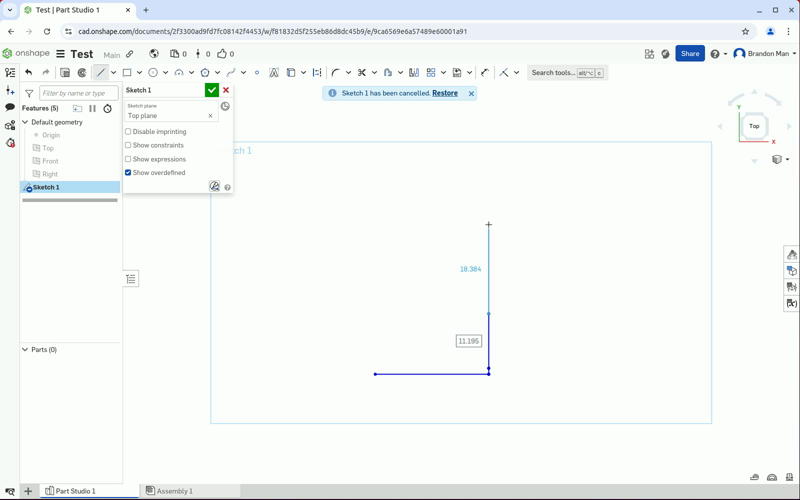
key(esc)
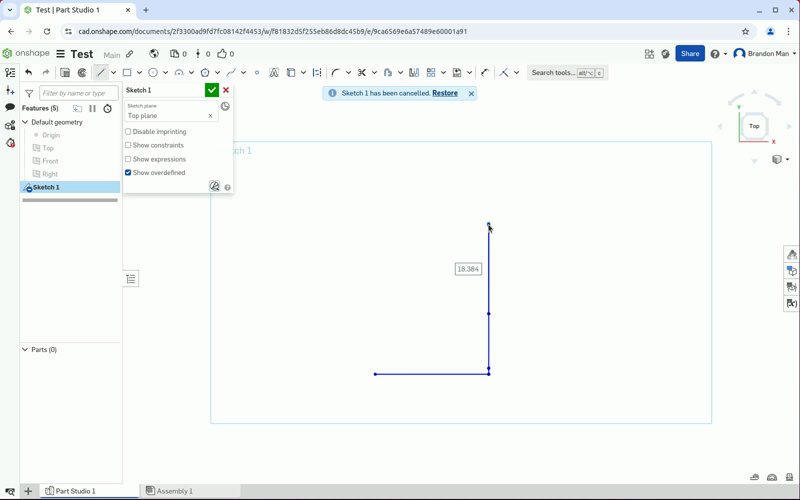
key(a)
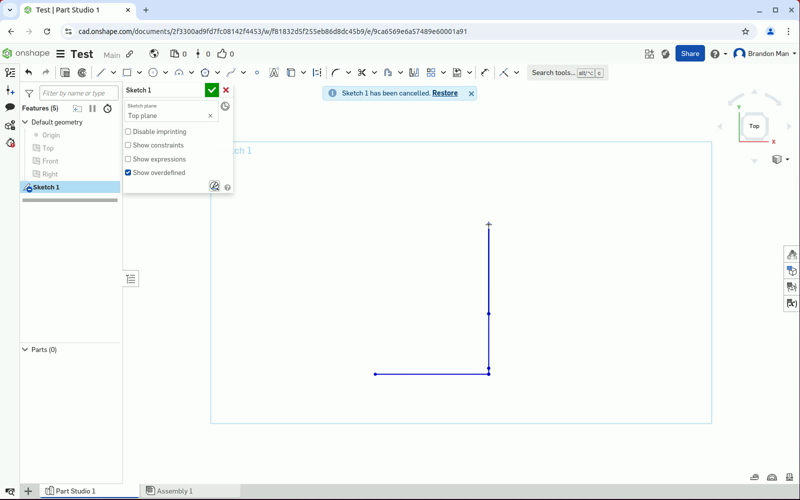
mouse_move(488, 224)
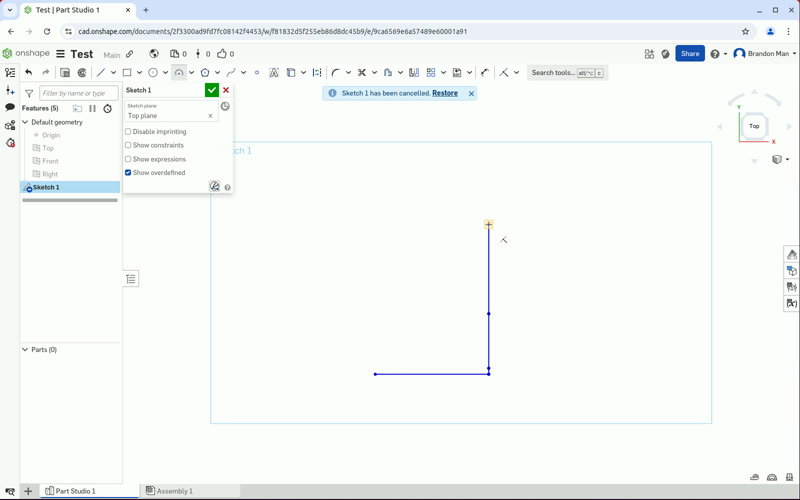
click(488, 224)
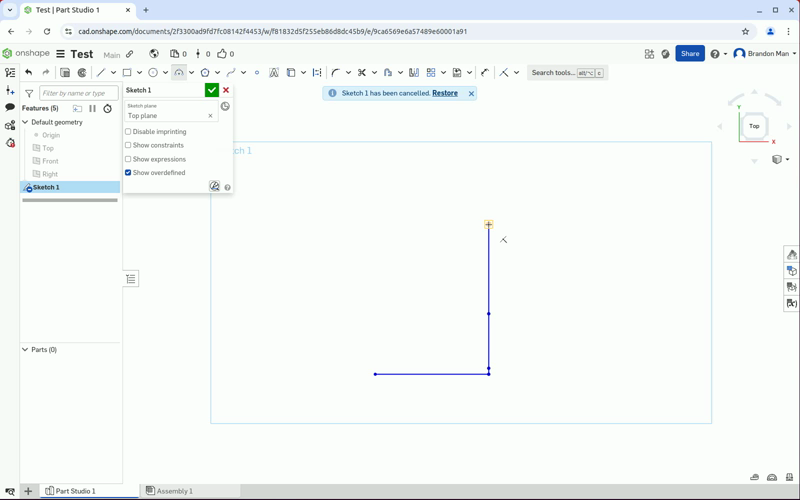
key_down(shift)
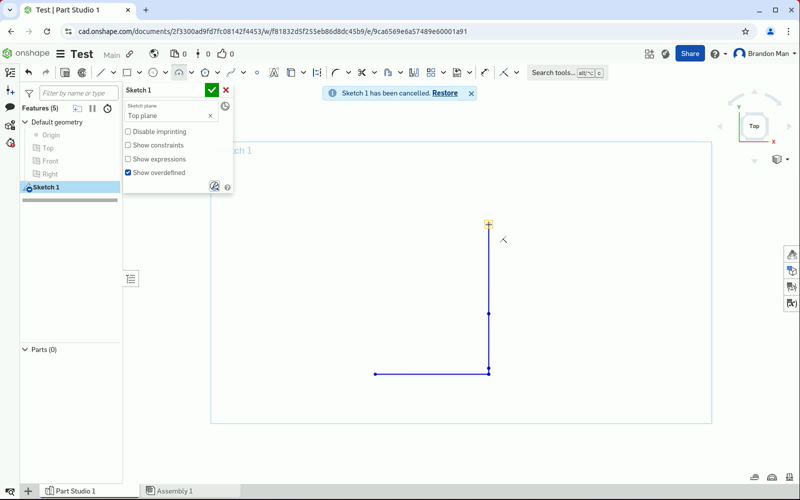
mouse_move(468, 192)
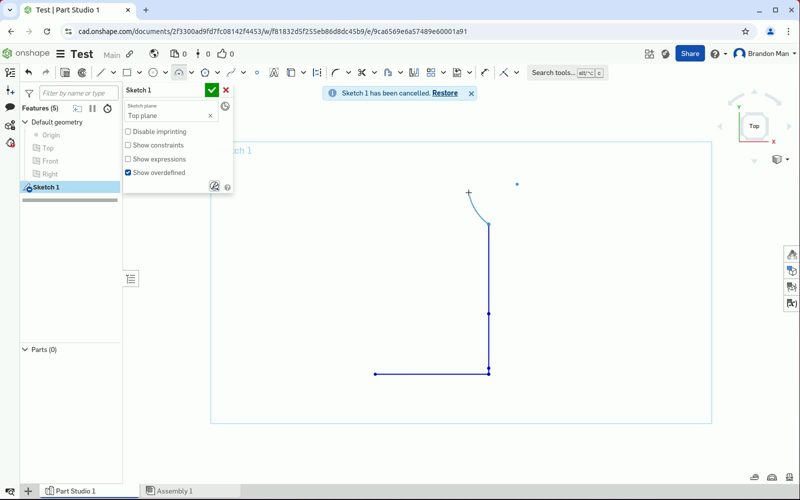
click(468, 192)
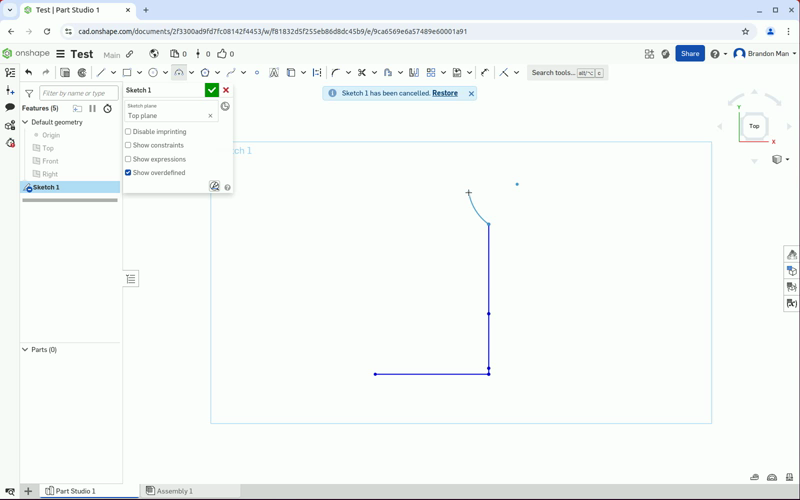
mouse_move(481, 206)
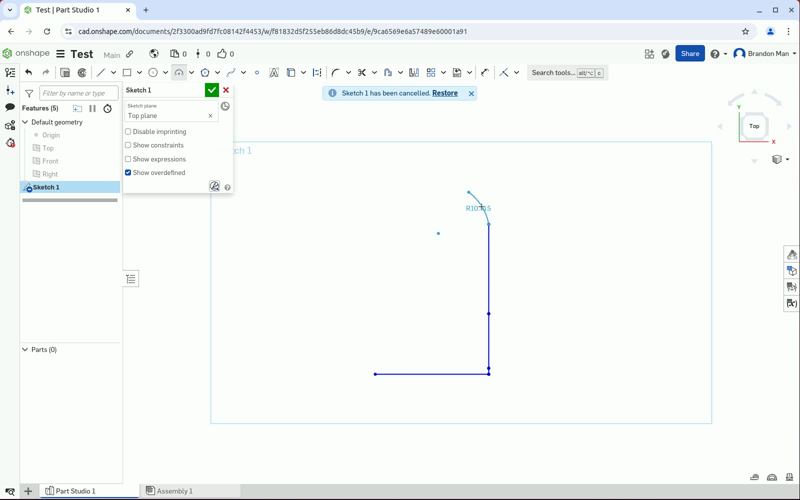
click(481, 206)
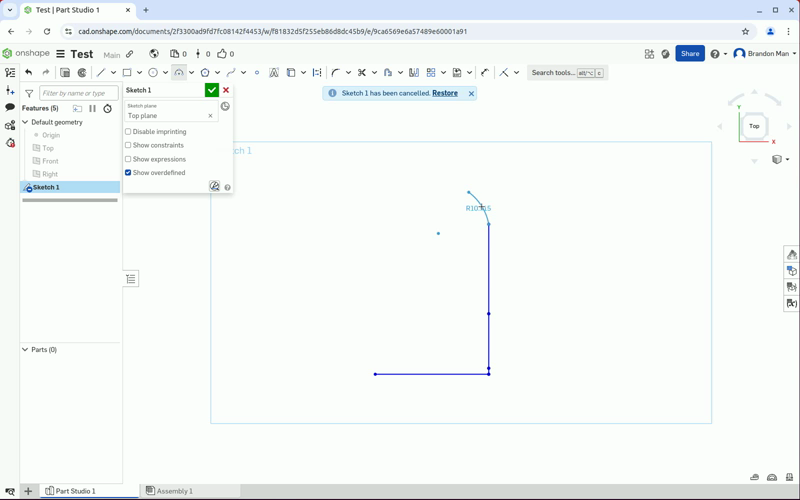
key_up(shift)
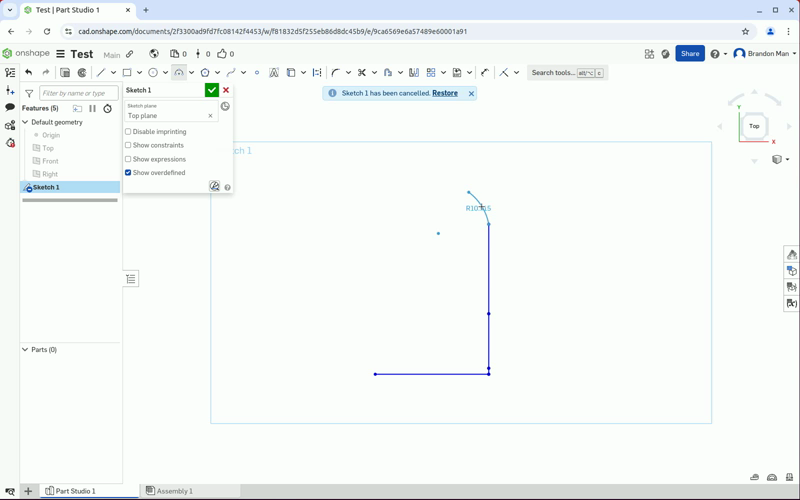
mouse_move(468, 192)
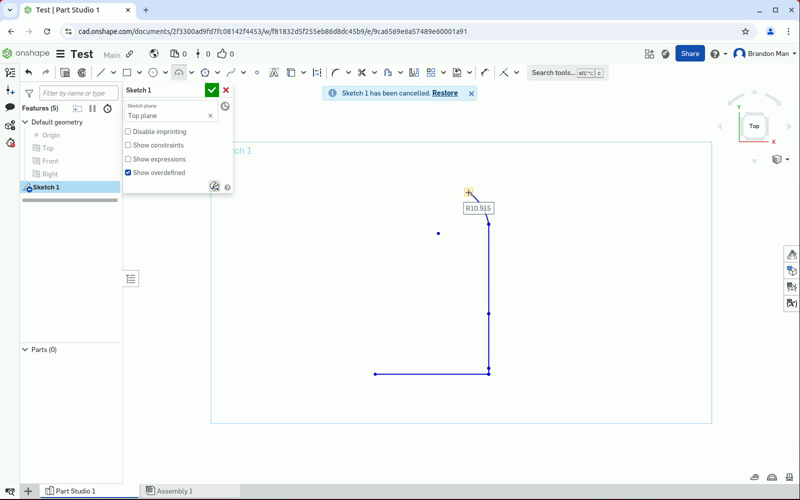
click(468, 192)
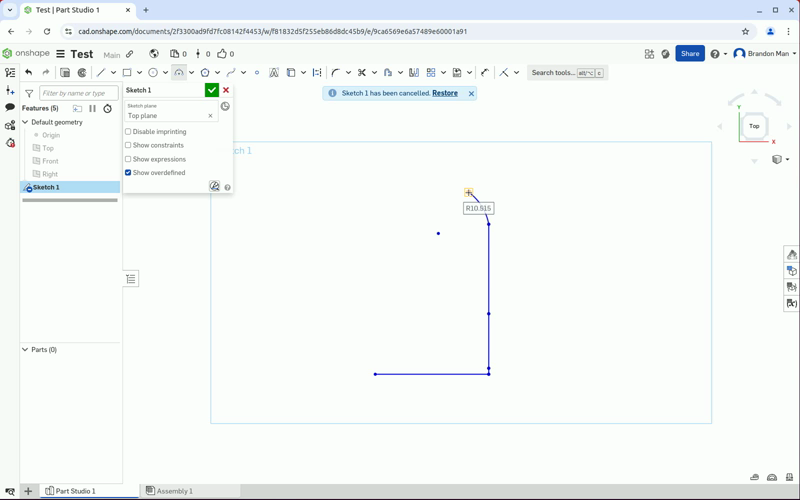
key_down(shift)
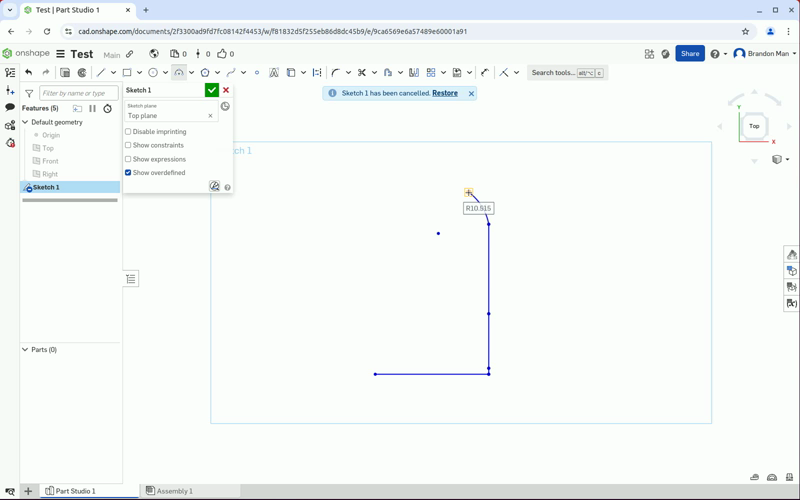
mouse_move(413, 183)
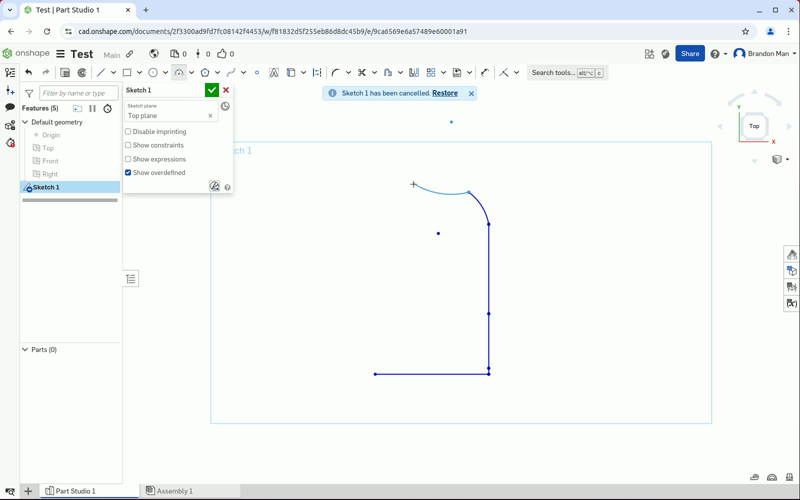
click(413, 183)
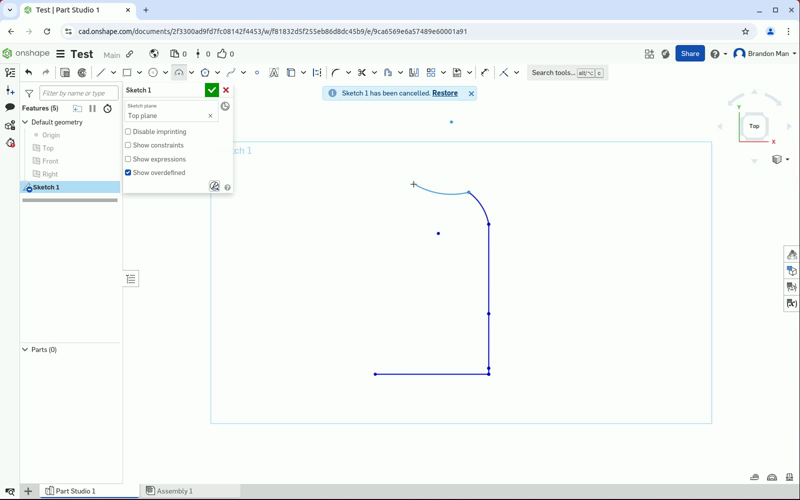
mouse_move(441, 182)
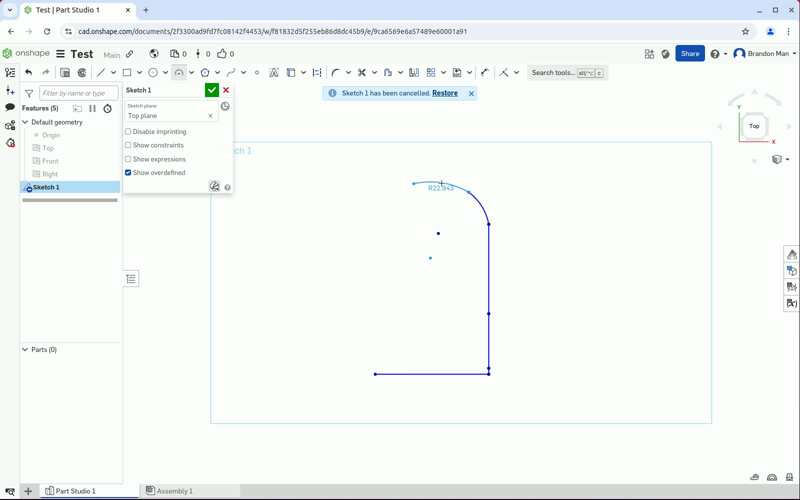
click(441, 182)
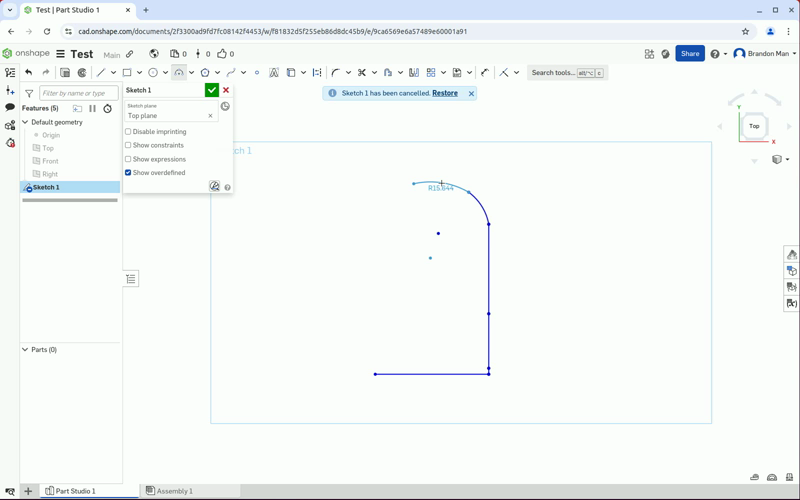
key_up(shift)
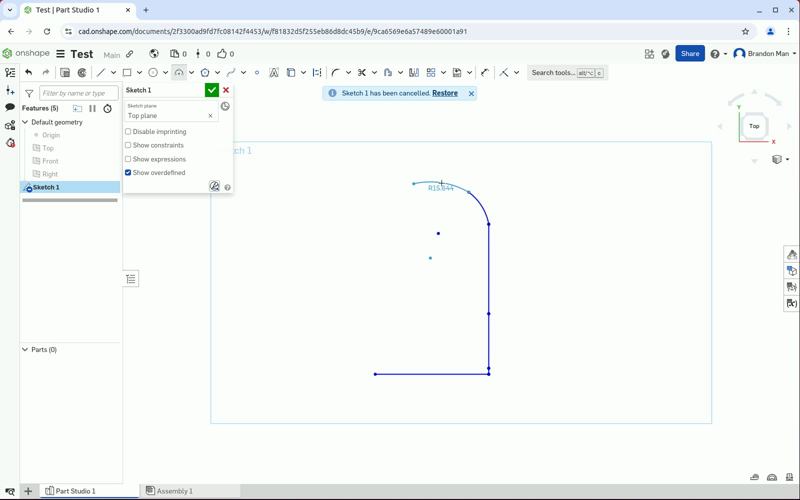
mouse_move(413, 183)
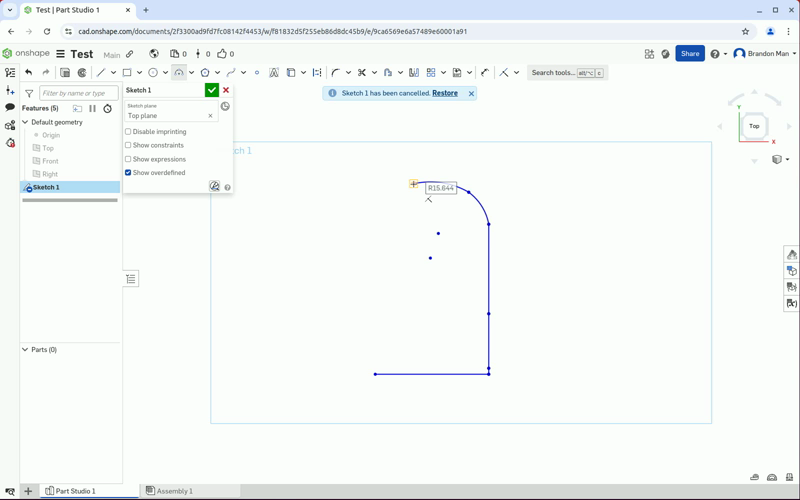
click(413, 183)
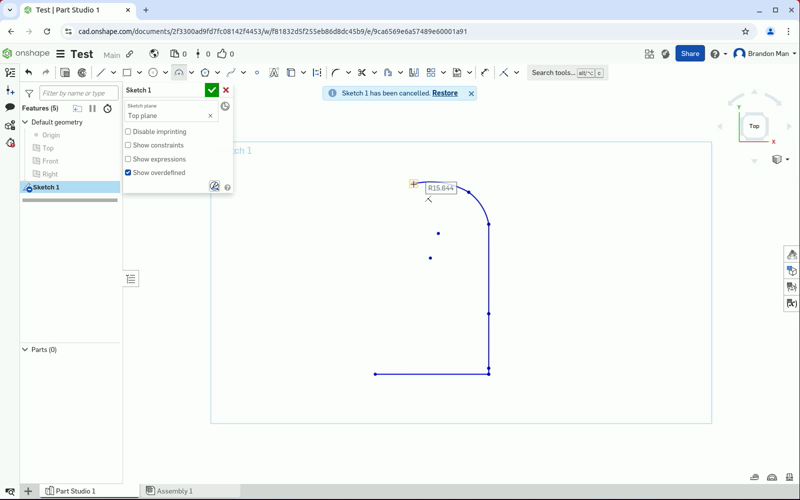
key_down(shift)
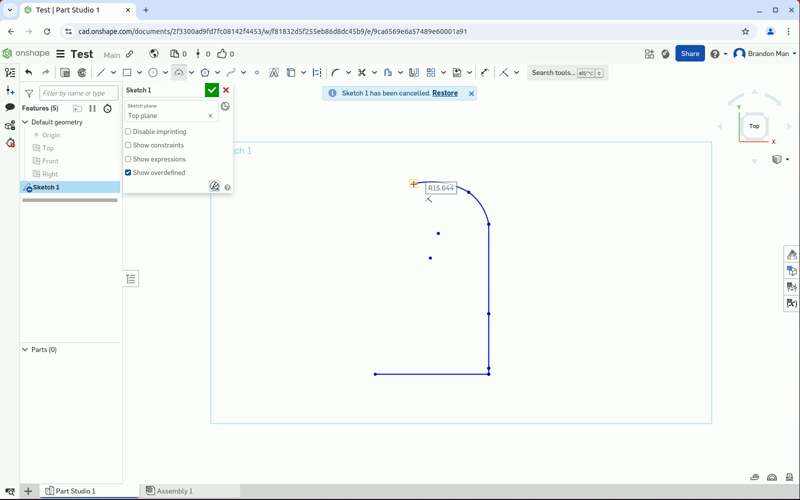
mouse_move(375, 230)
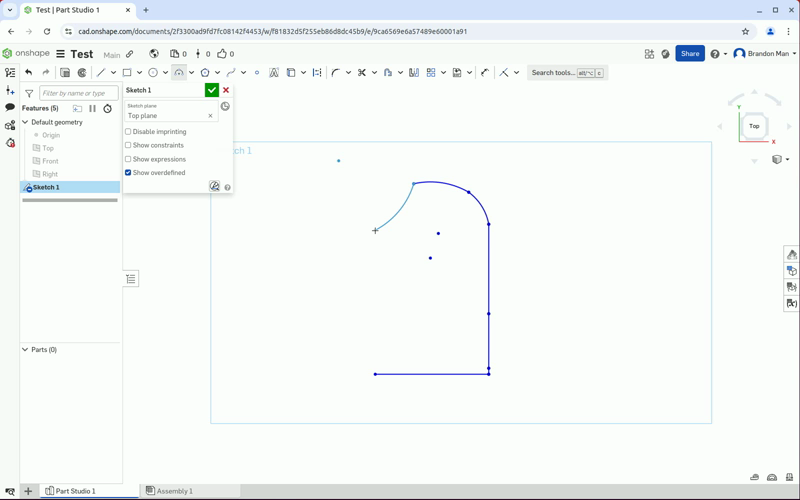
click(375, 230)
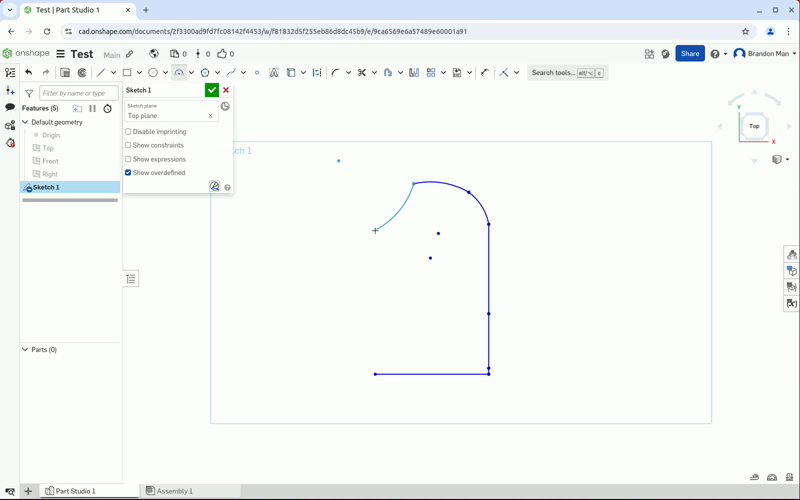
mouse_move(387, 201)
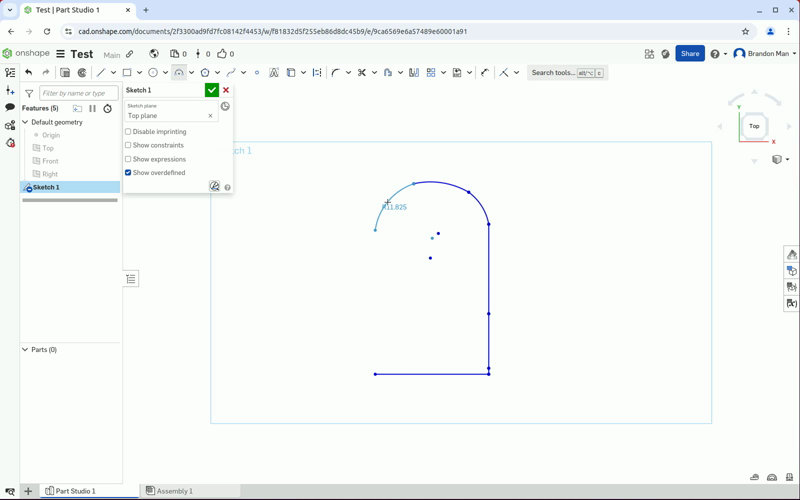
click(387, 201)
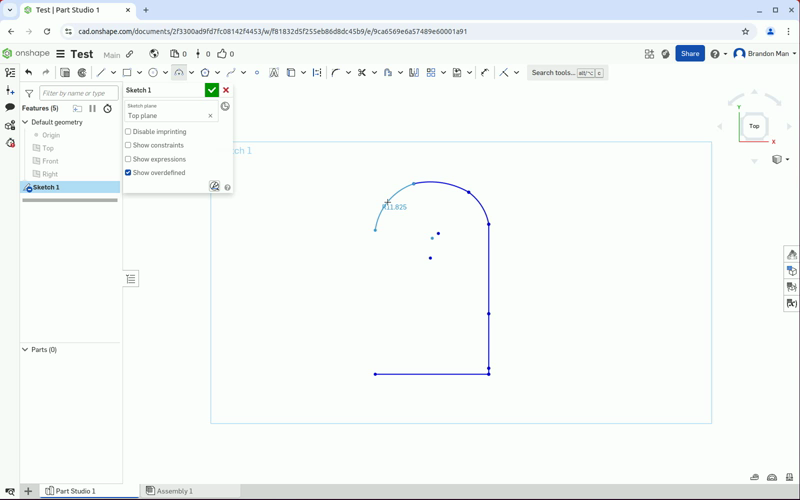
key_up(shift)
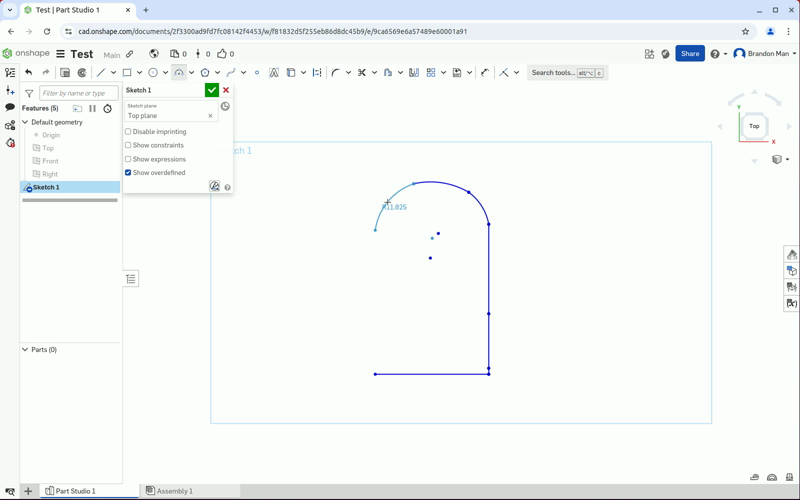
key(esc)
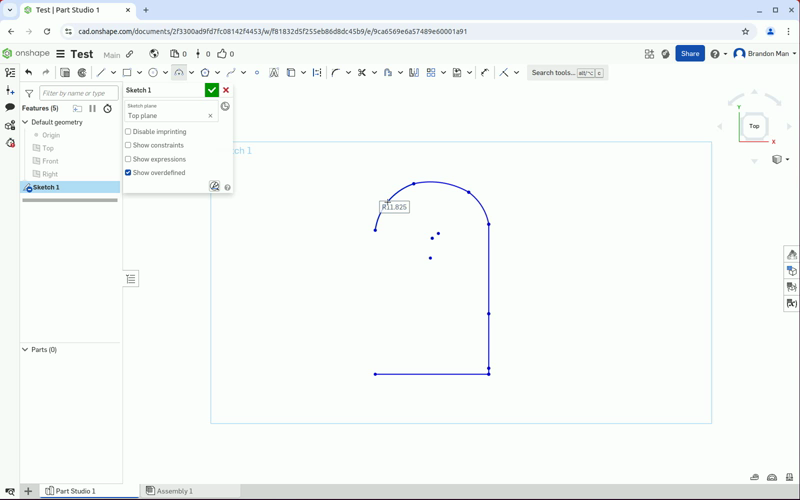
key(l)
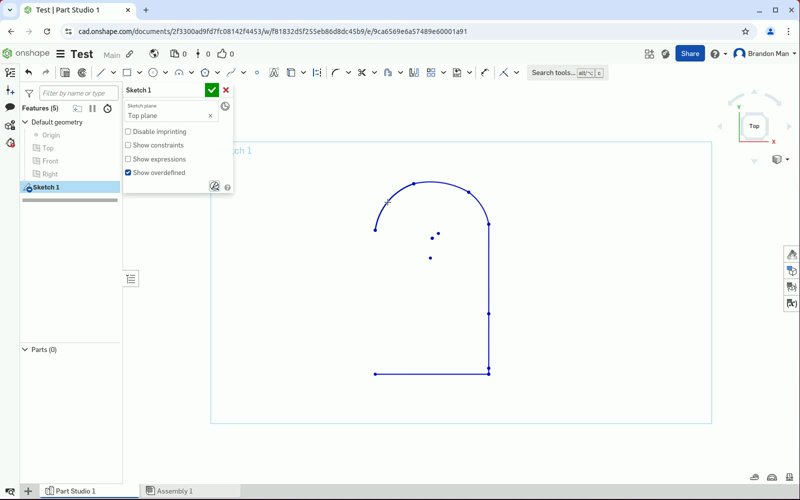
mouse_move(375, 230)
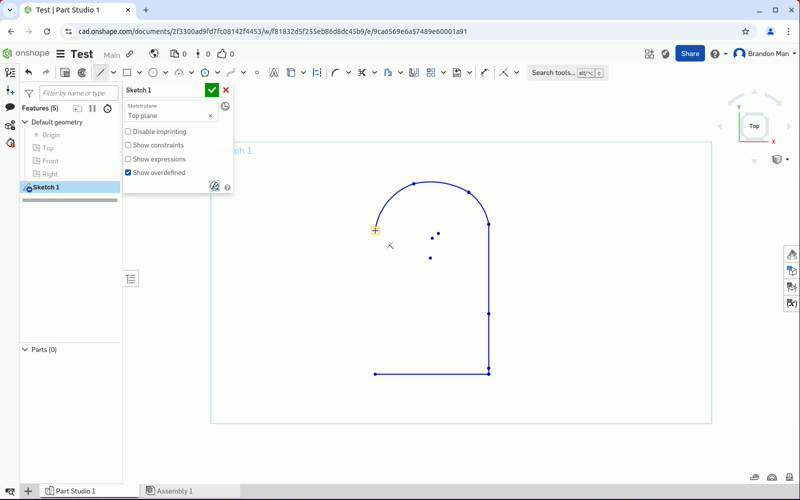
click(375, 230)
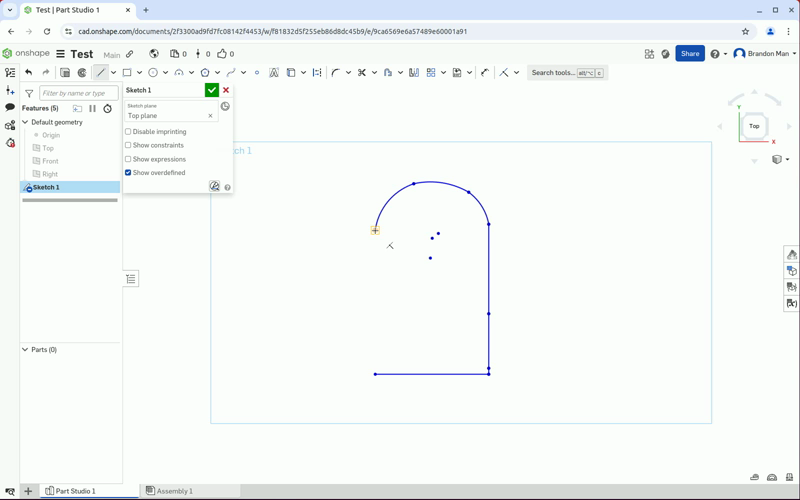
key_down(shift)
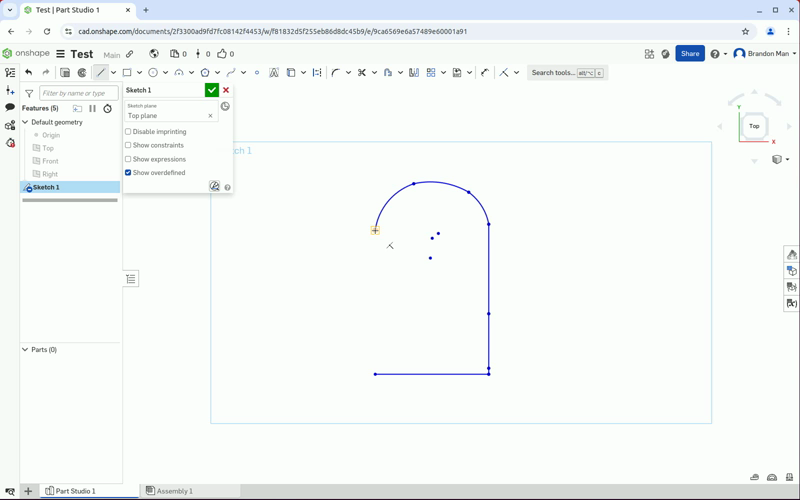
mouse_move(375, 307)
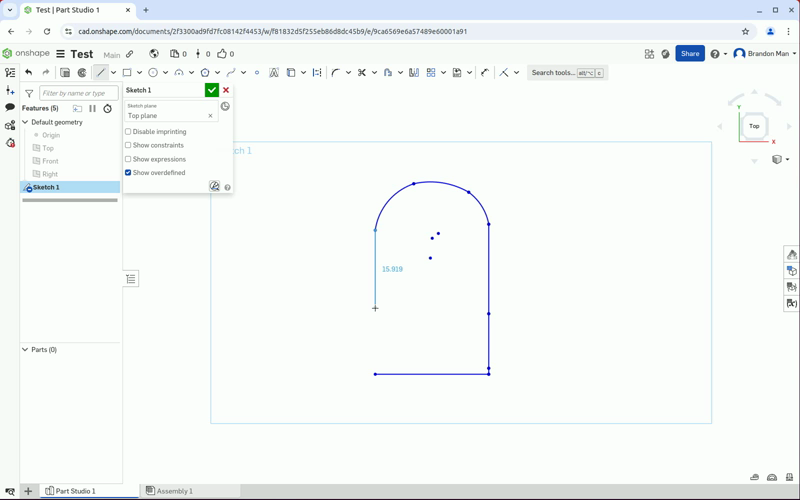
click(375, 307)
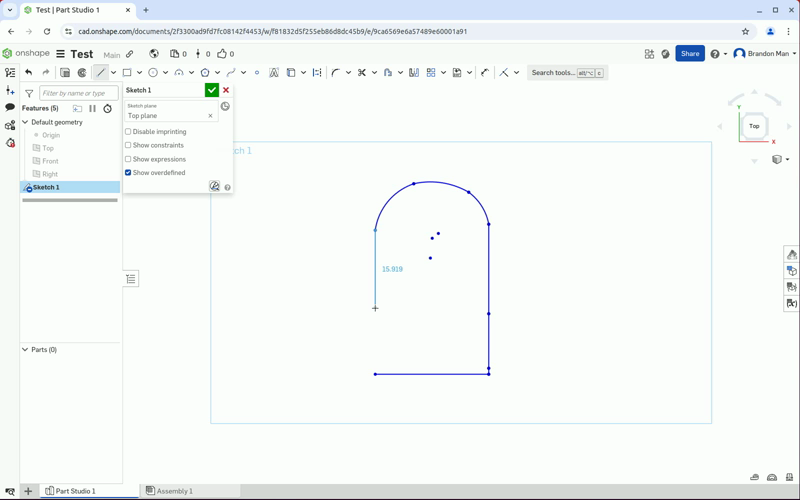
key_up(shift)
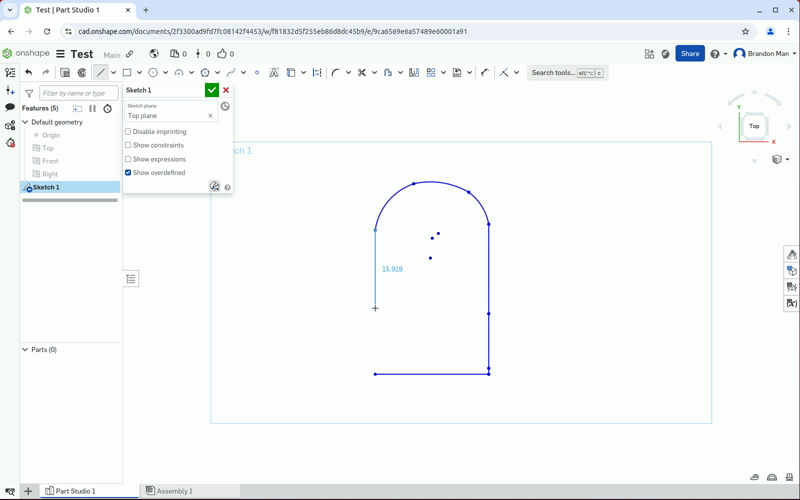
key_down(shift)
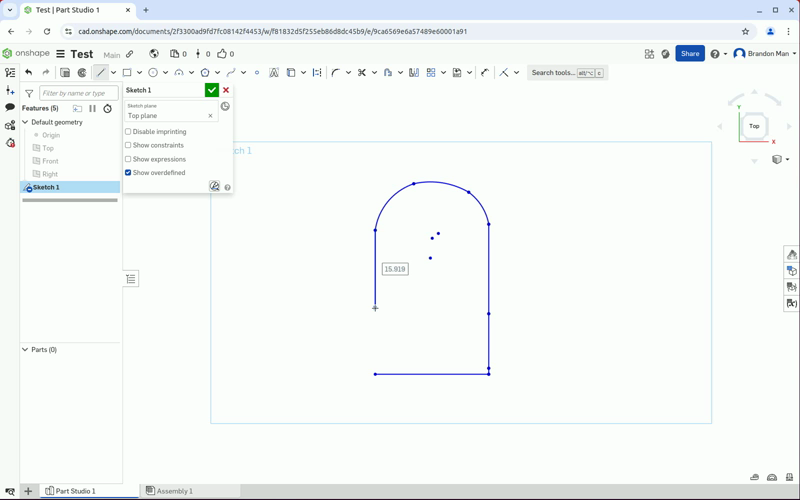
mouse_move(405, 307)
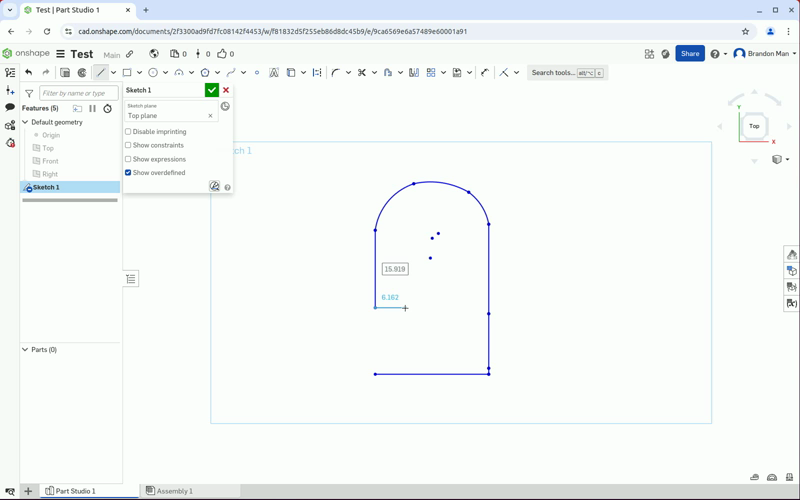
mouse_move(375, 315)
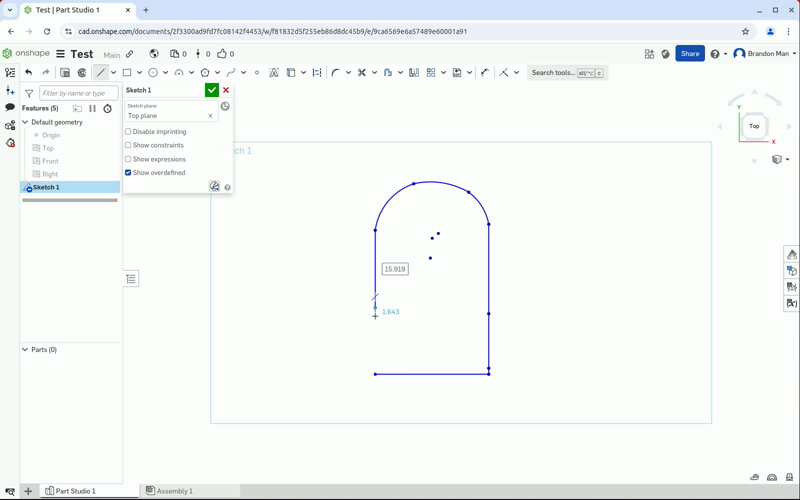
click(375, 315)
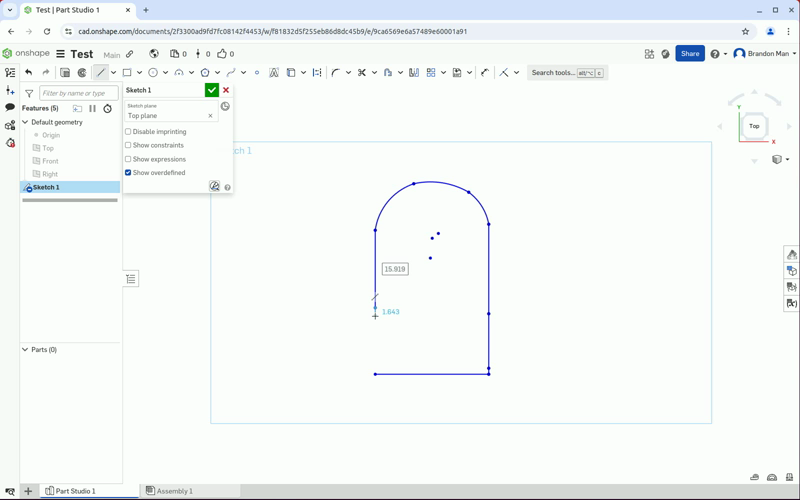
key_up(shift)
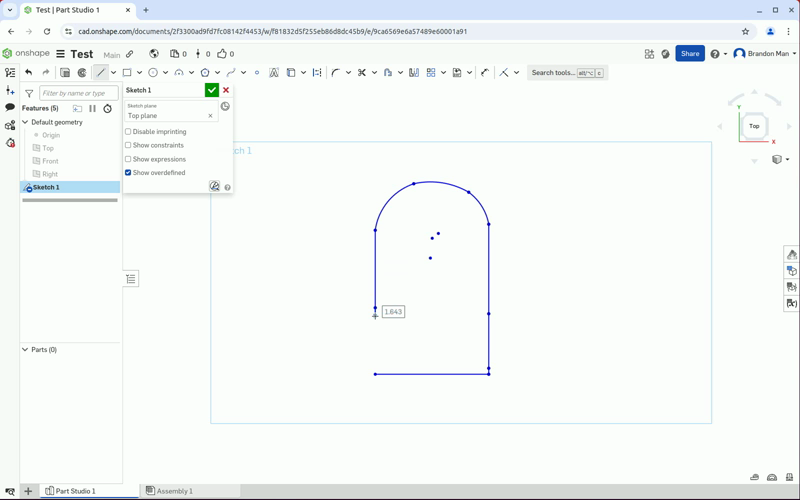
mouse_move(405, 315)
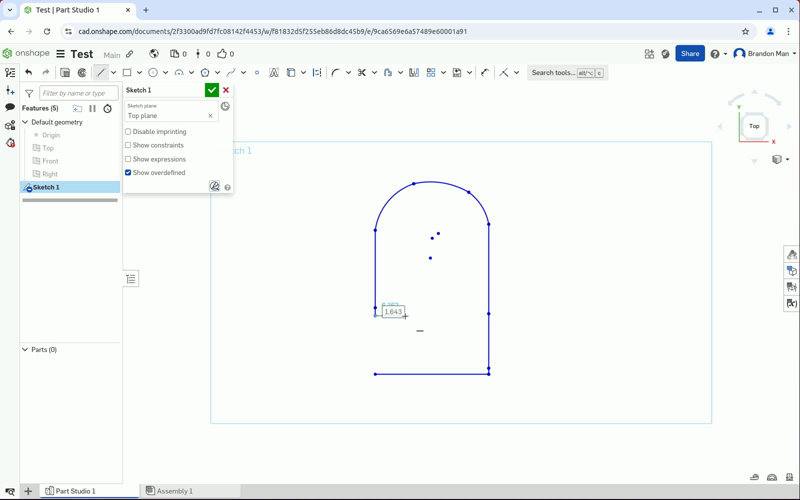
key_down(shift)
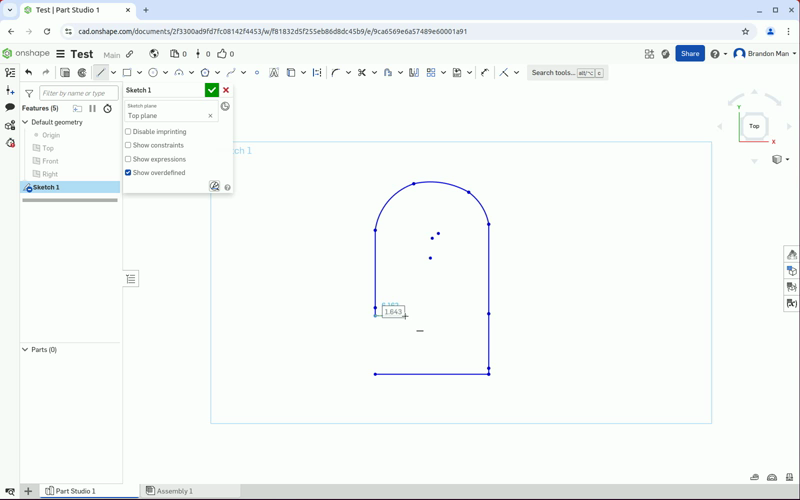
mouse_move(375, 374)
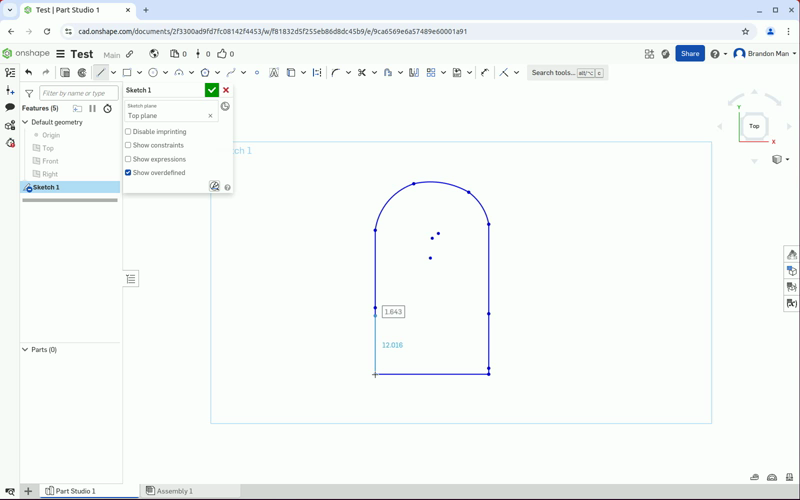
key_up(shift)
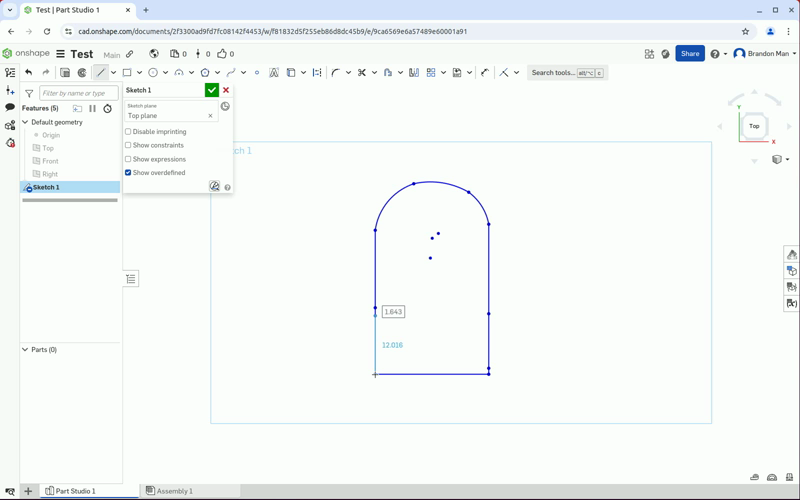
click(375, 374)
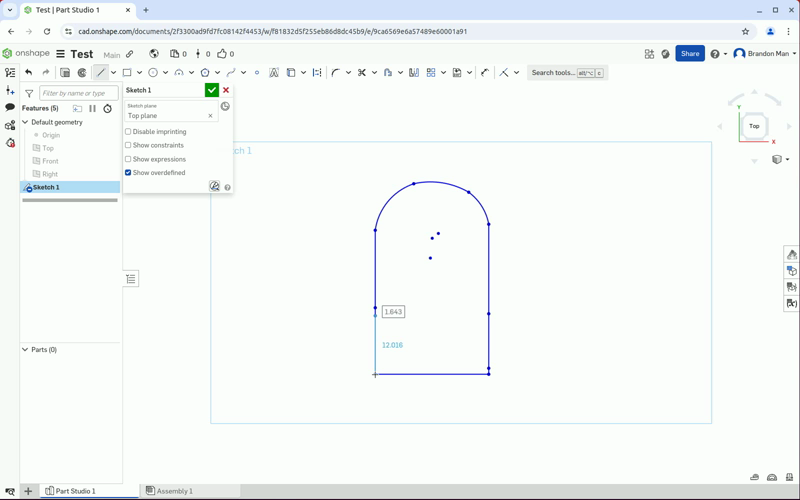
key(esc)
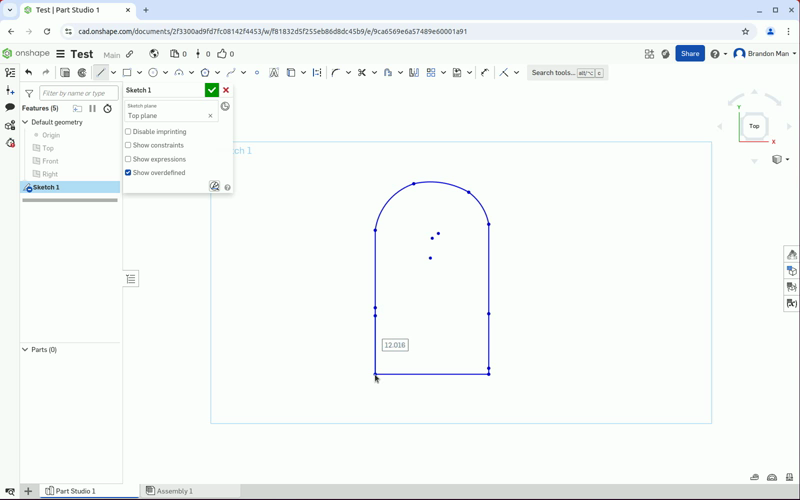
mouse_move(461, 229)
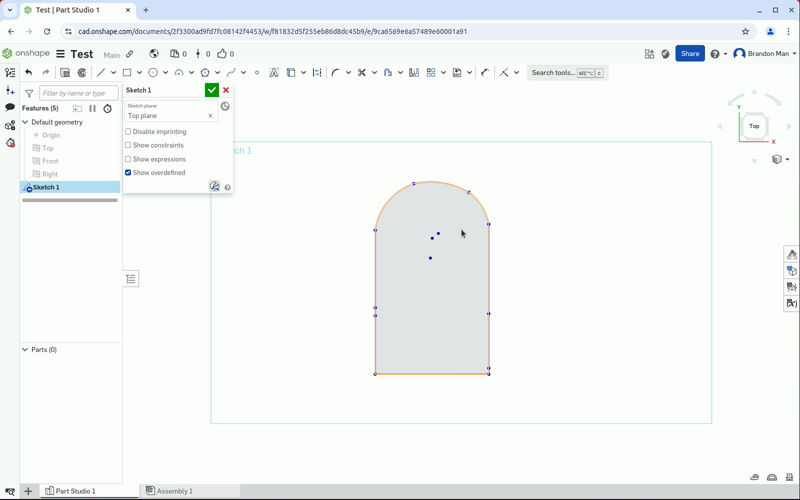
click(461, 229)
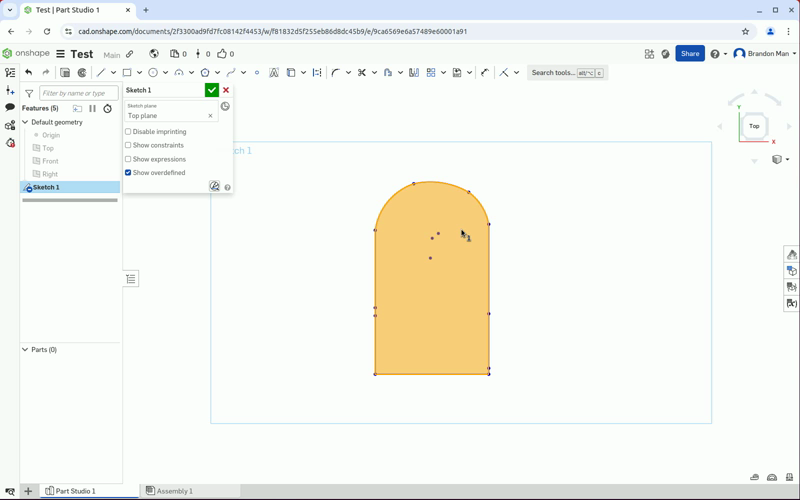
mouse_move(73, 352)
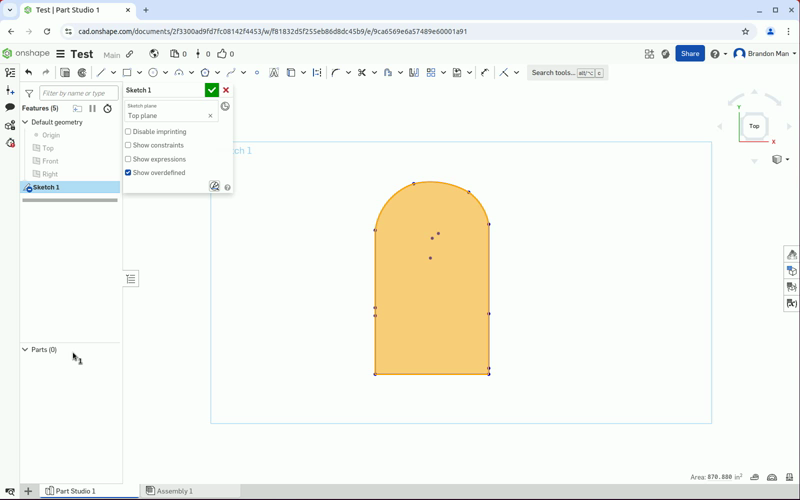
key(shift+y)
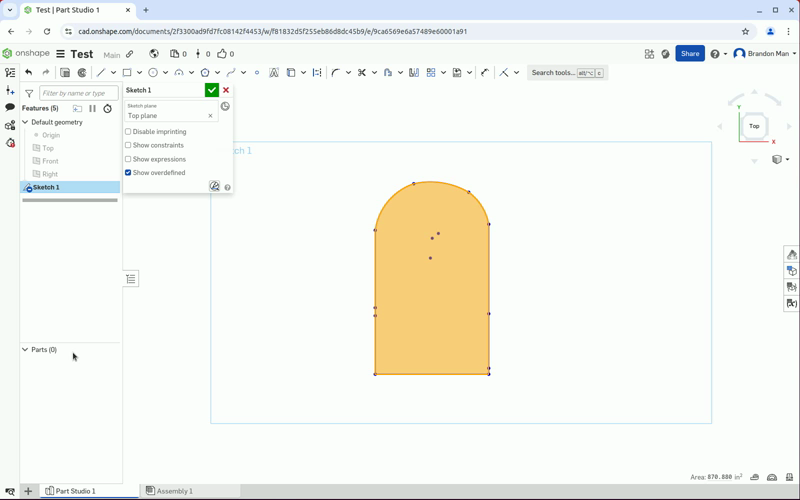
key(shift+e)
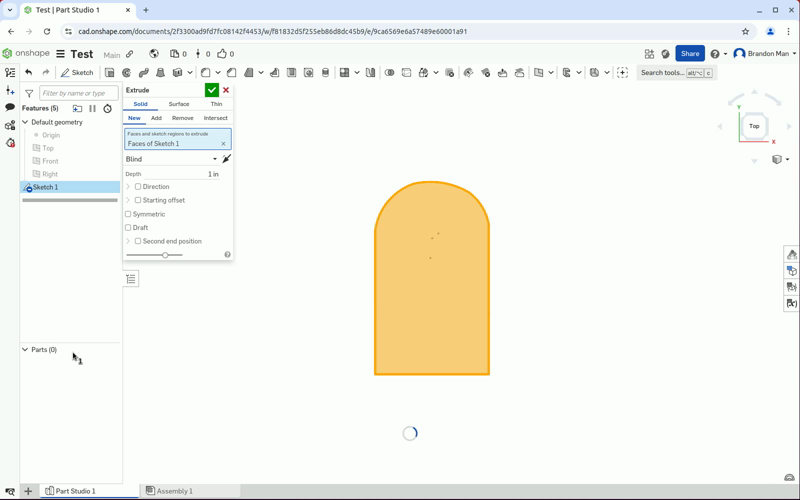
mouse_move(143, 106)
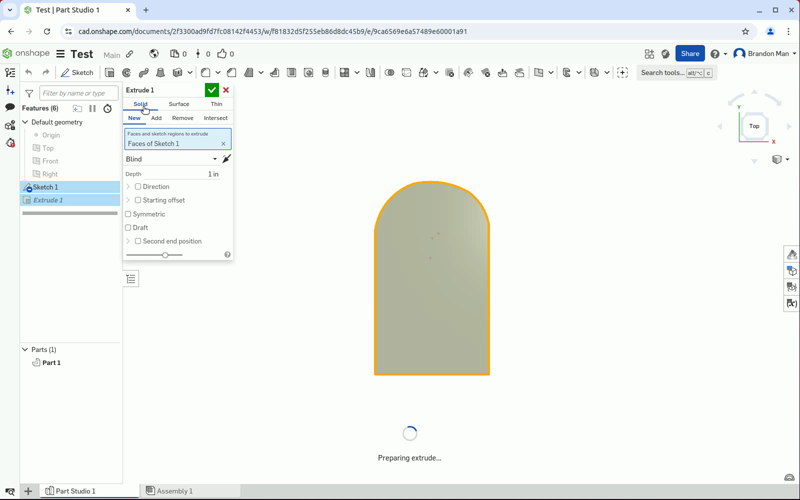
click(143, 106)
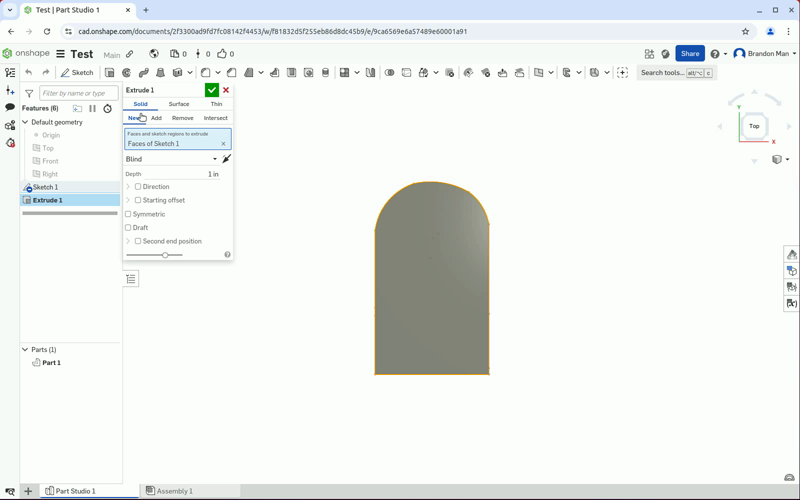
mouse_move(137, 120)
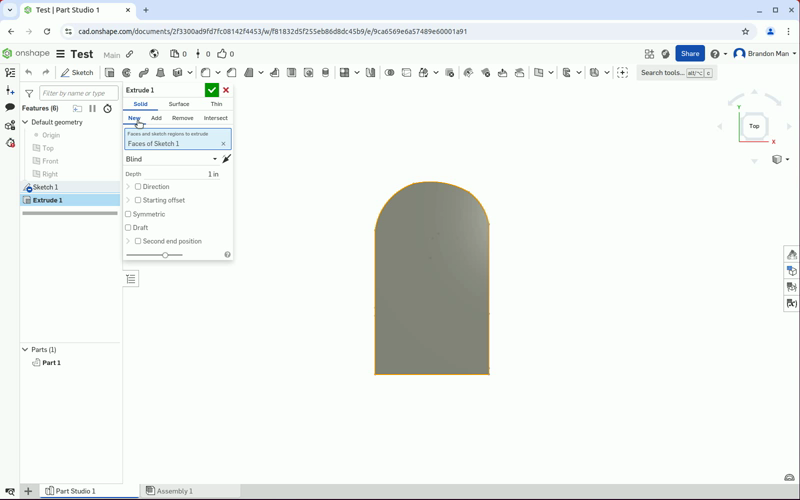
click(137, 120)
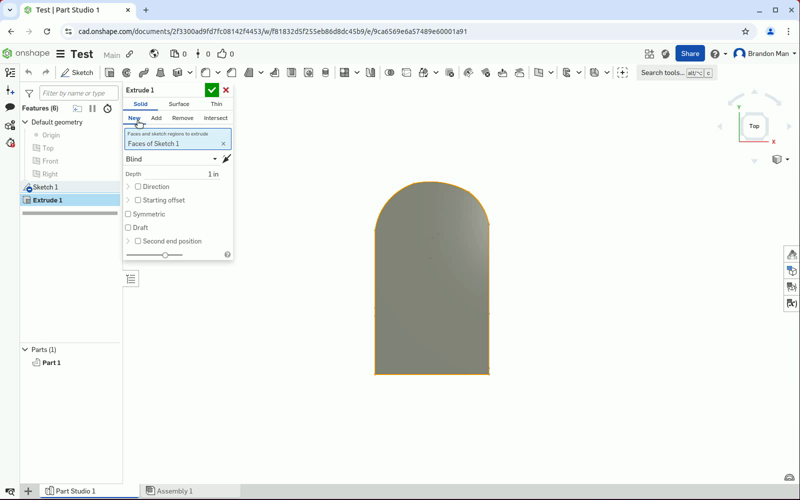
key(tab, 4)
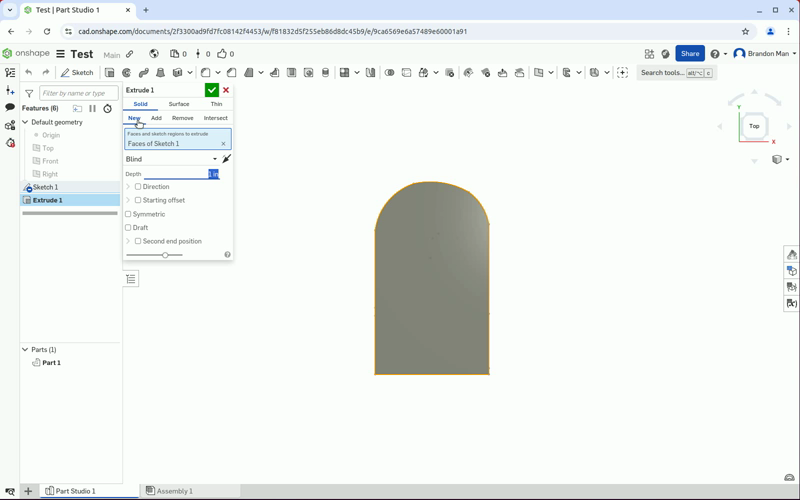
text(23.108)
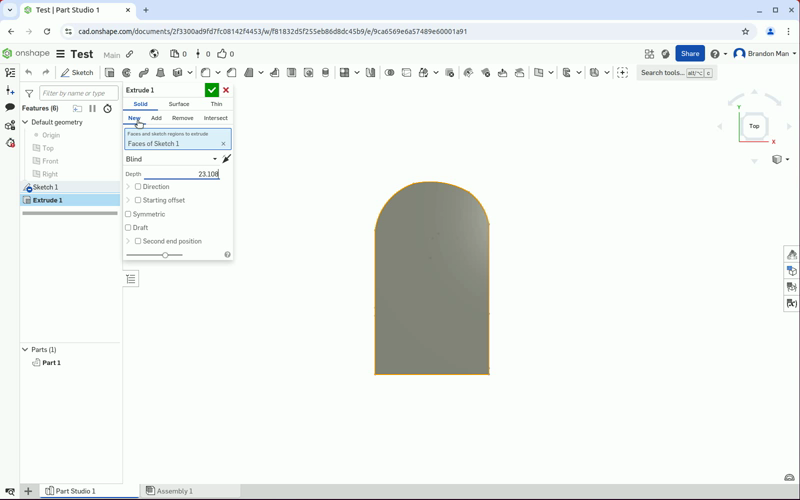
key(enter)
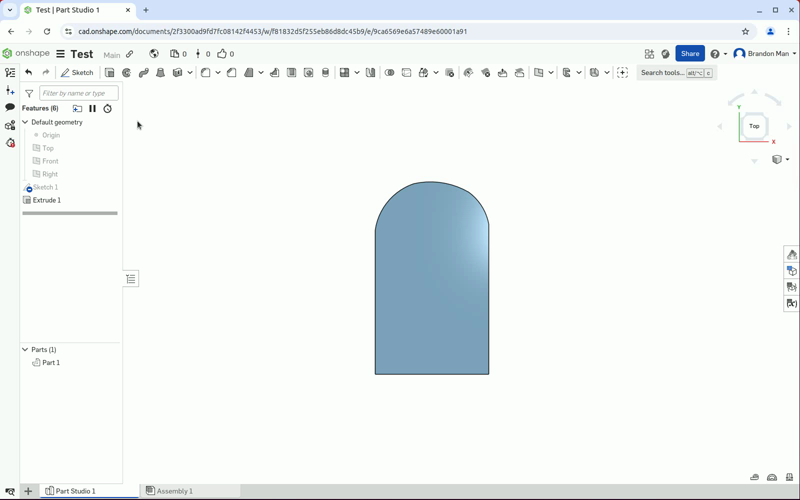
key(shift+h)
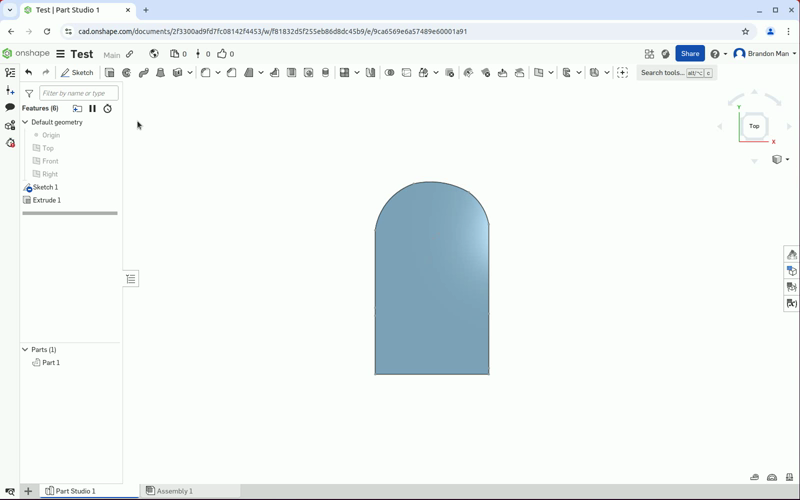
key(shift+h)
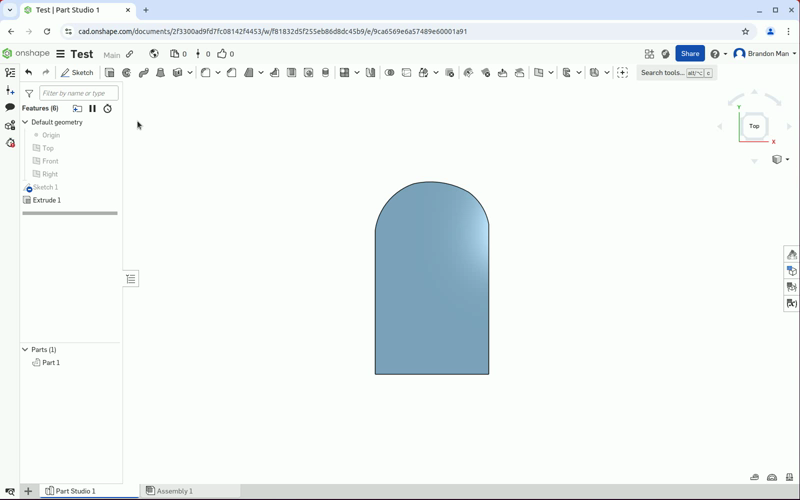
mouse_move(73, 189)
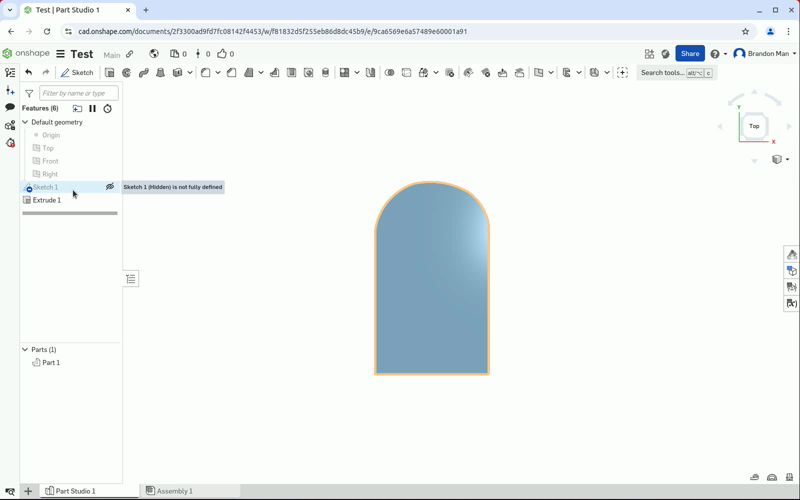
click(73, 189)
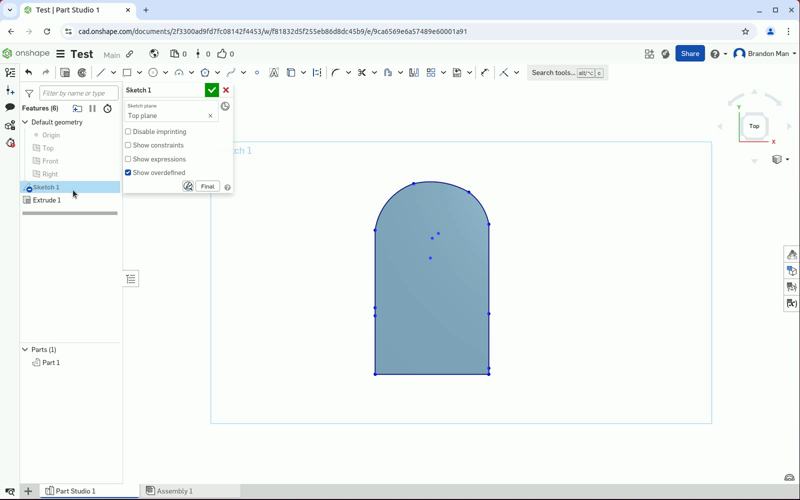
mouse_move(229, 92)
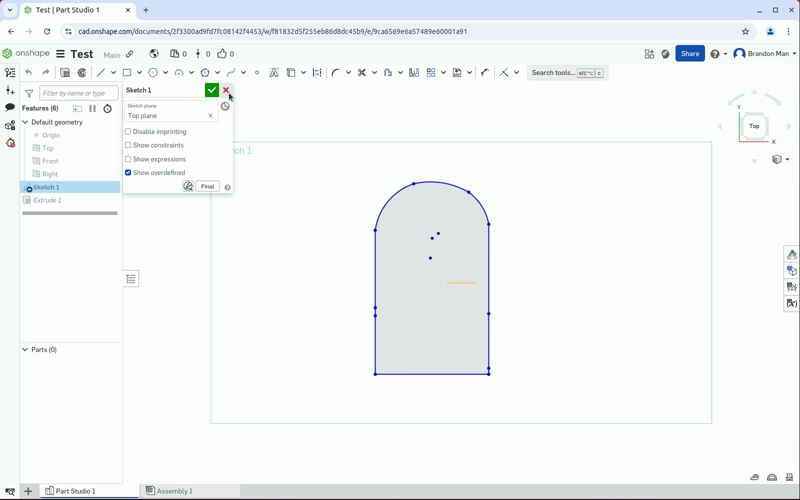
click(229, 92)
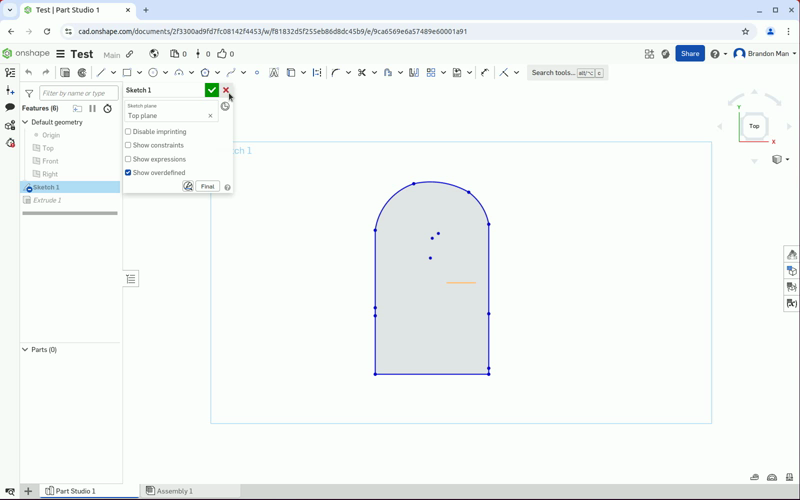
key(shift+s)
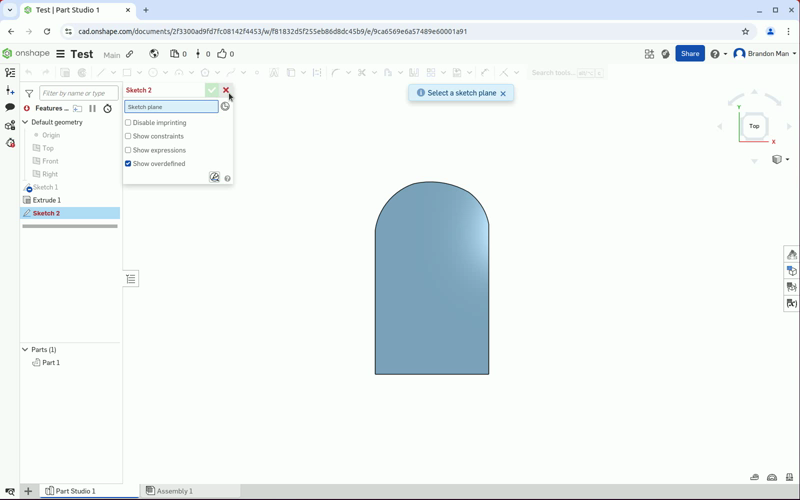
mouse_move(73, 150)
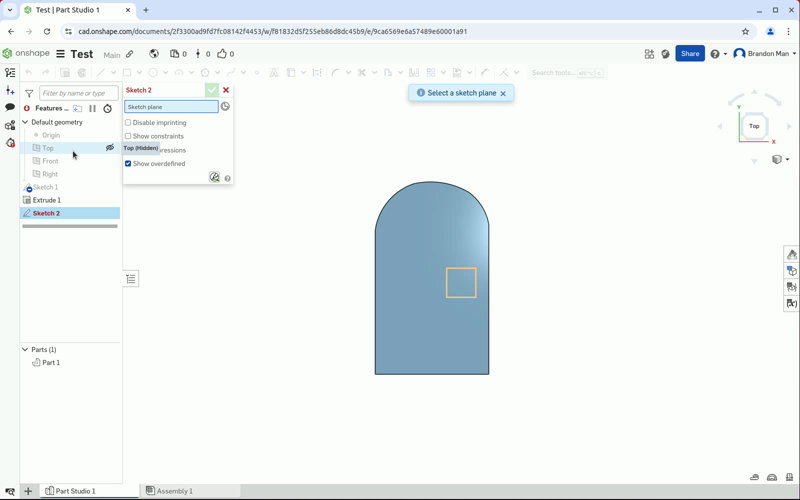
click(73, 150)
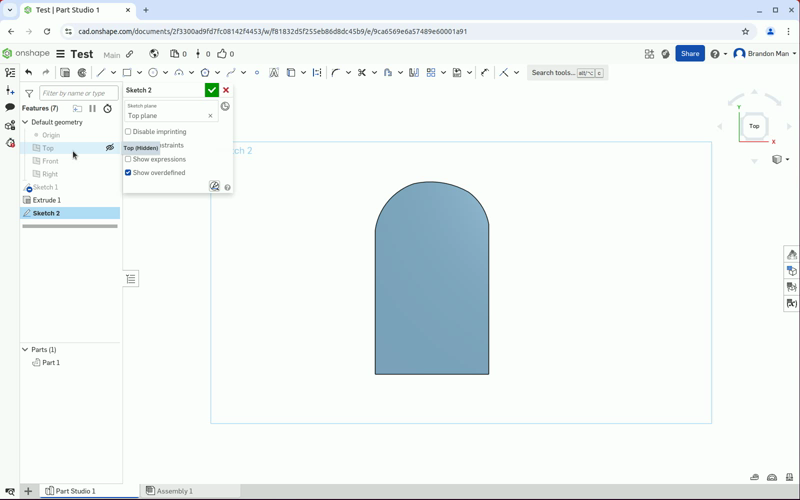
mouse_move(73, 352)
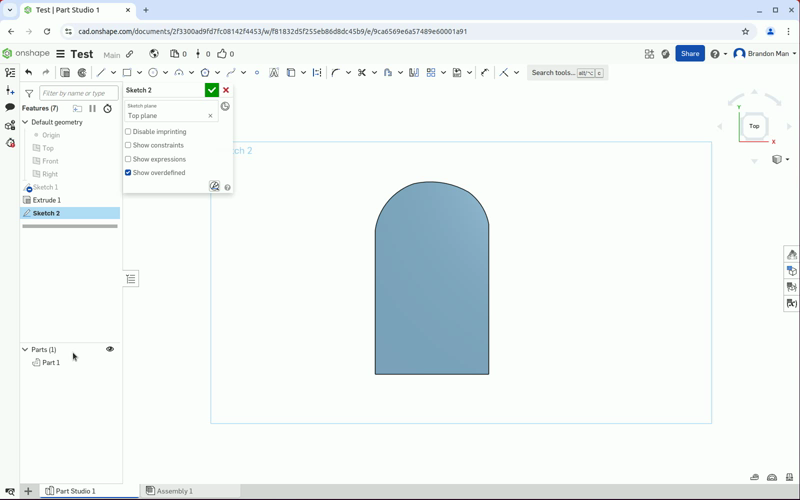
key(y)
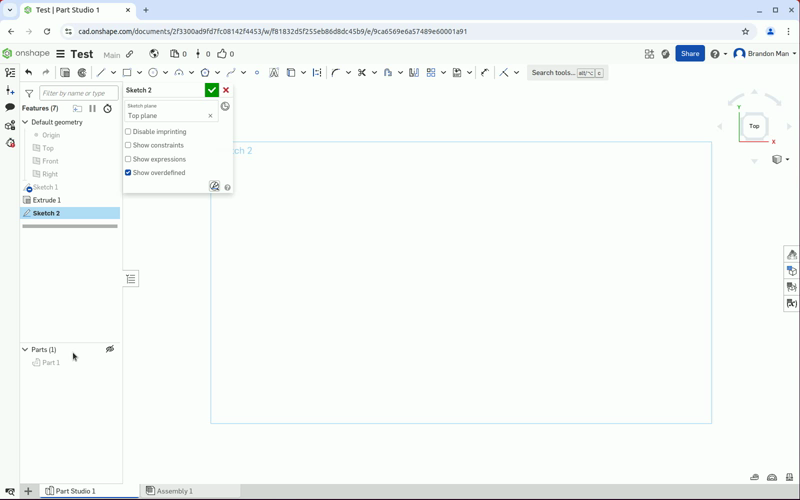
key(l)
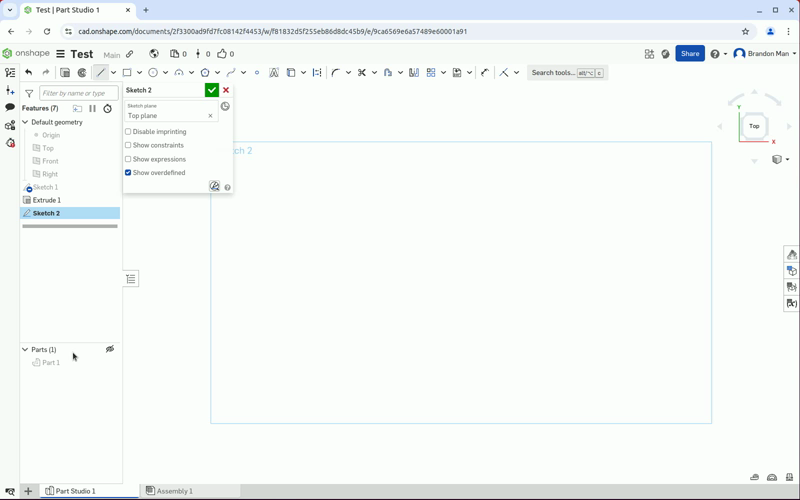
key_down(shift)
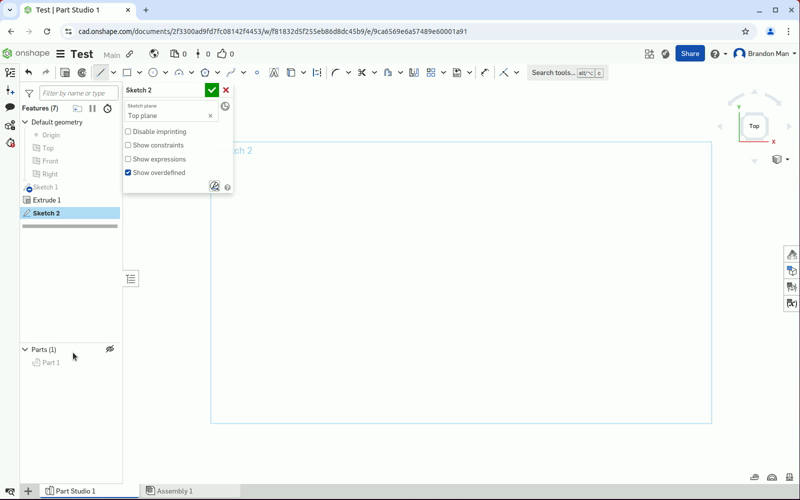
mouse_move(375, 374)
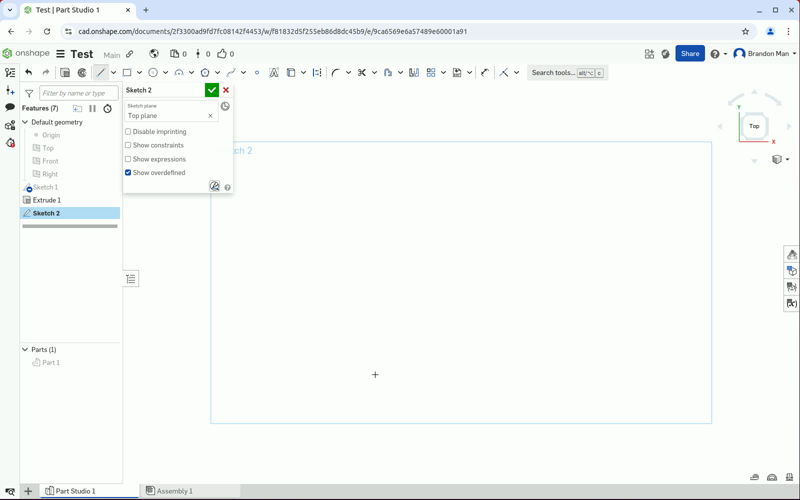
click(375, 374)
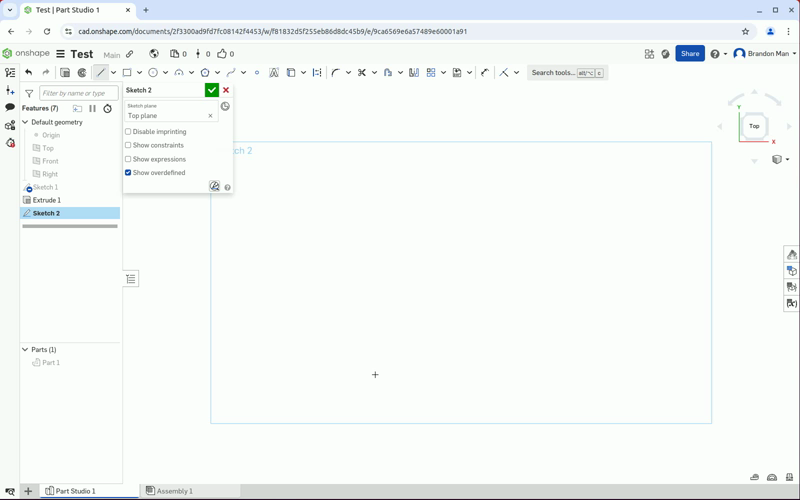
key_up(shift)
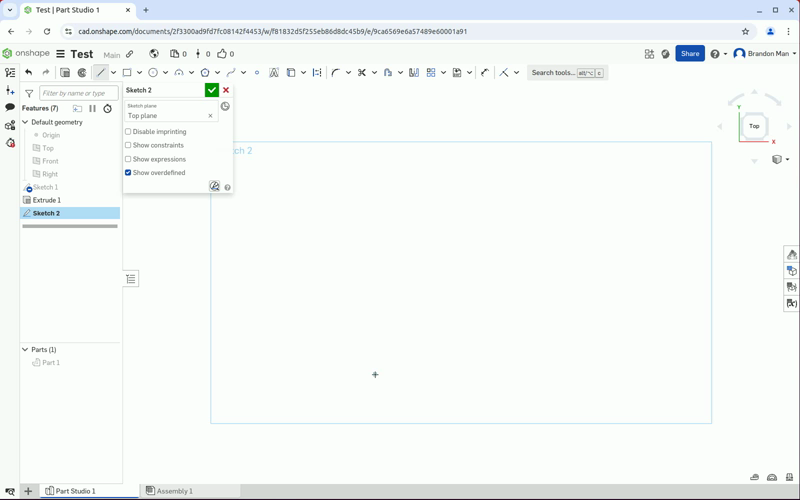
key_down(shift)
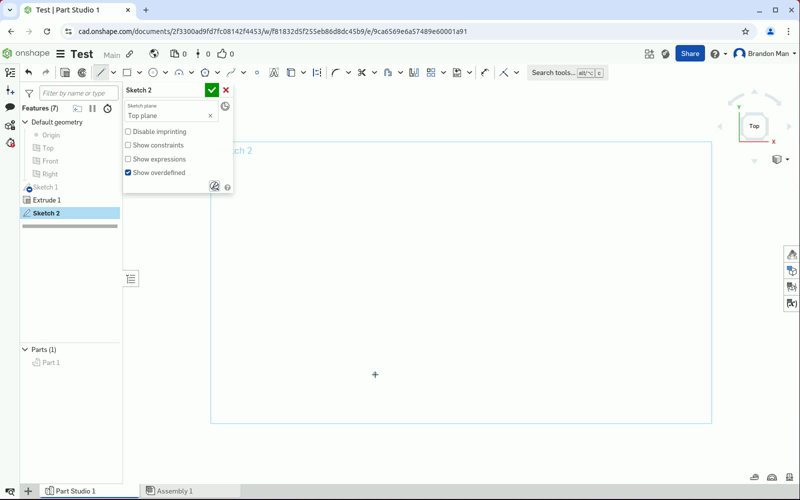
mouse_move(488, 374)
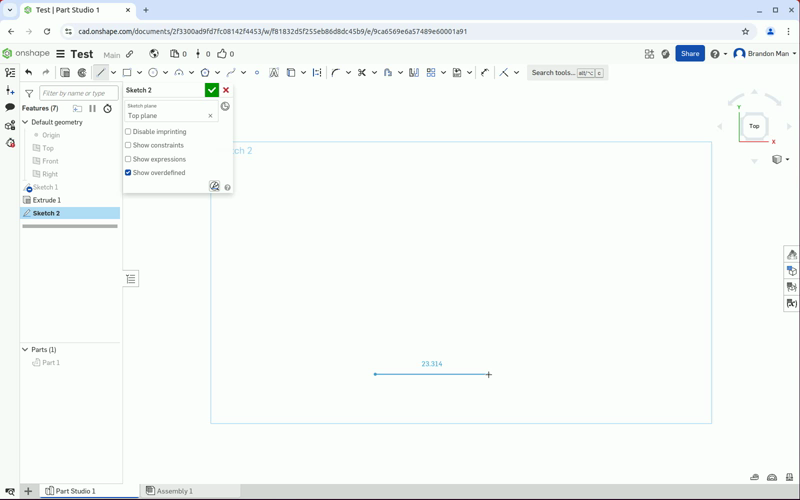
click(488, 374)
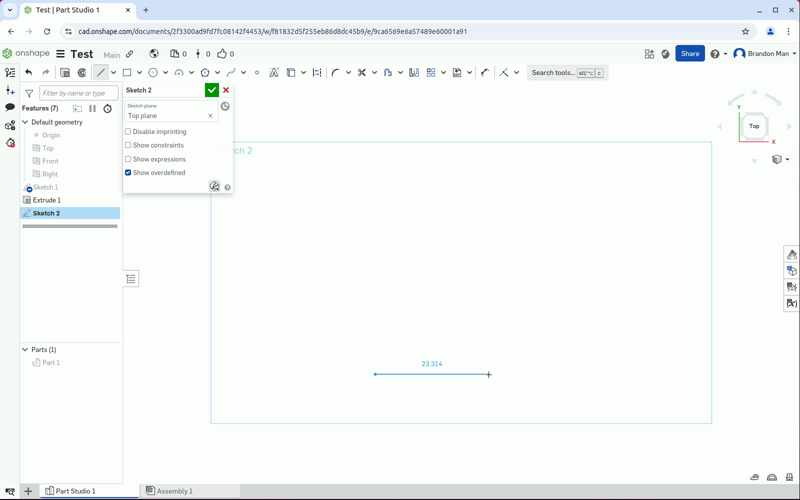
key_up(shift)
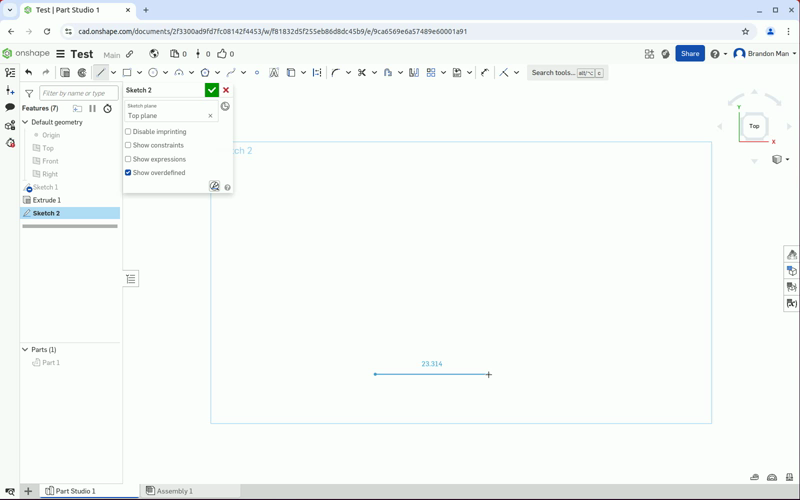
key_down(shift)
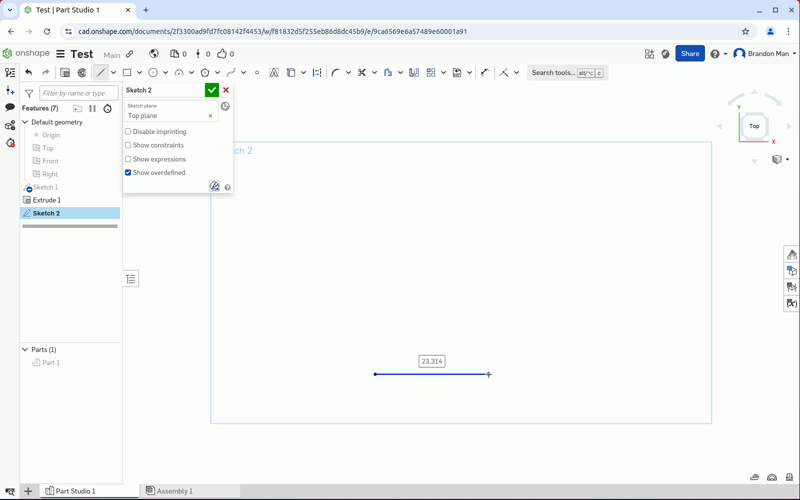
mouse_move(518, 374)
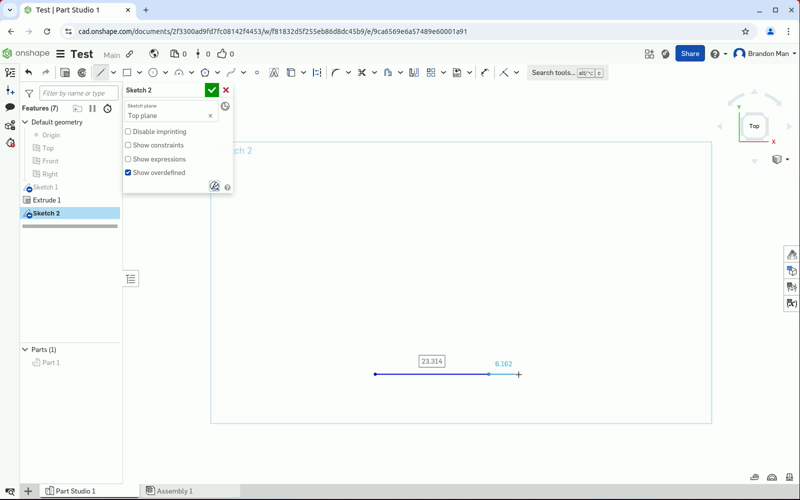
mouse_move(488, 368)
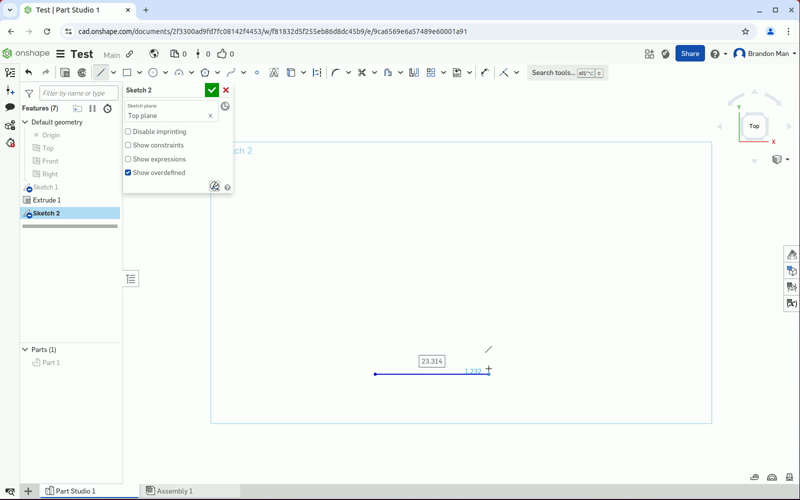
scroll(6)
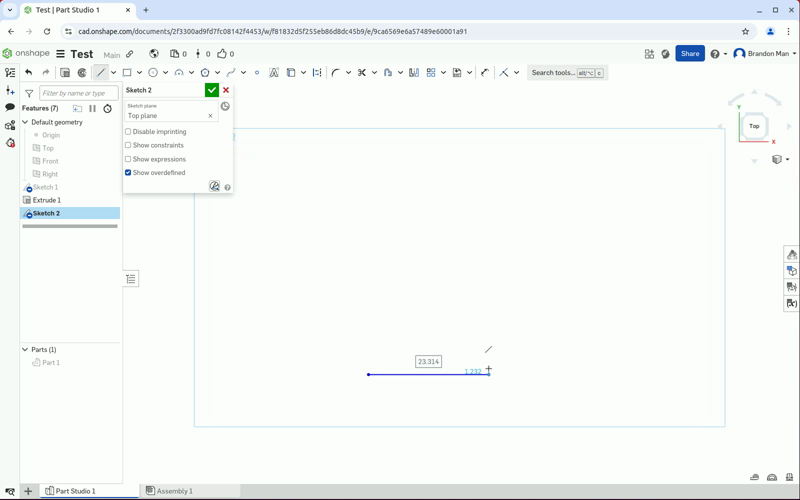
scroll(6)
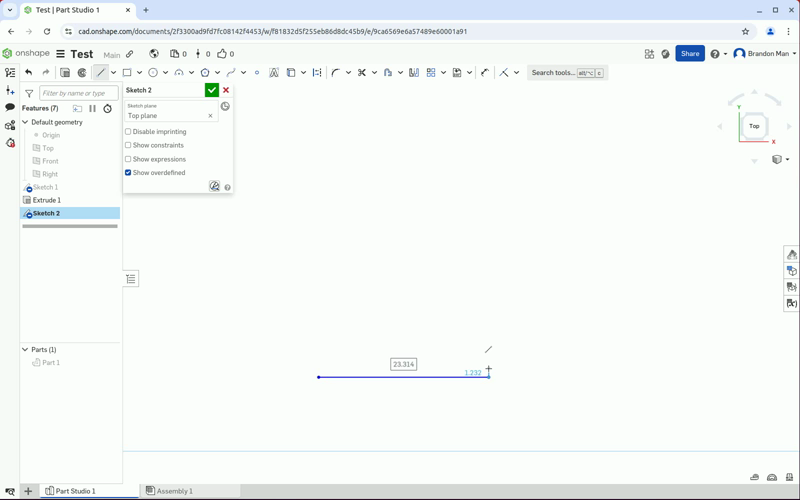
scroll(6)
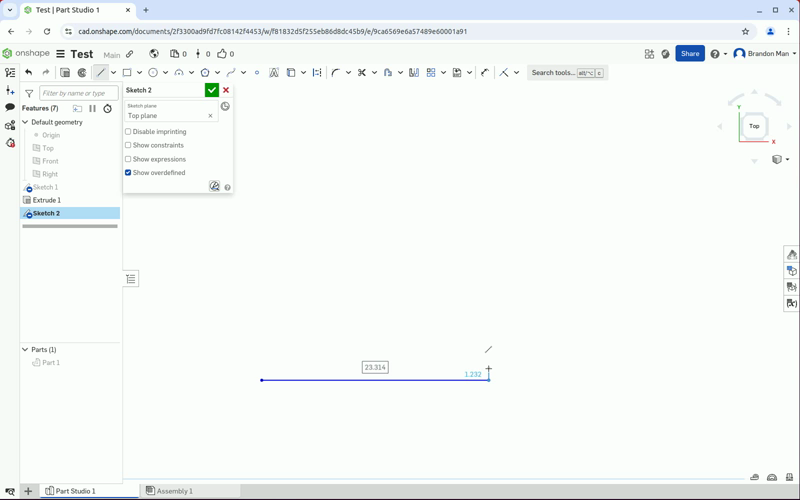
scroll(6)
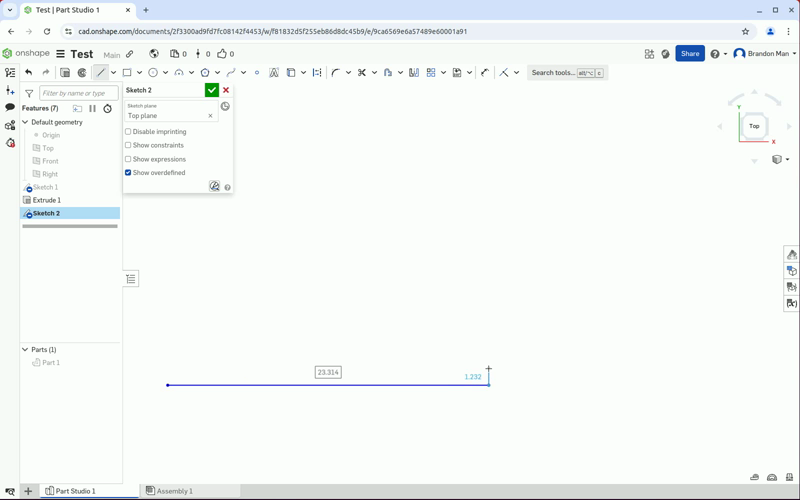
scroll(6)
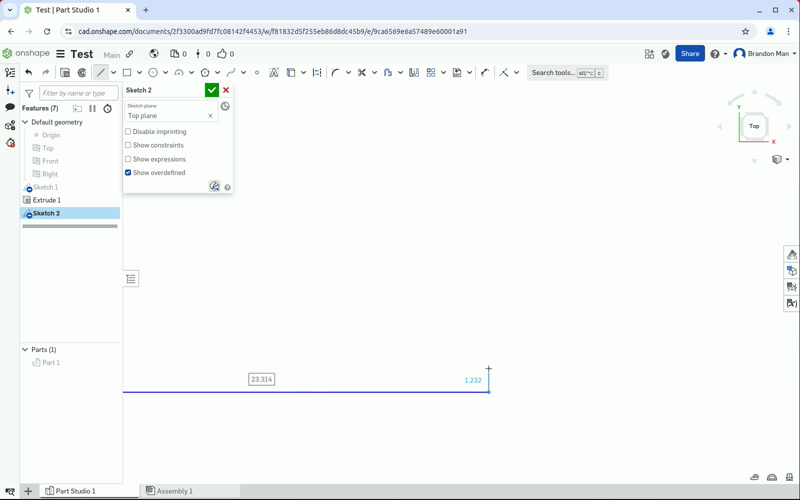
scroll(6)
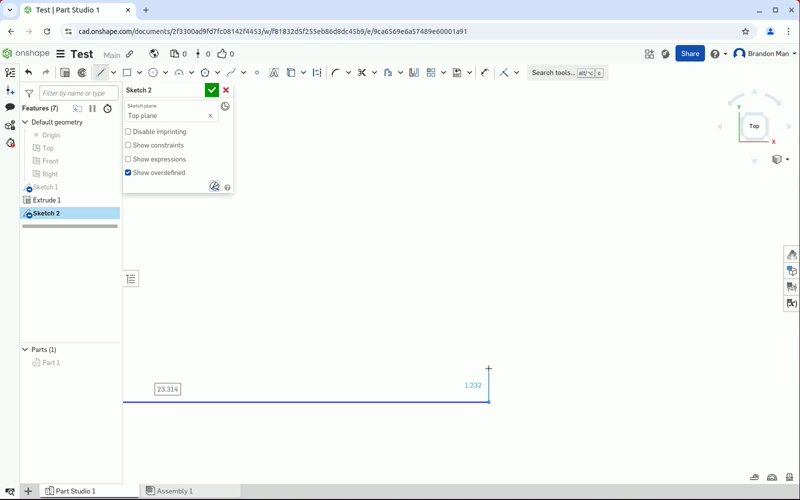
scroll(6)
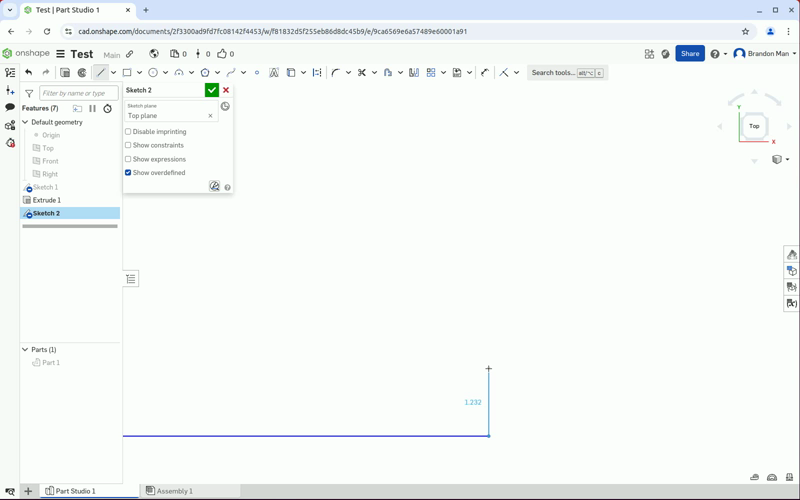
click(488, 368)
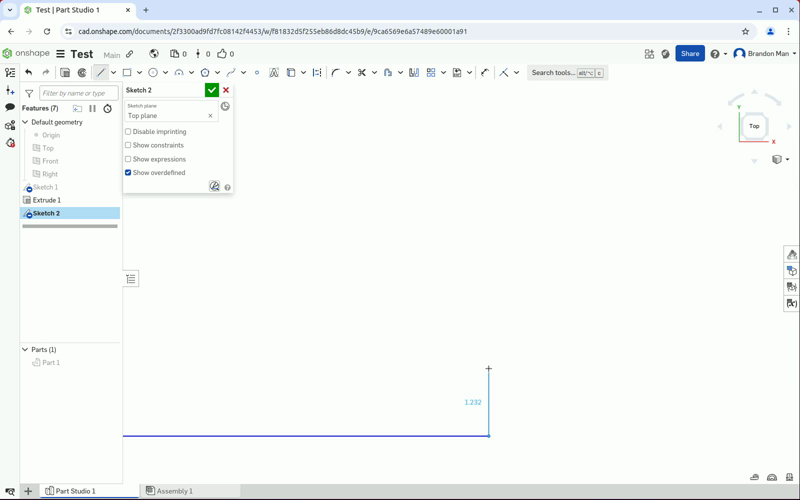
scroll(-6)
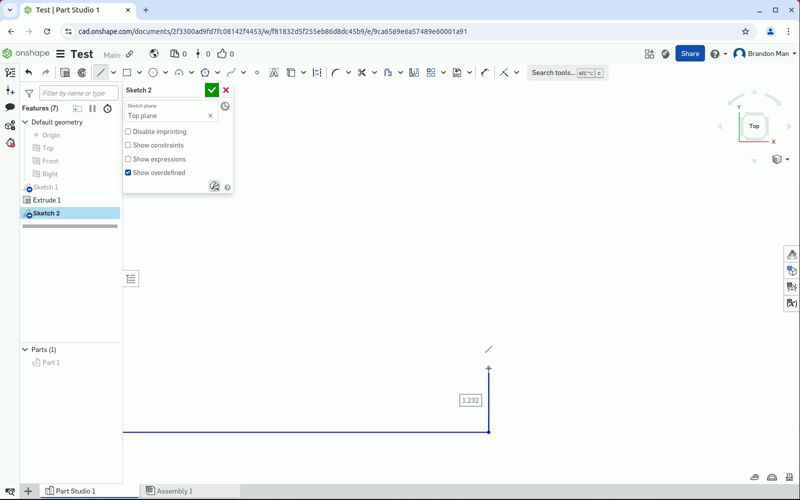
scroll(-6)
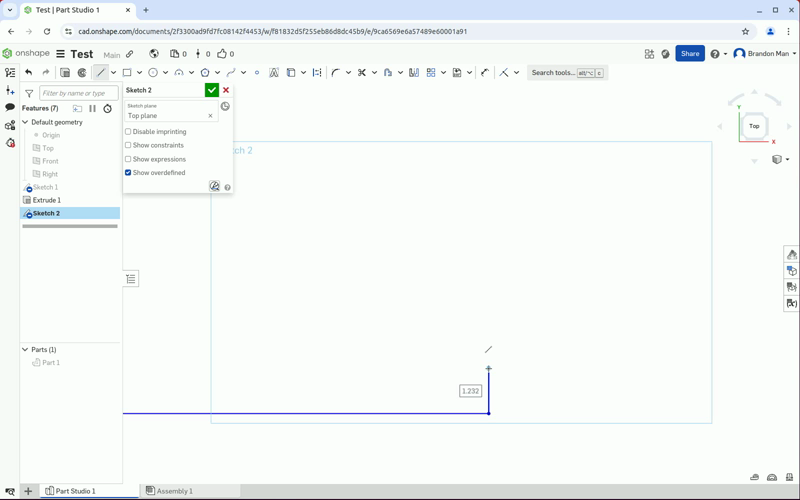
scroll(-6)
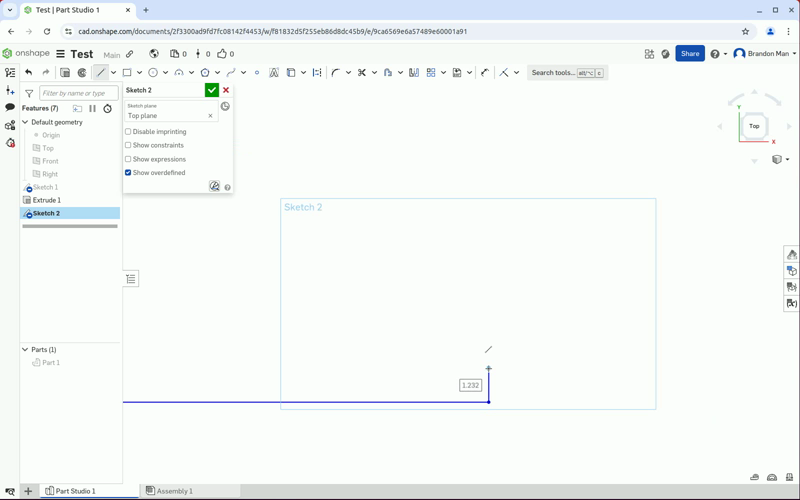
scroll(-6)
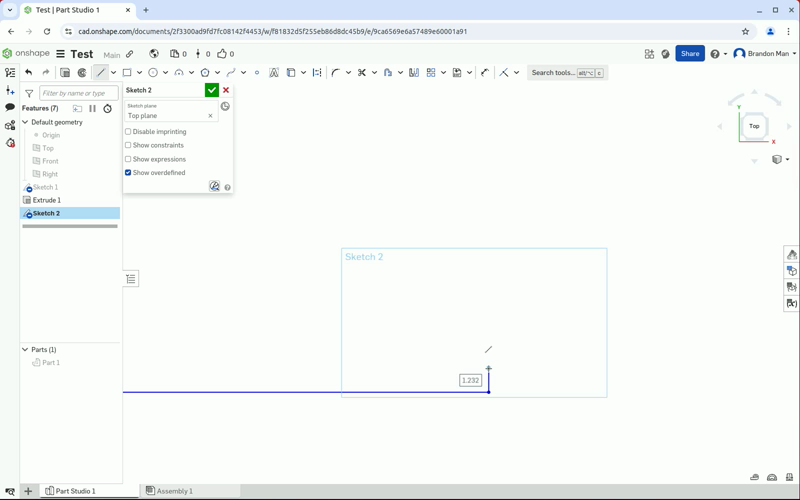
scroll(-6)
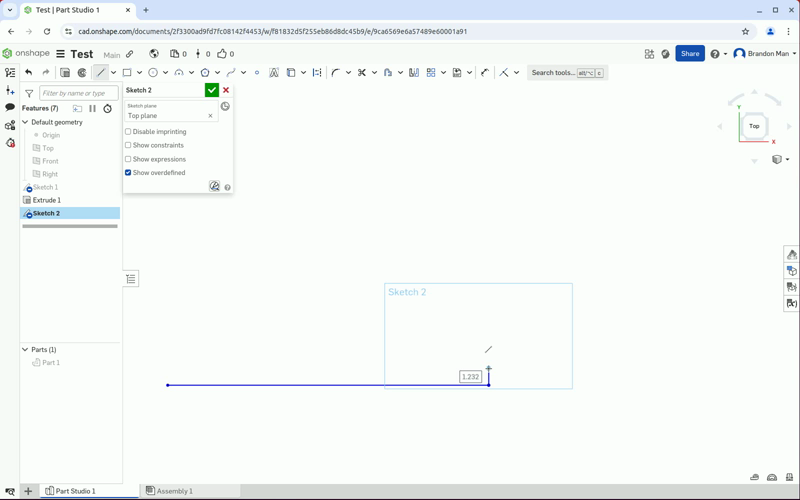
scroll(-6)
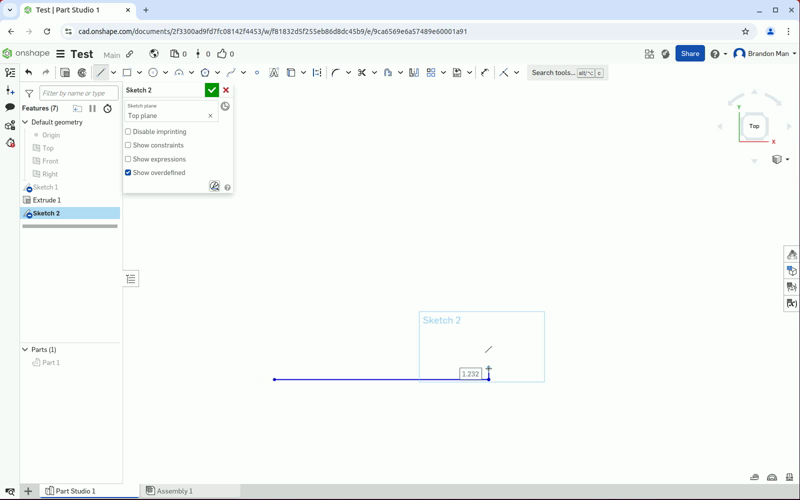
scroll(-6)
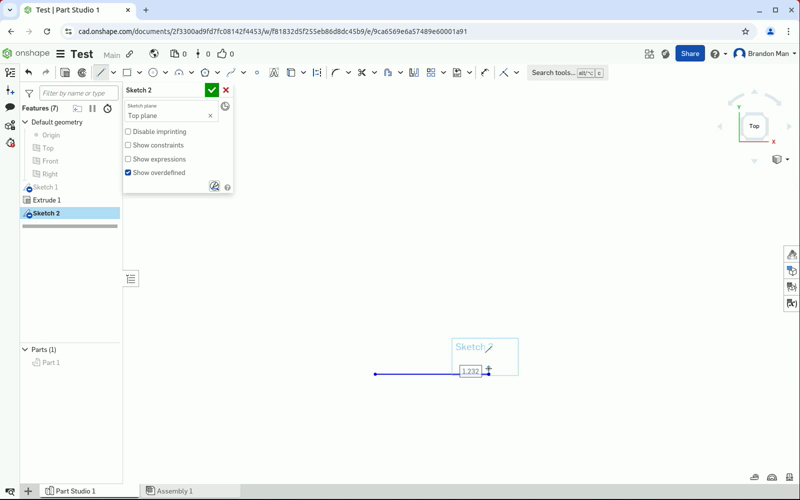
key_up(shift)
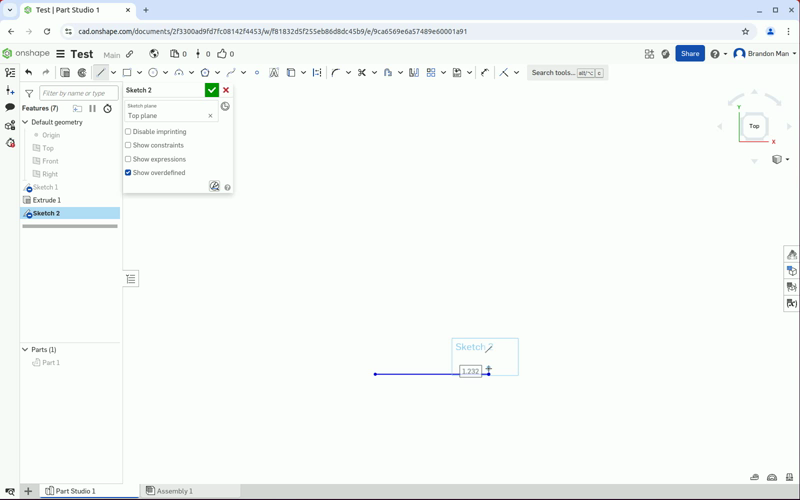
key_down(shift)
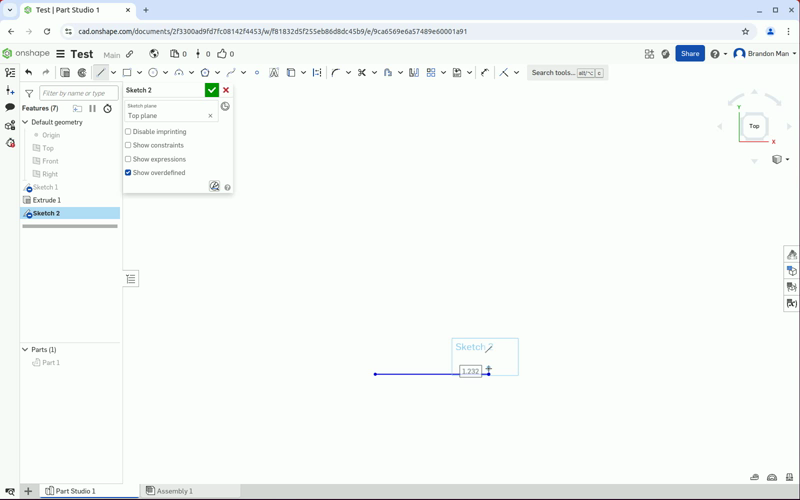
mouse_move(518, 368)
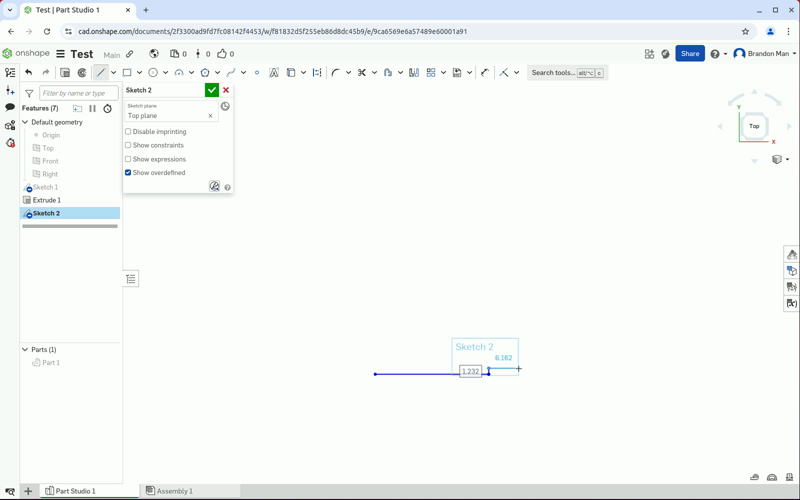
mouse_move(488, 313)
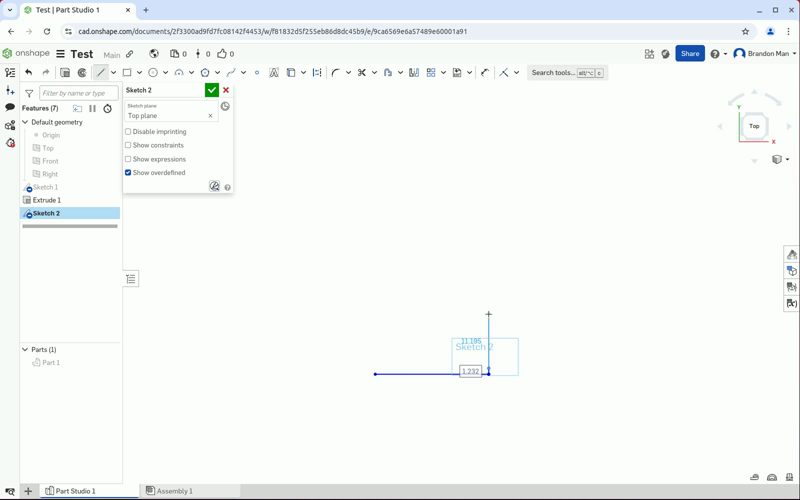
click(488, 313)
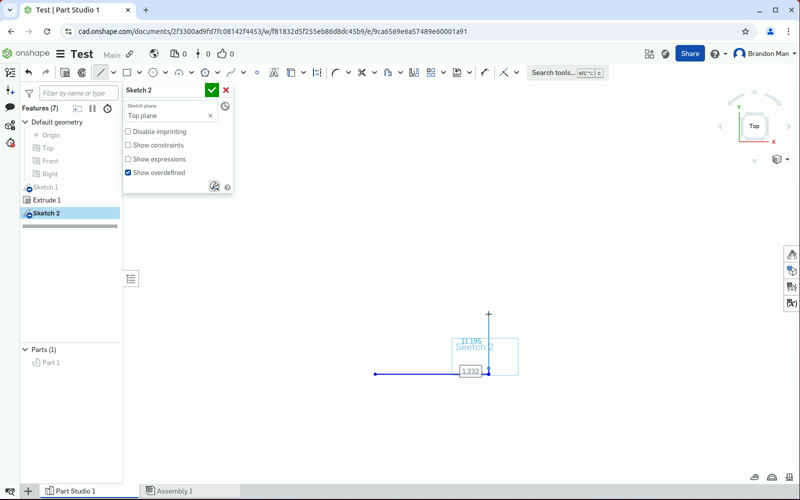
key_up(shift)
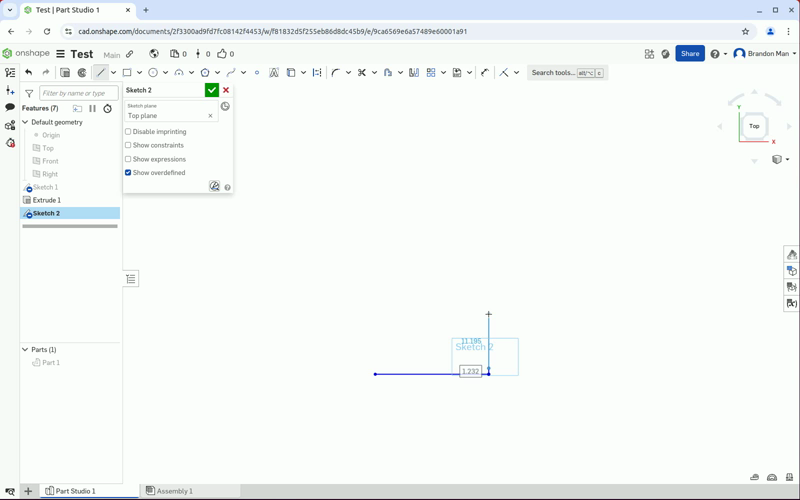
key_down(shift)
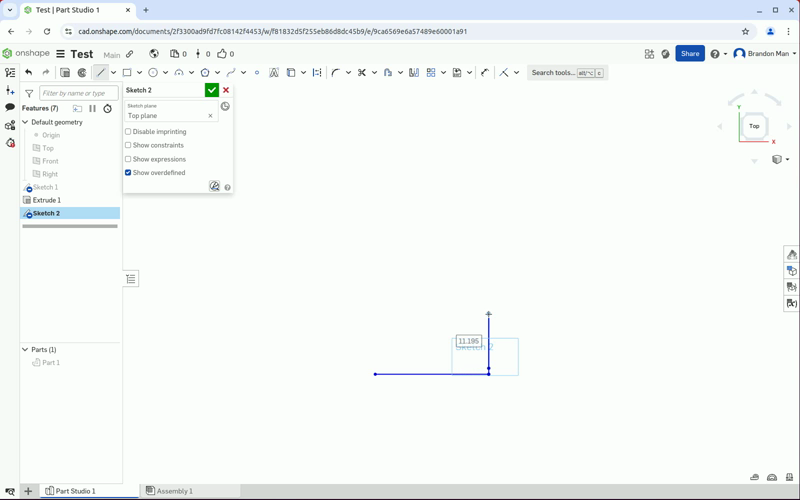
mouse_move(488, 224)
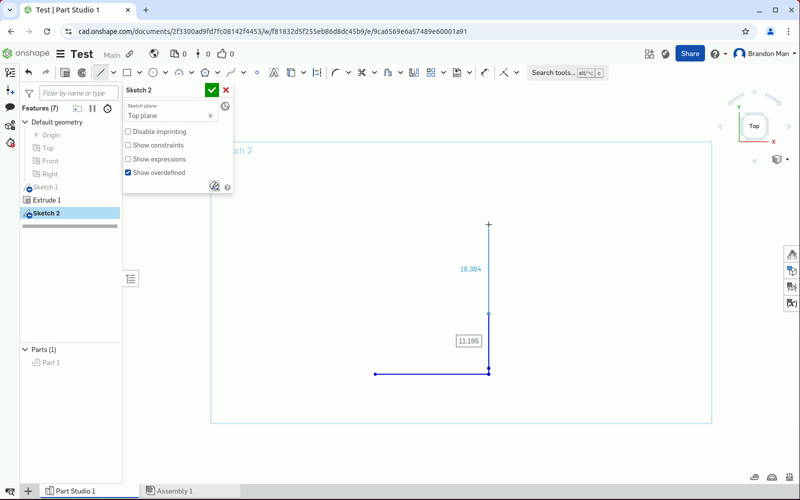
click(488, 224)
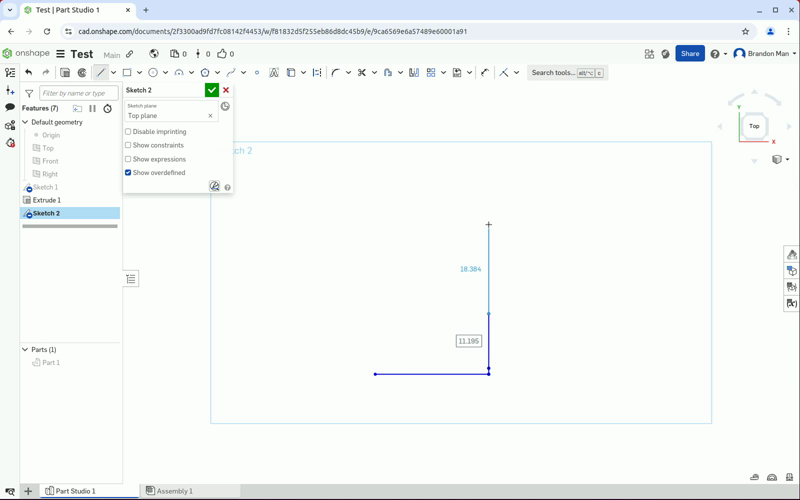
key_up(shift)
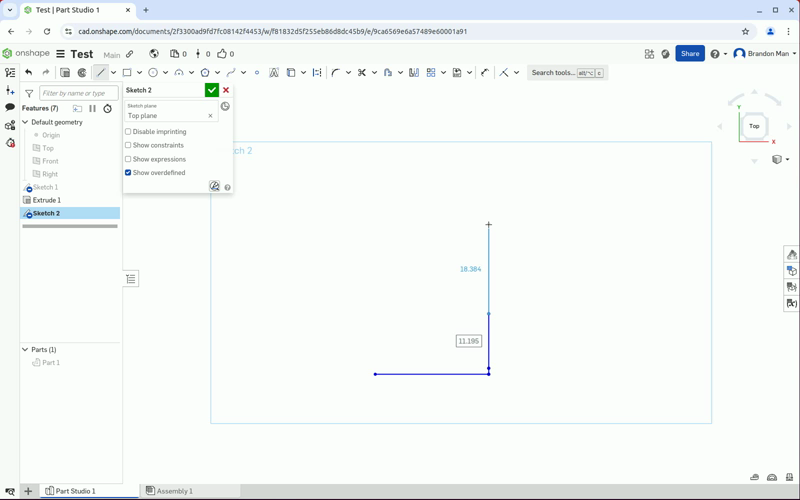
key(esc)
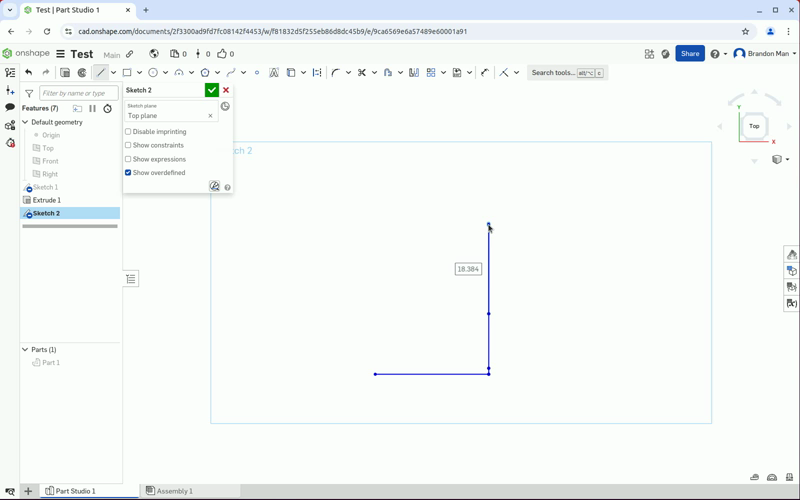
key(a)
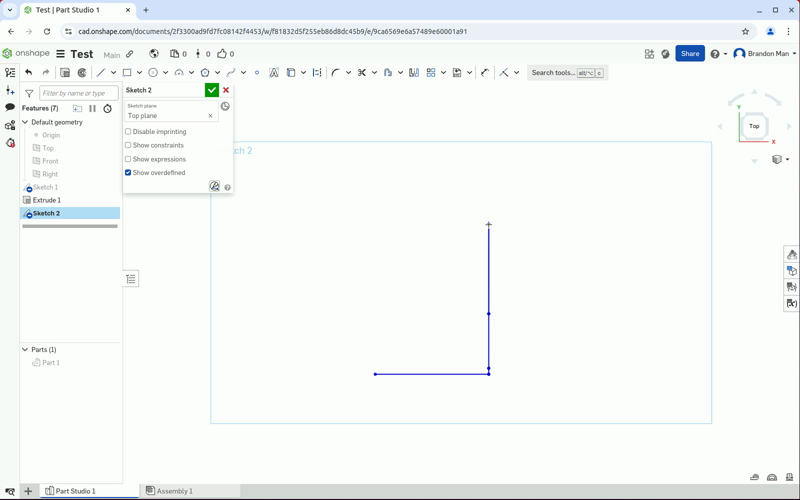
mouse_move(488, 224)
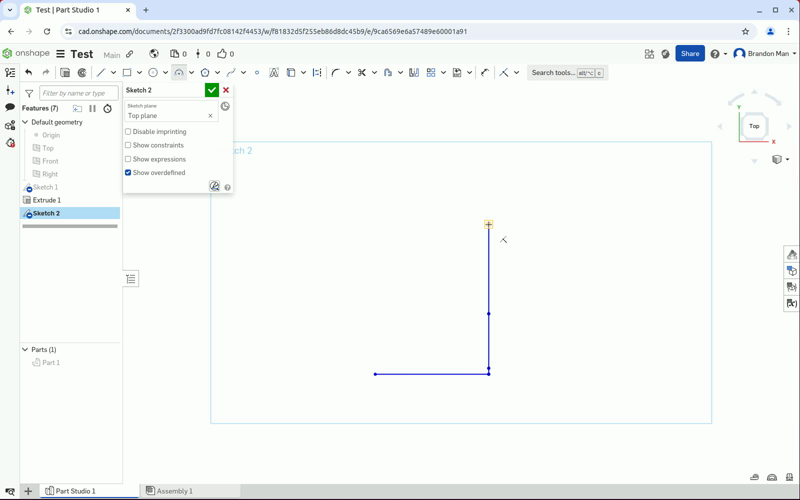
click(488, 224)
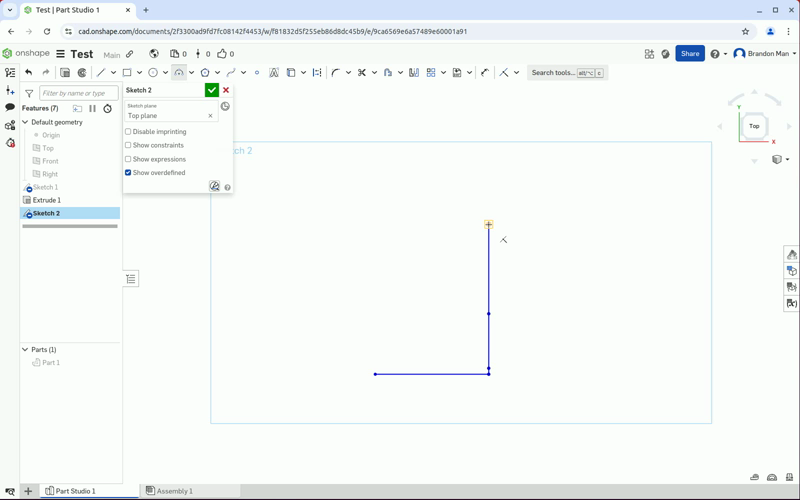
key_down(shift)
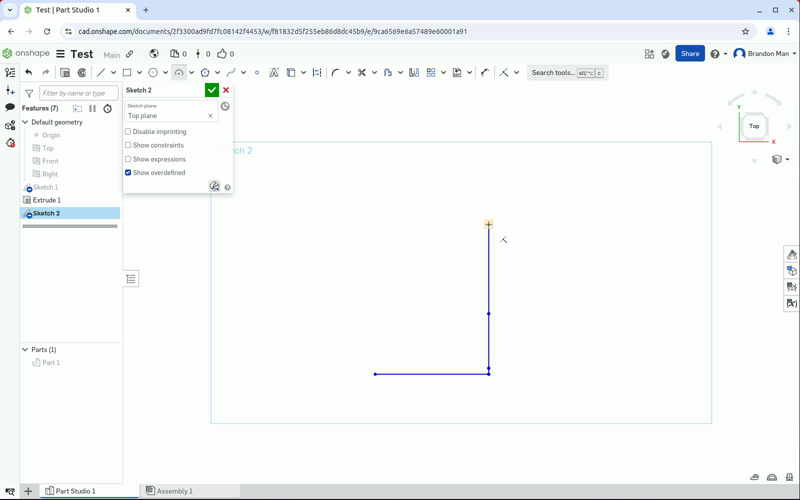
mouse_move(468, 192)
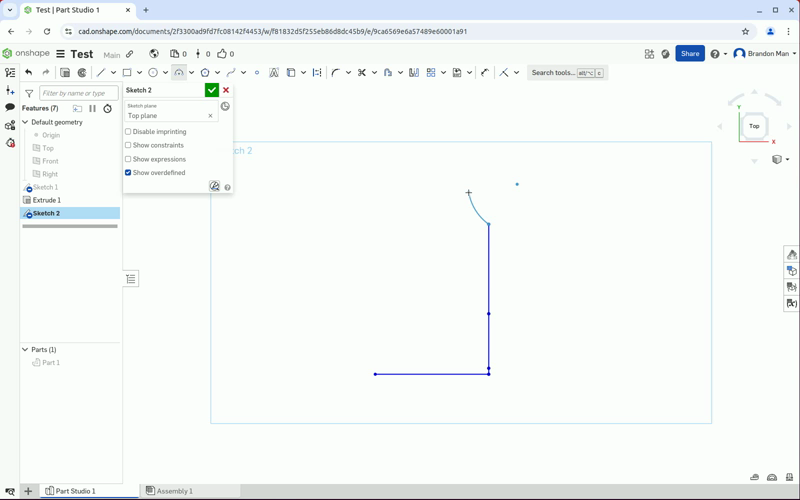
click(468, 192)
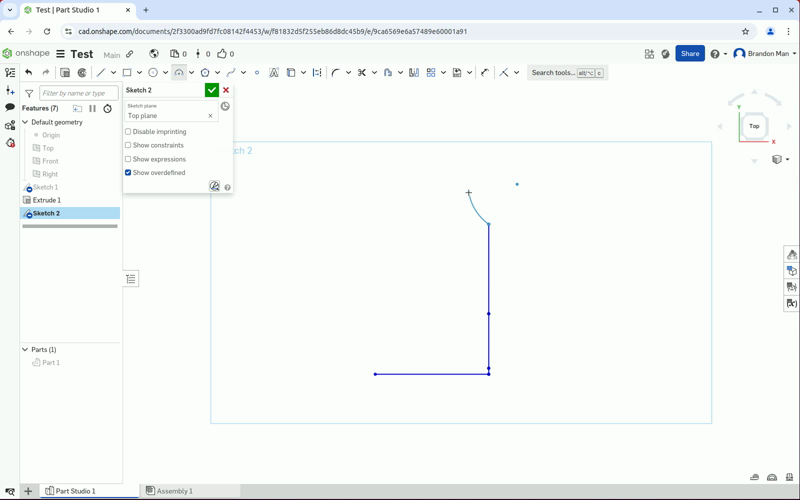
mouse_move(481, 206)
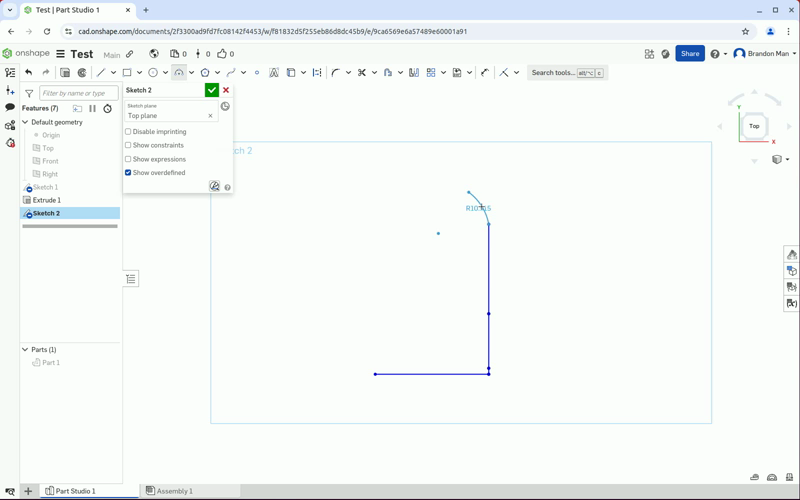
click(481, 206)
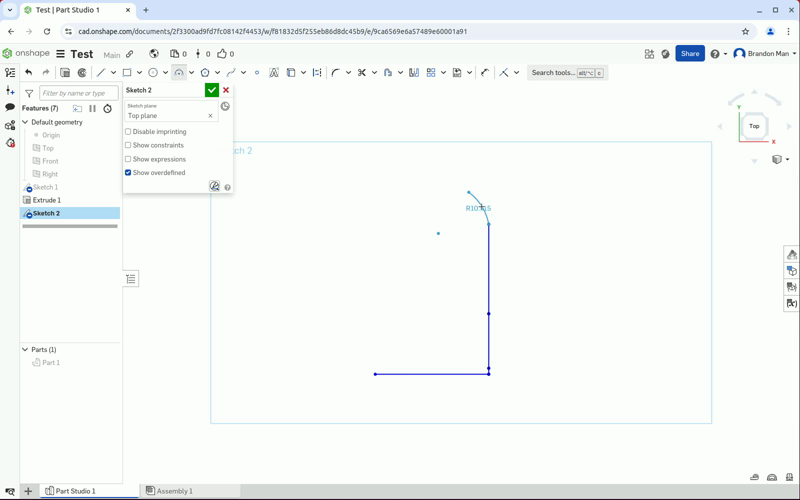
key_up(shift)
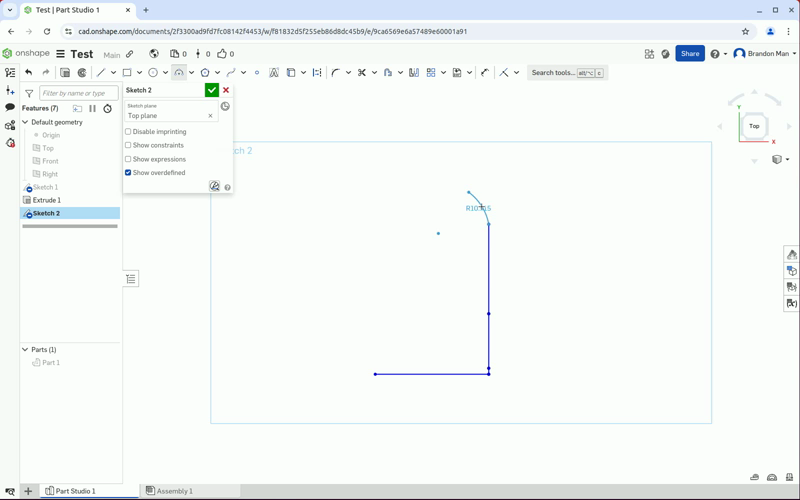
mouse_move(468, 192)
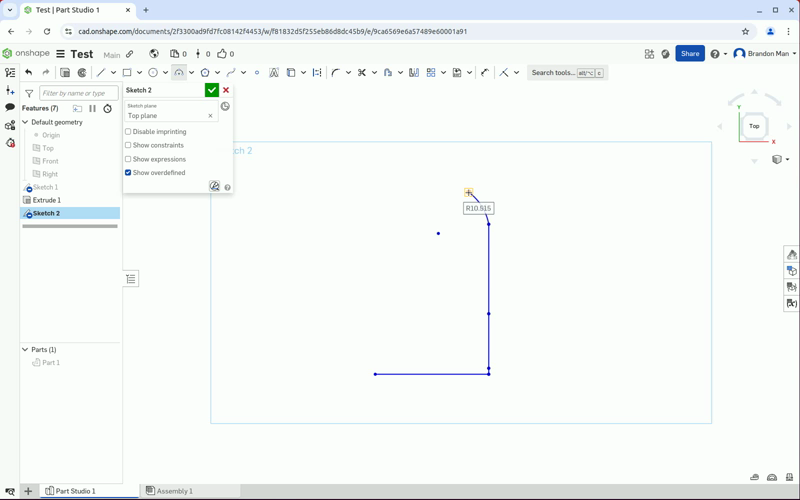
click(468, 192)
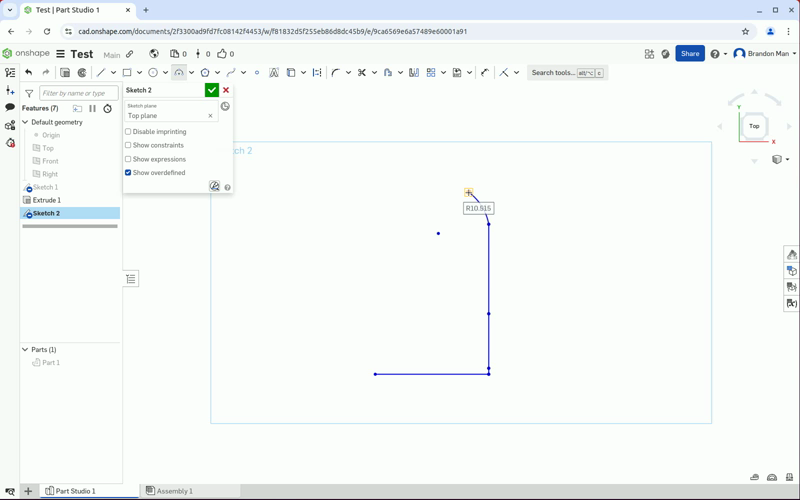
key_down(shift)
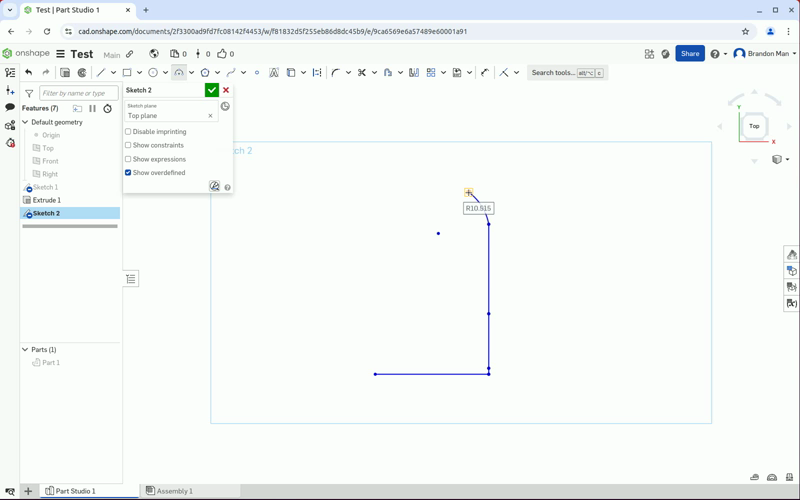
mouse_move(413, 183)
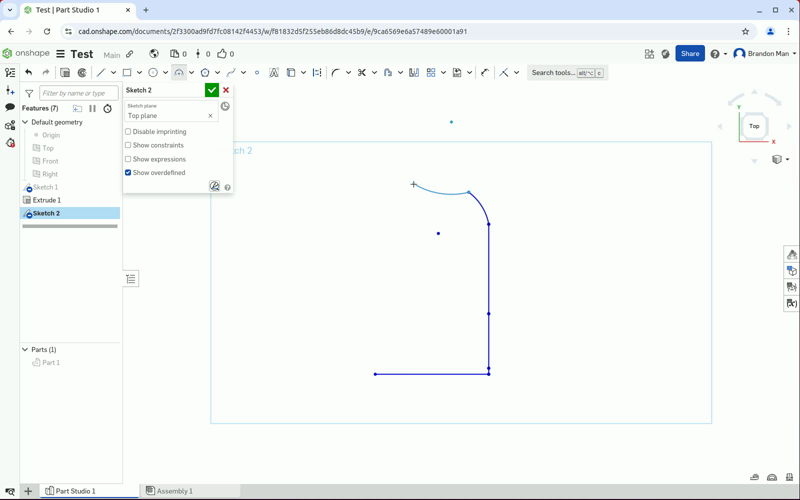
click(413, 183)
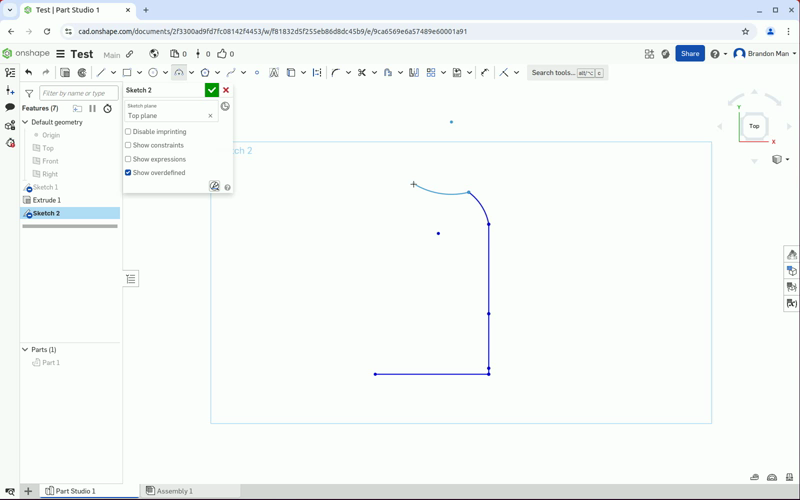
mouse_move(441, 182)
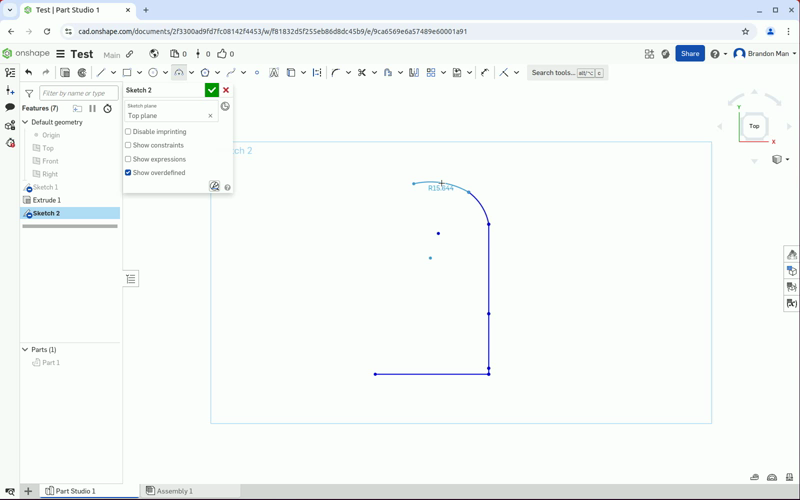
click(441, 182)
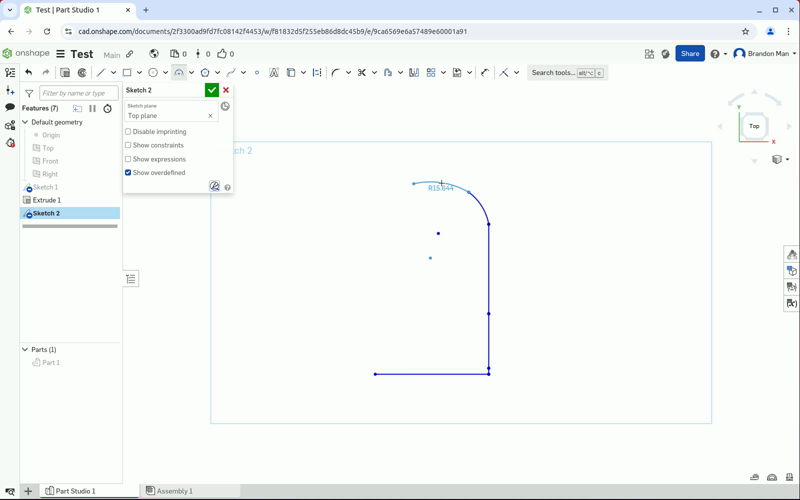
key_up(shift)
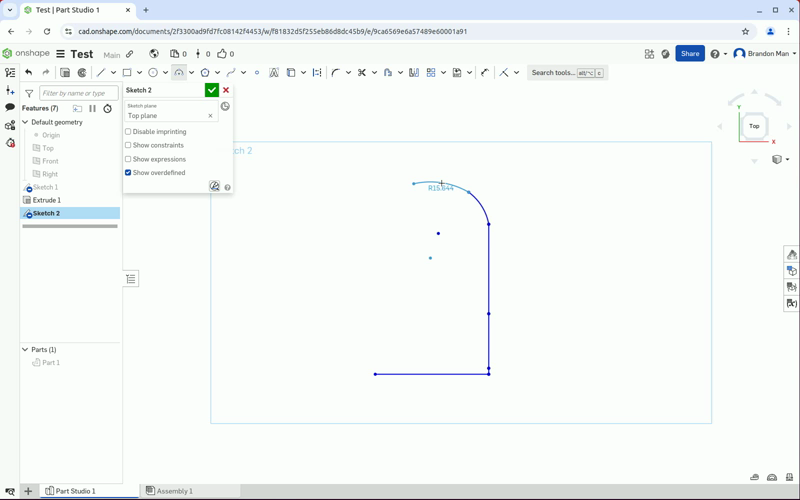
mouse_move(413, 183)
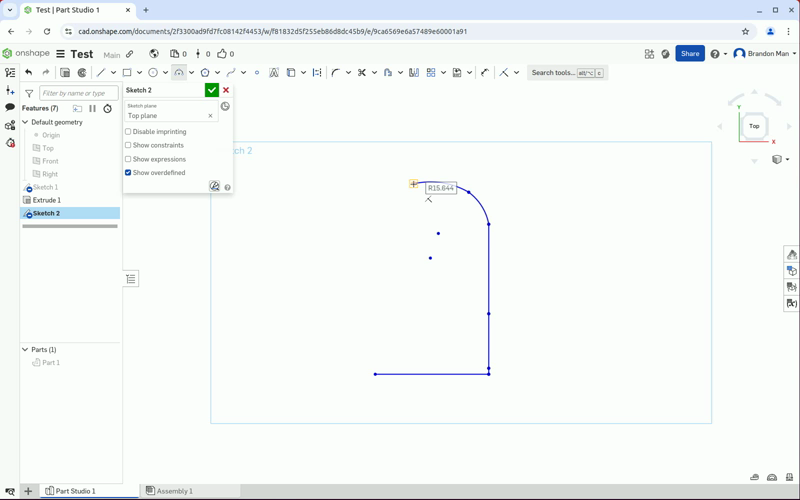
click(413, 183)
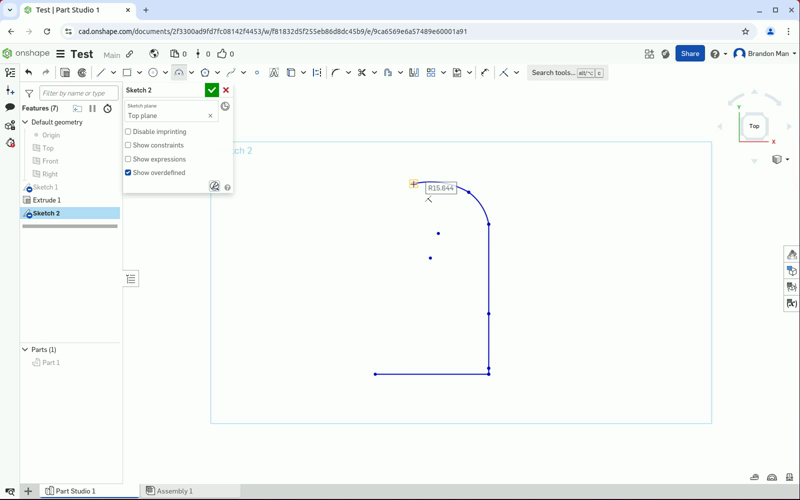
key_down(shift)
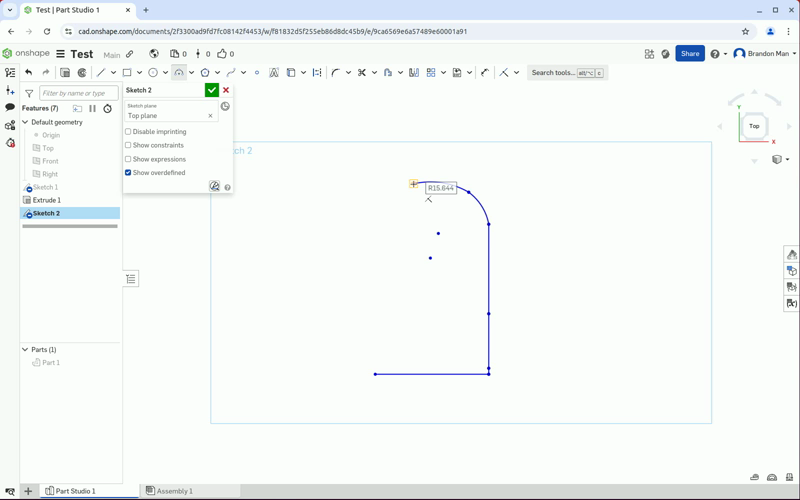
mouse_move(375, 230)
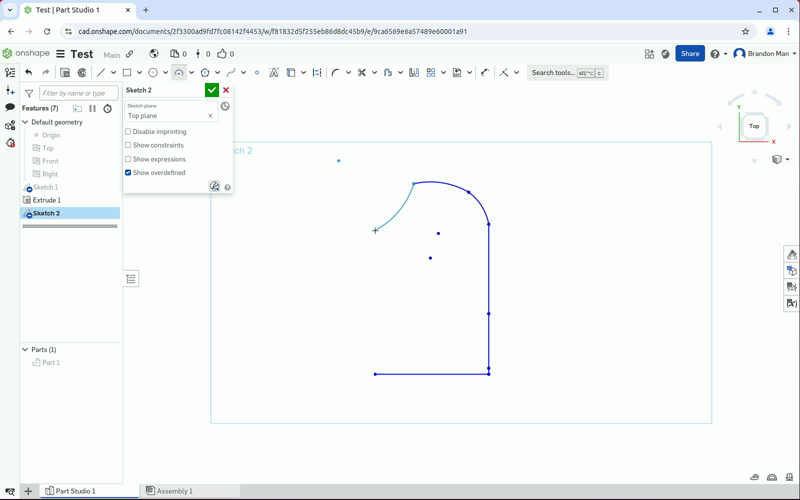
click(375, 230)
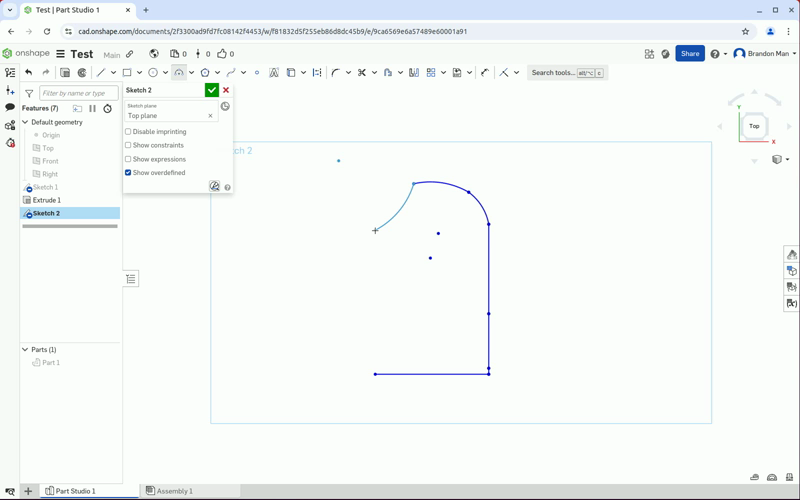
mouse_move(387, 201)
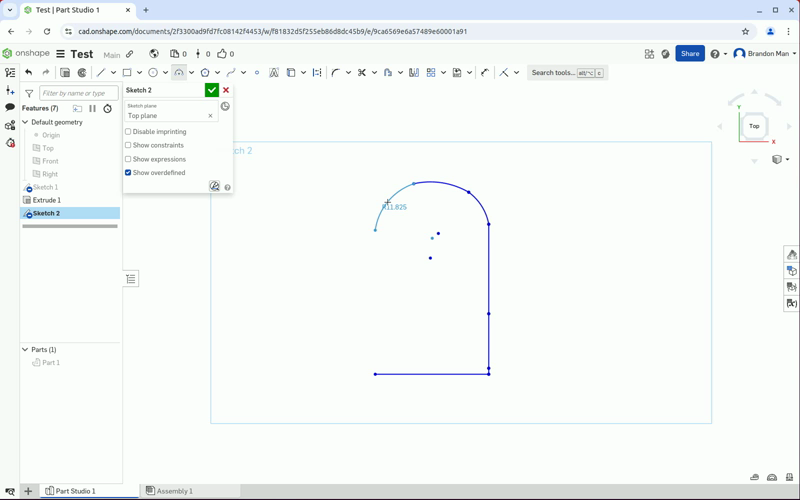
click(387, 201)
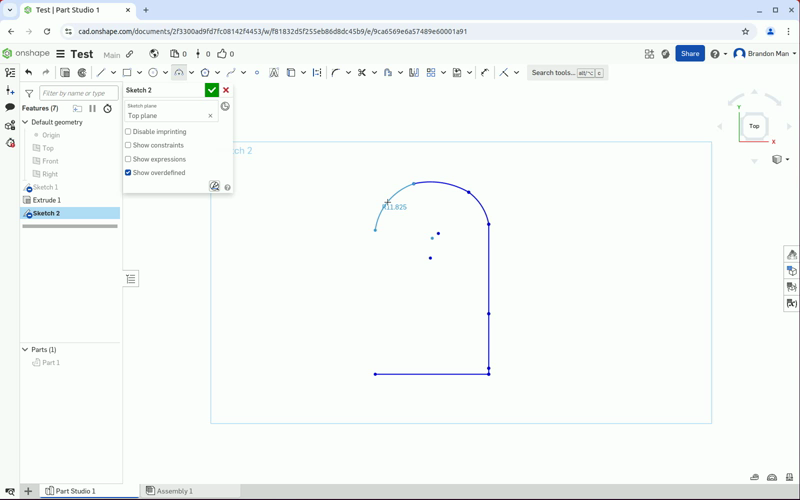
key_up(shift)
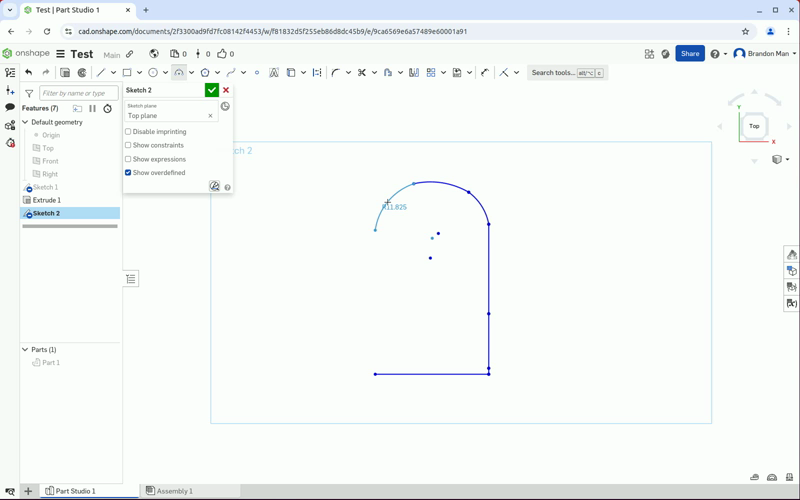
key(esc)
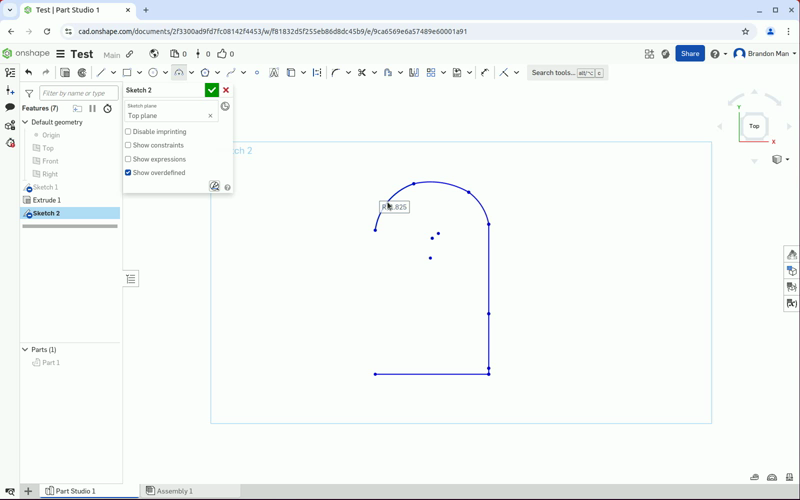
key(l)
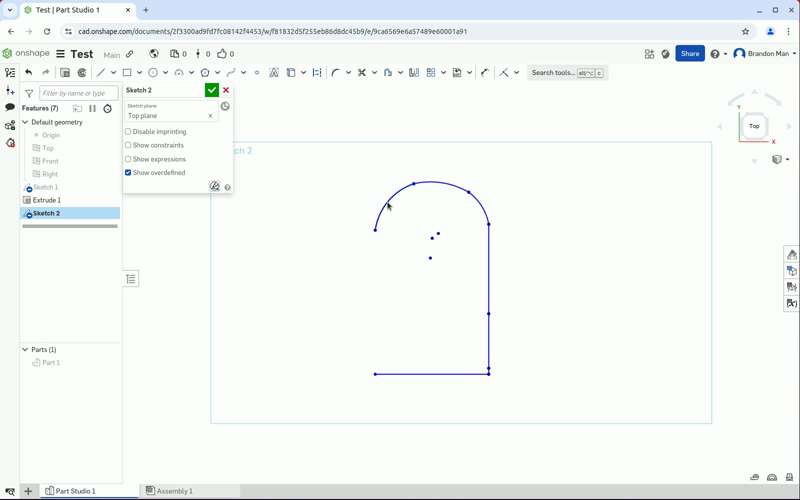
mouse_move(375, 230)
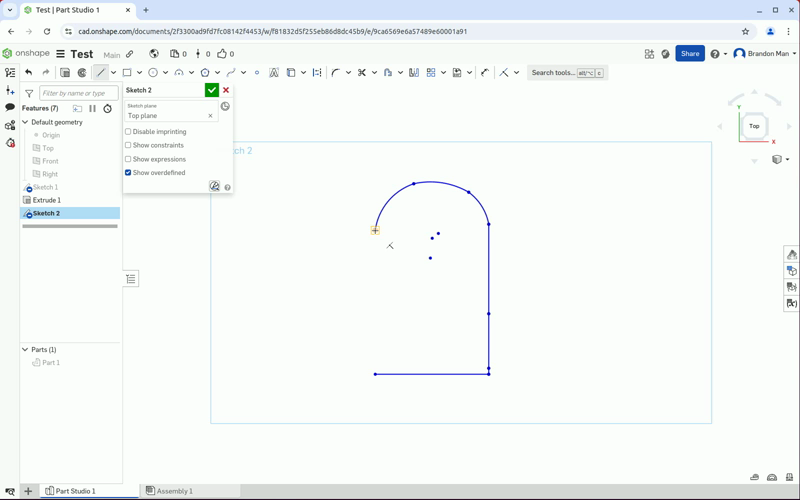
click(375, 230)
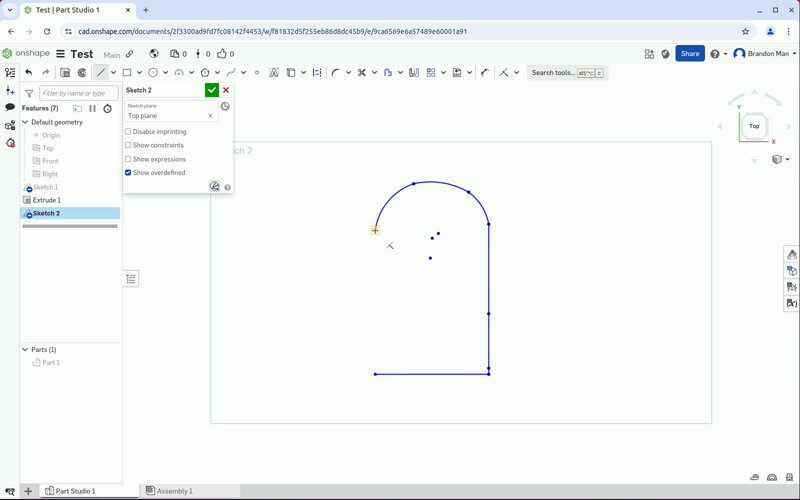
key_down(shift)
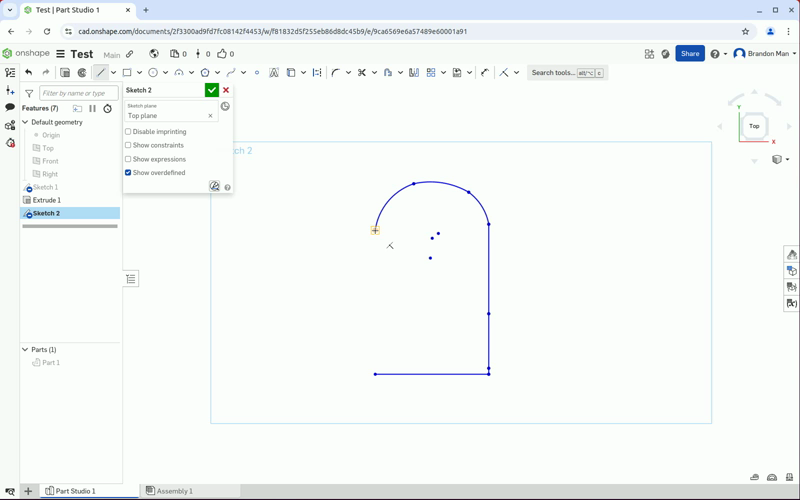
mouse_move(375, 307)
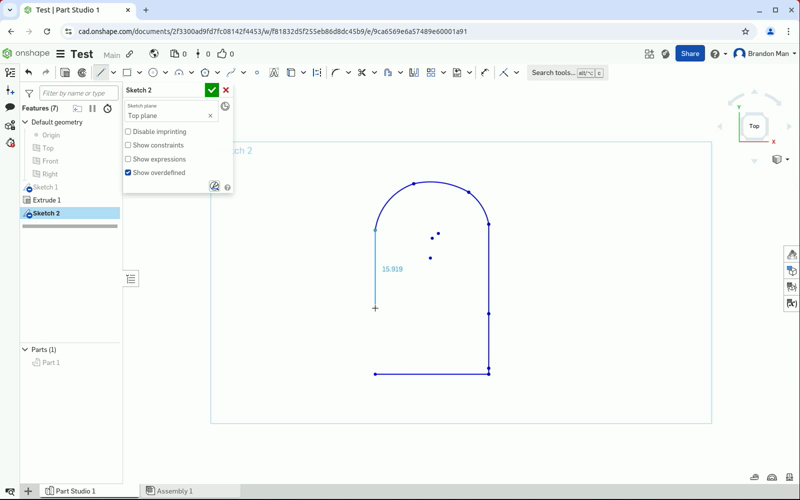
click(375, 307)
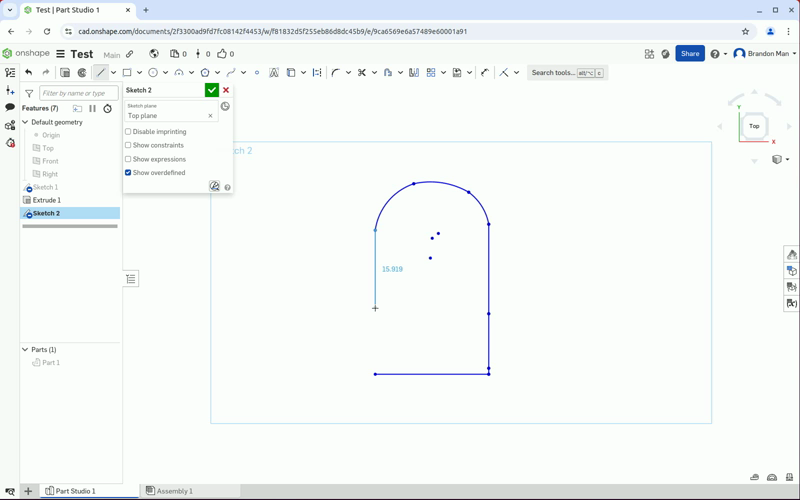
key_up(shift)
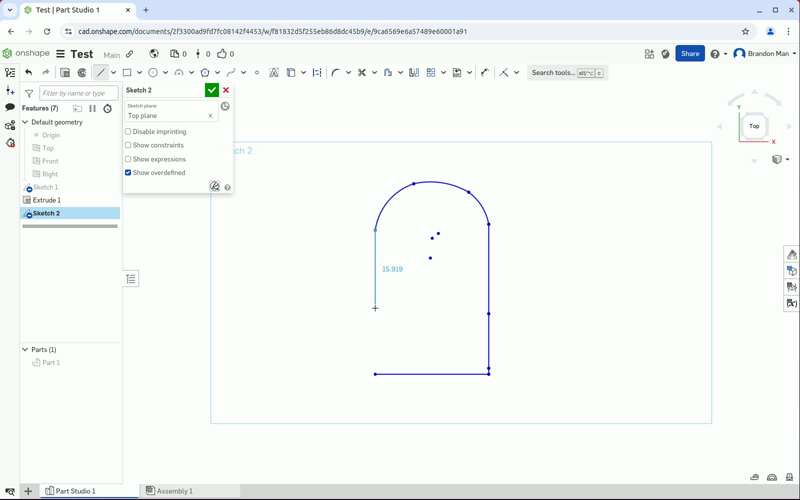
key_down(shift)
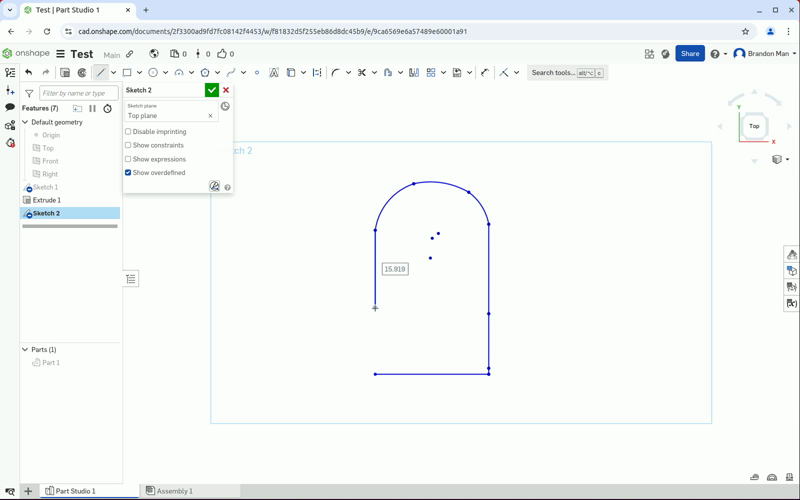
mouse_move(405, 307)
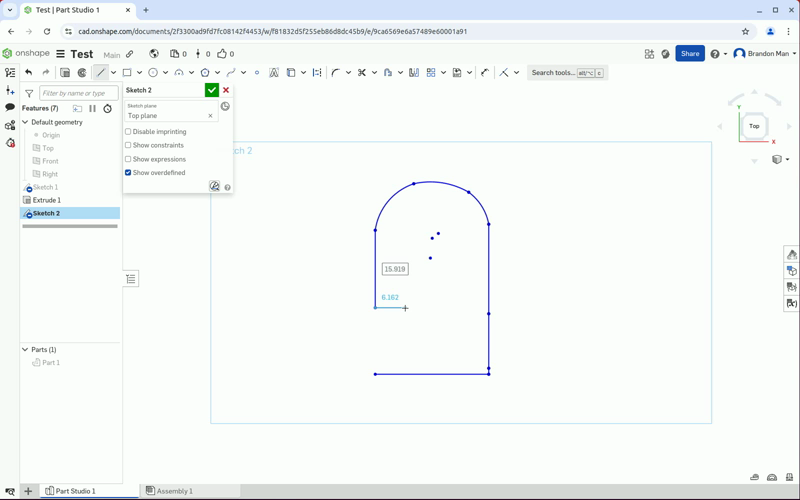
mouse_move(375, 315)
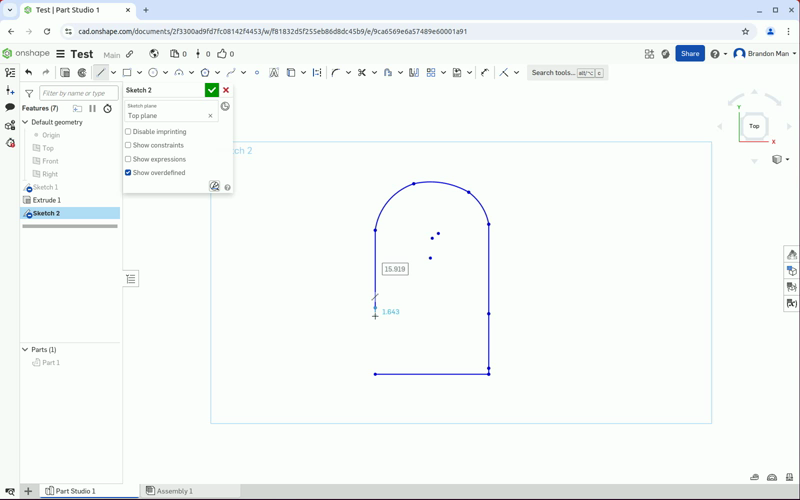
click(375, 315)
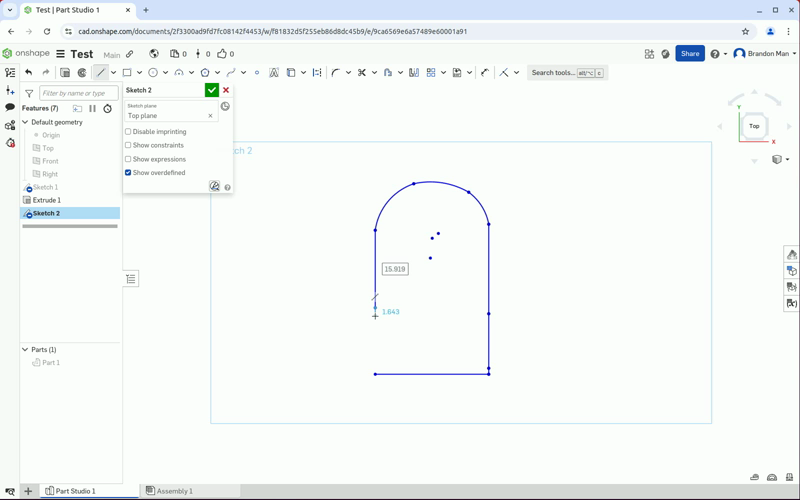
key_up(shift)
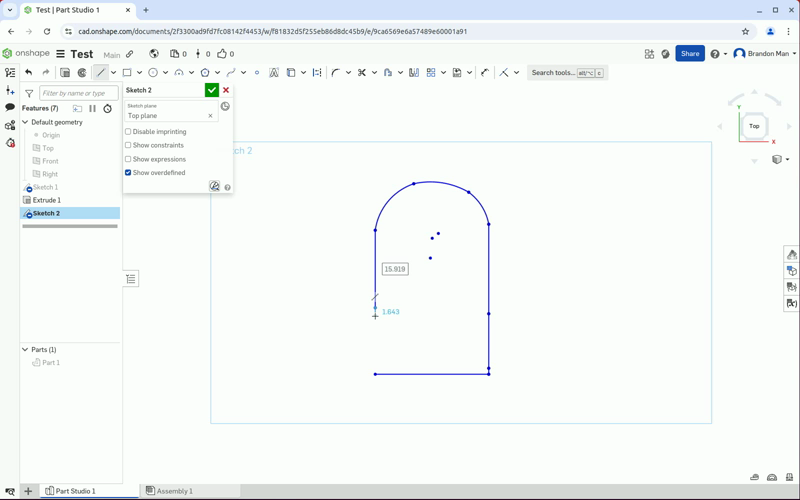
mouse_move(405, 315)
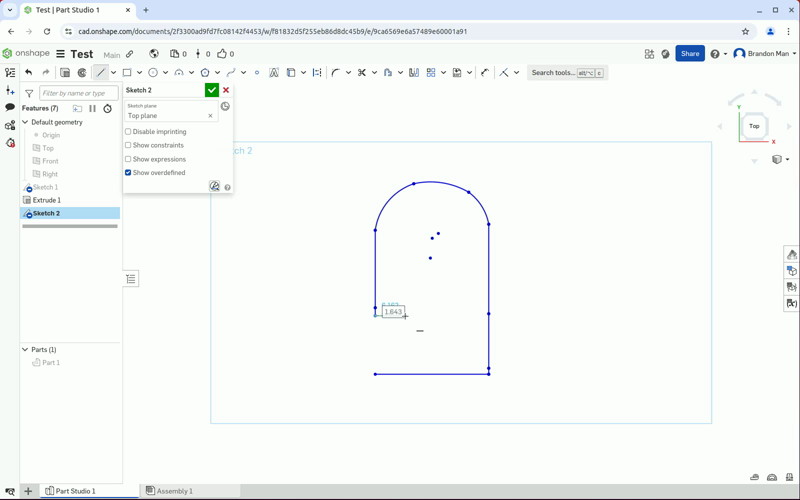
key_down(shift)
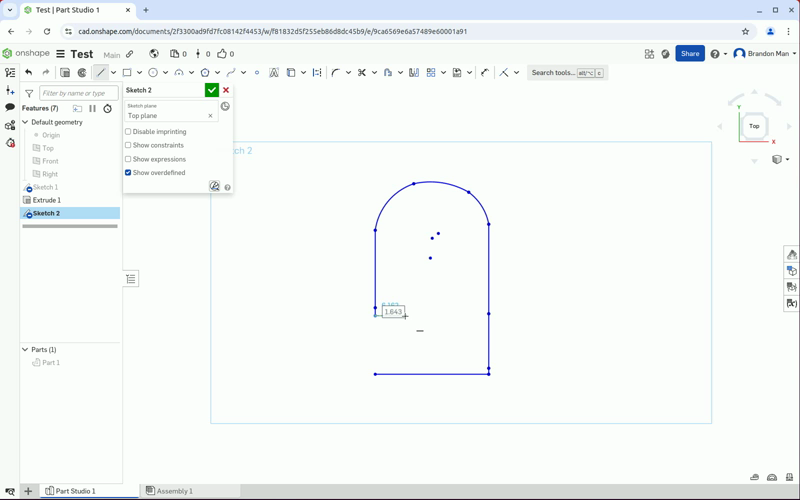
mouse_move(375, 374)
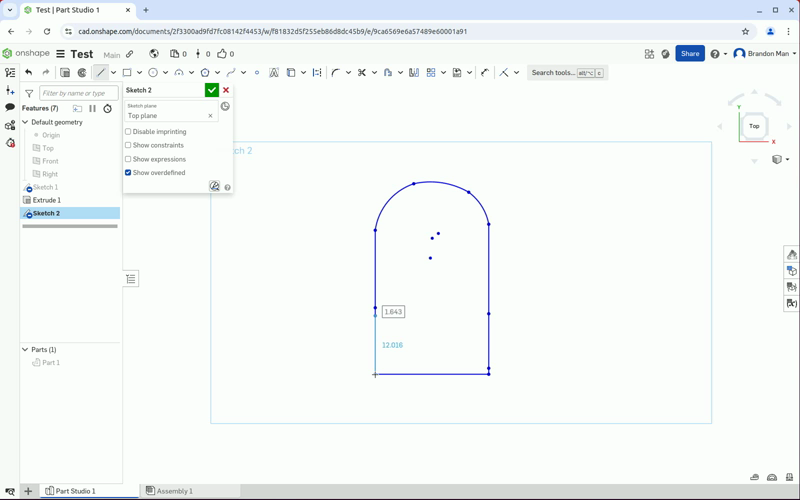
key_up(shift)
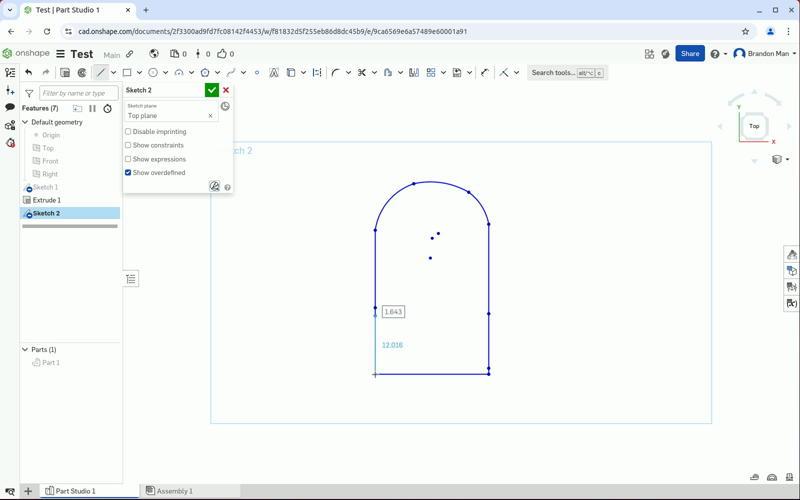
click(375, 374)
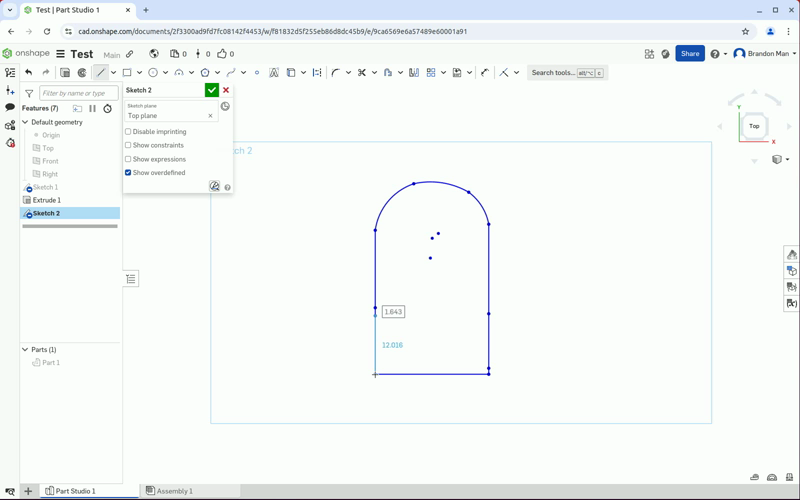
key(esc)
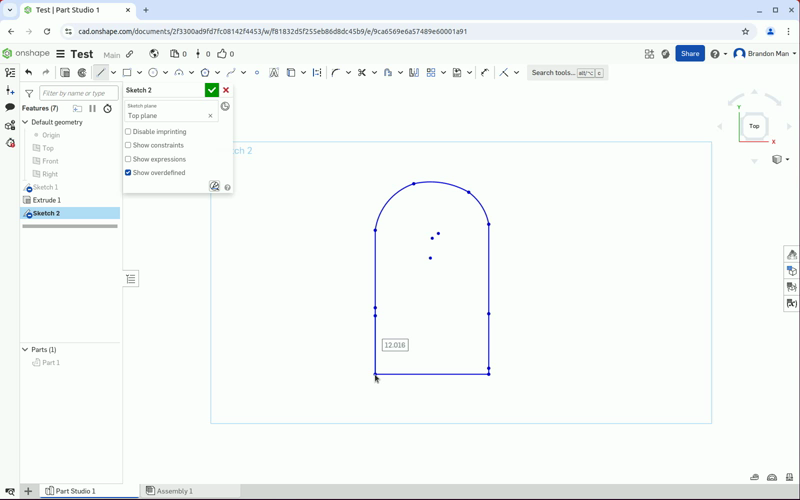
mouse_move(444, 222)
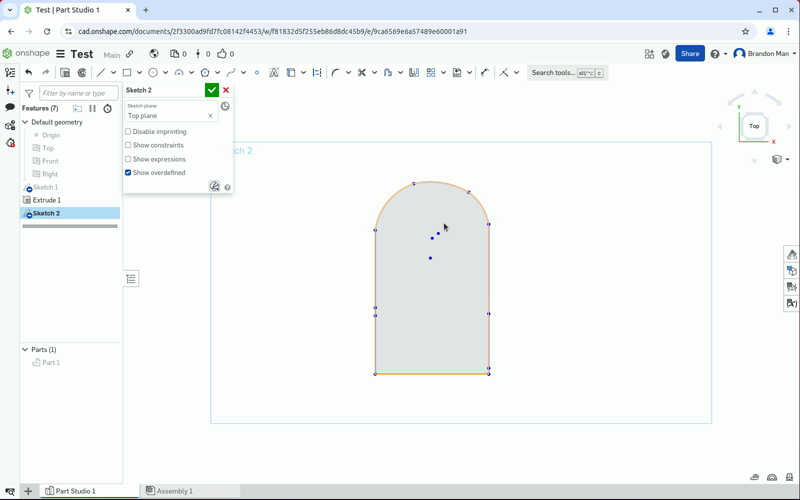
click(444, 222)
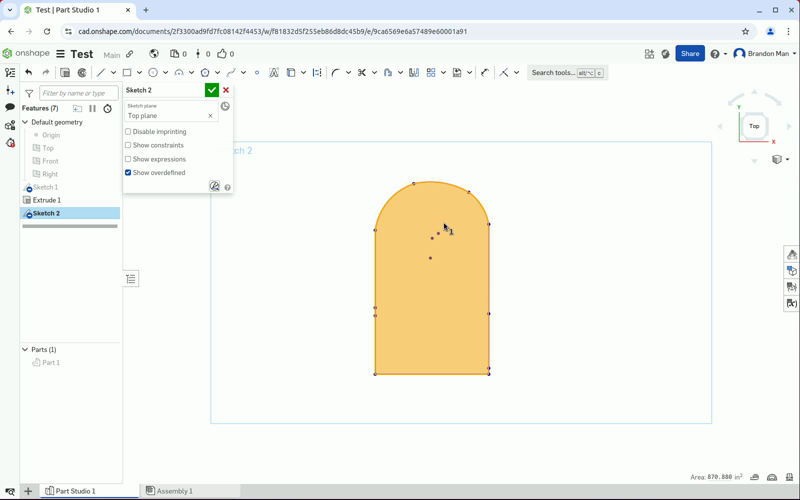
mouse_move(73, 352)
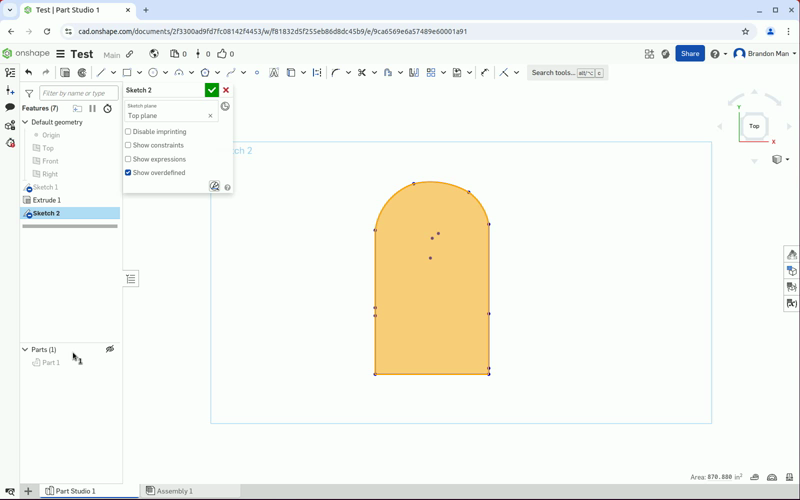
key(shift+y)
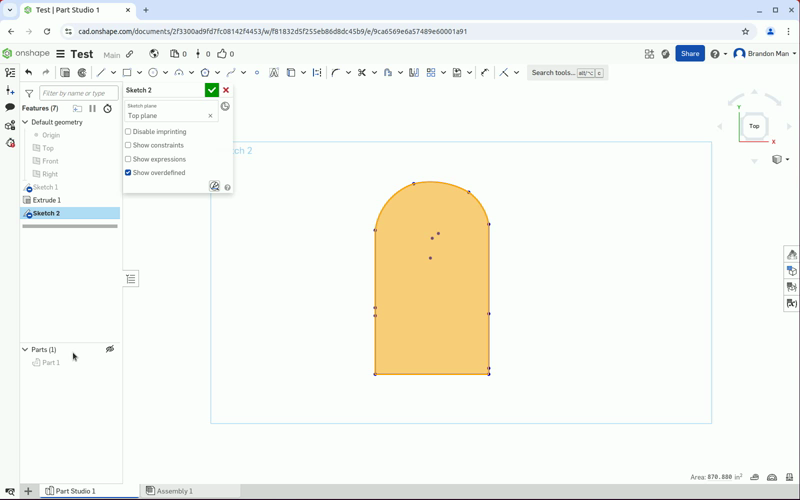
key(shift+e)
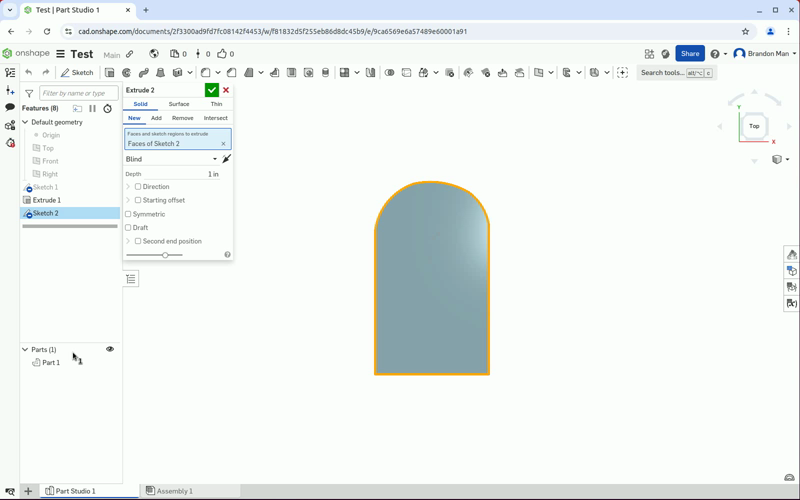
mouse_move(143, 106)
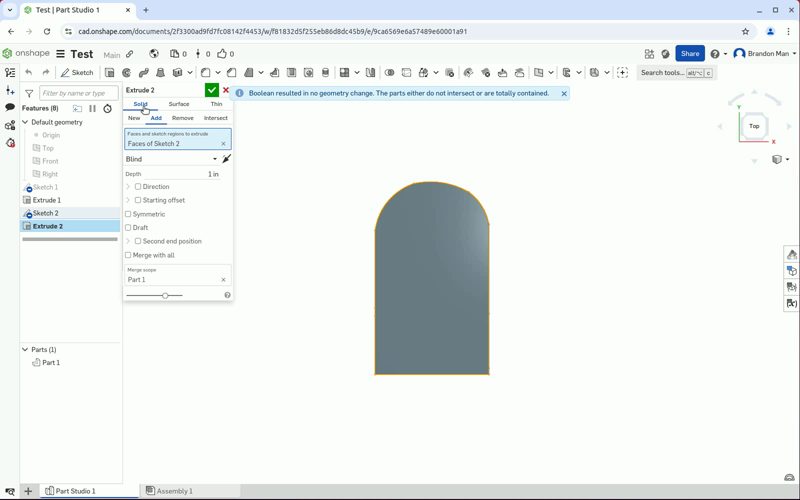
click(143, 106)
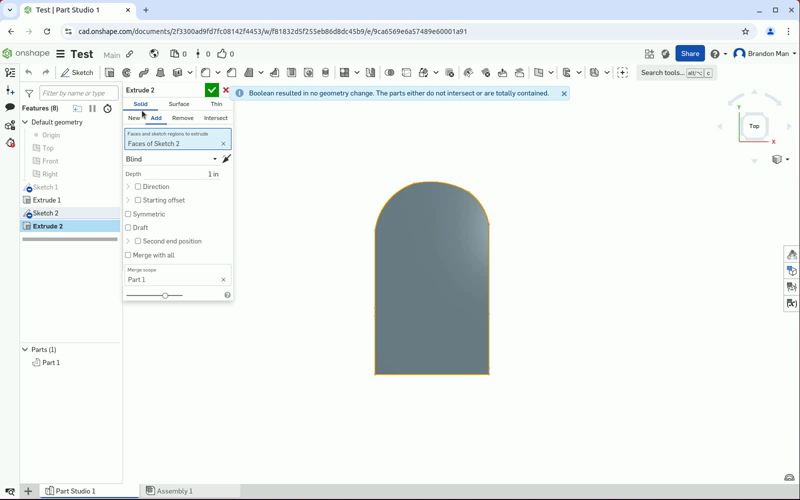
mouse_move(137, 120)
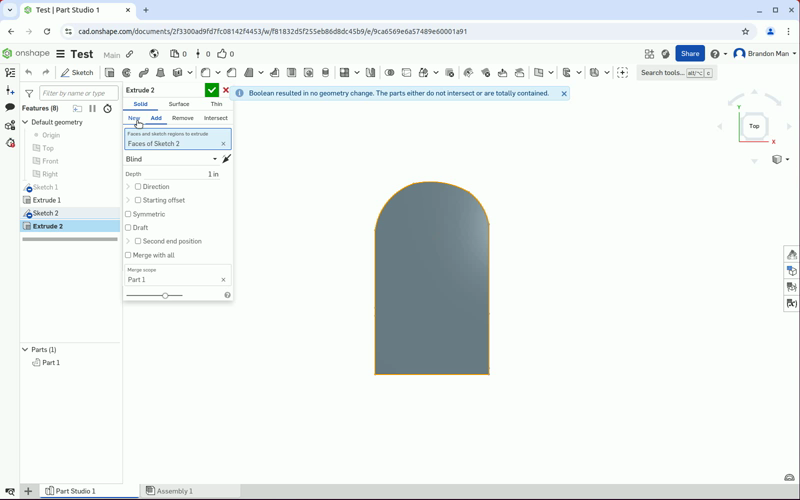
click(137, 120)
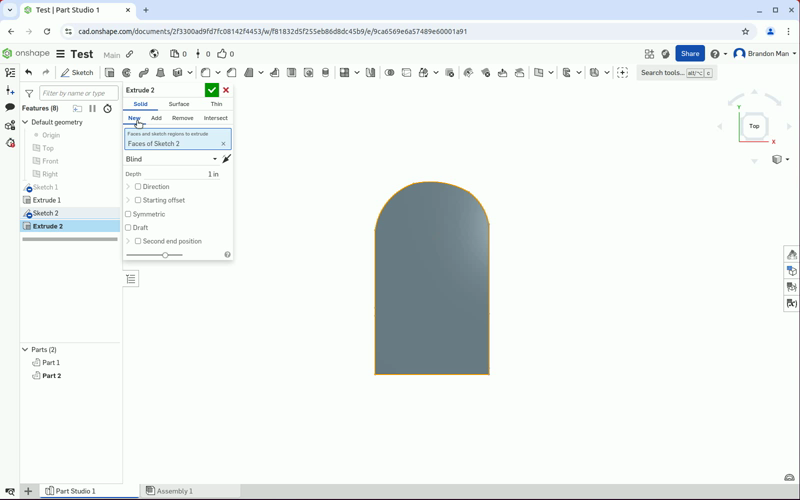
key(tab, 4)
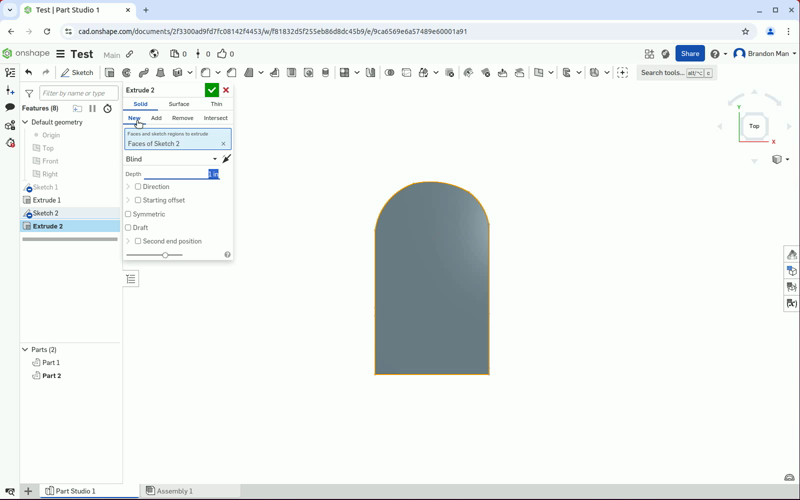
text(11.554)
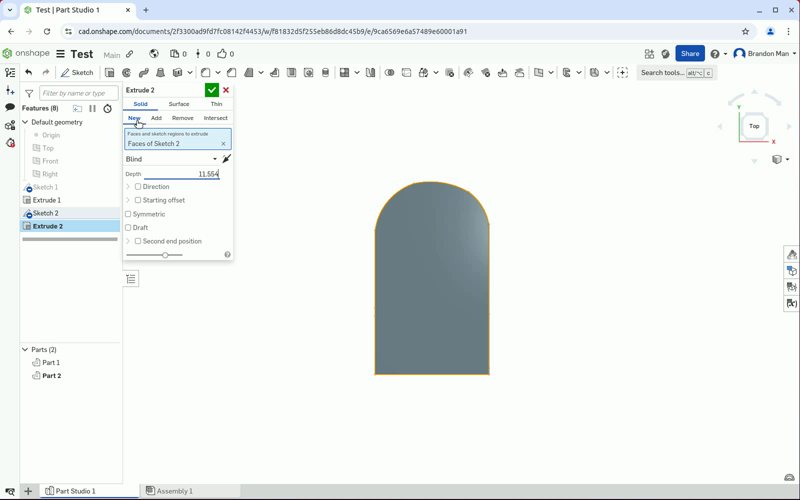
key(enter)
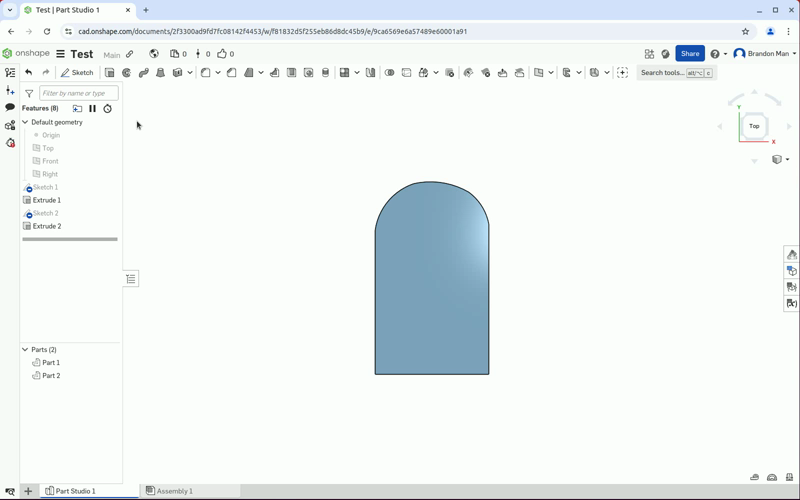
key(shift+h)
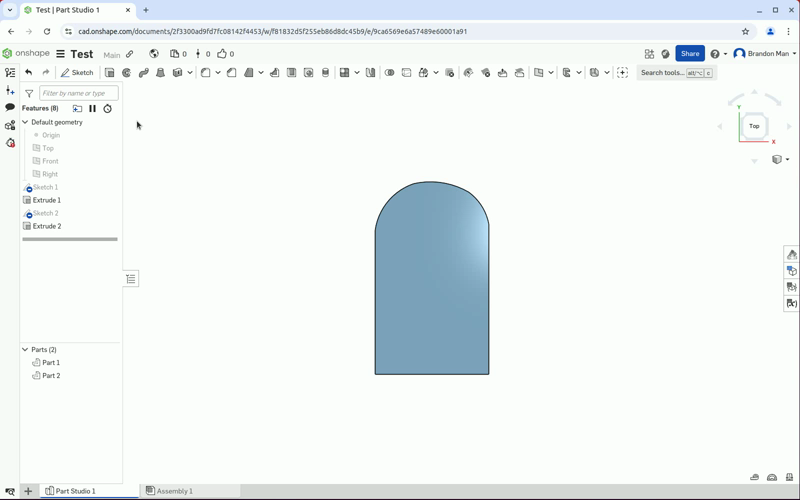
key(shift+h)
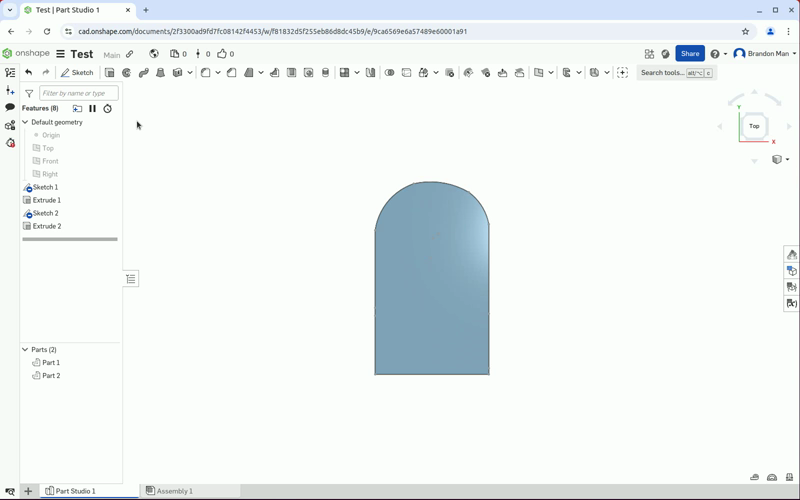
key(shift+7)
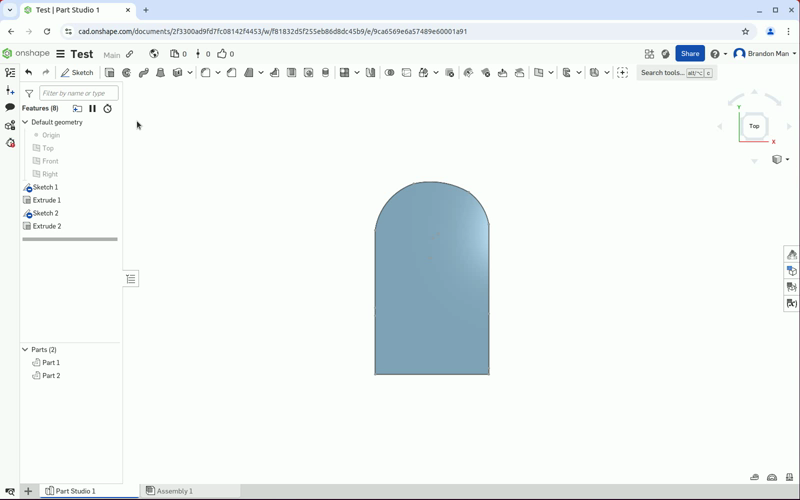
key(up, 3)
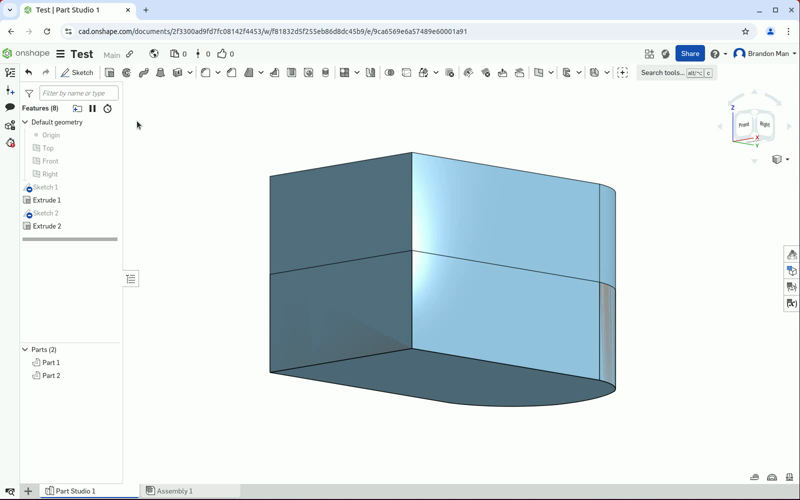
key(left, 3)
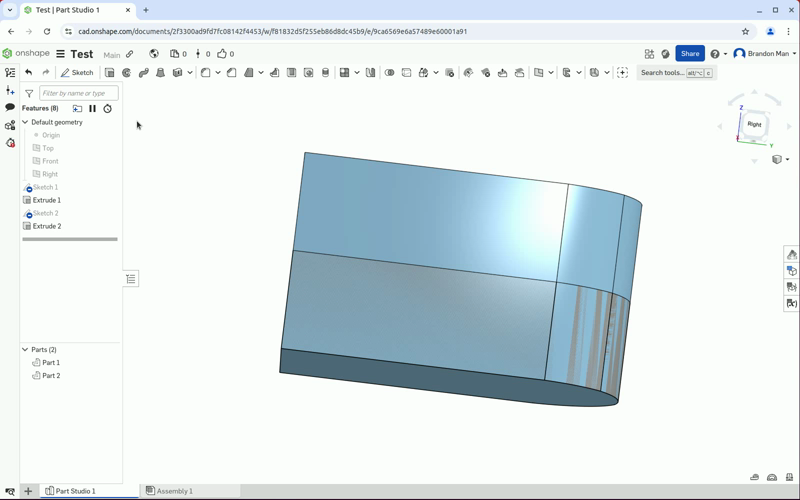
key(right, 3)
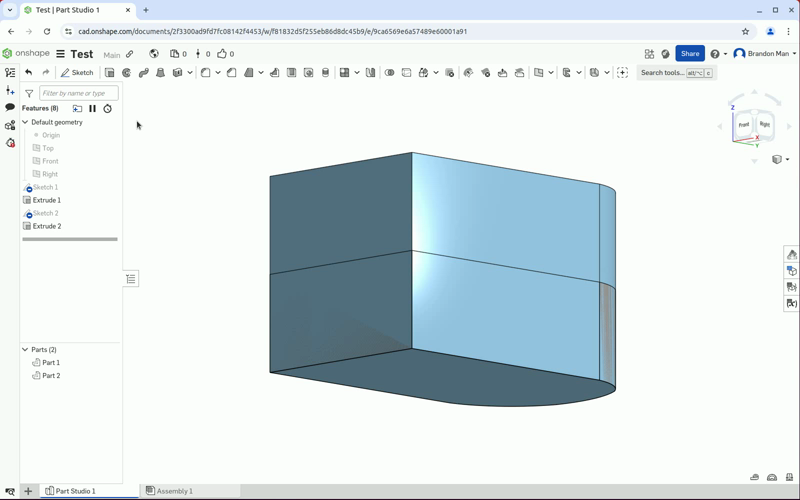
key(down, 3)
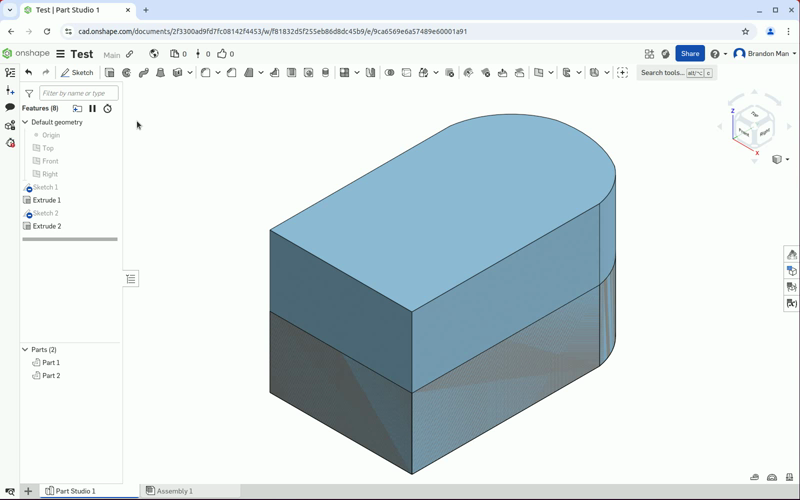
mouse_move(73, 189)
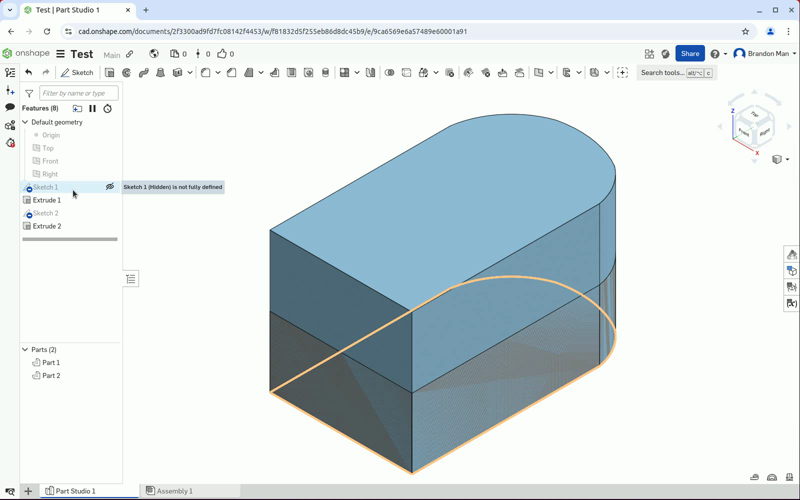
click(73, 189)